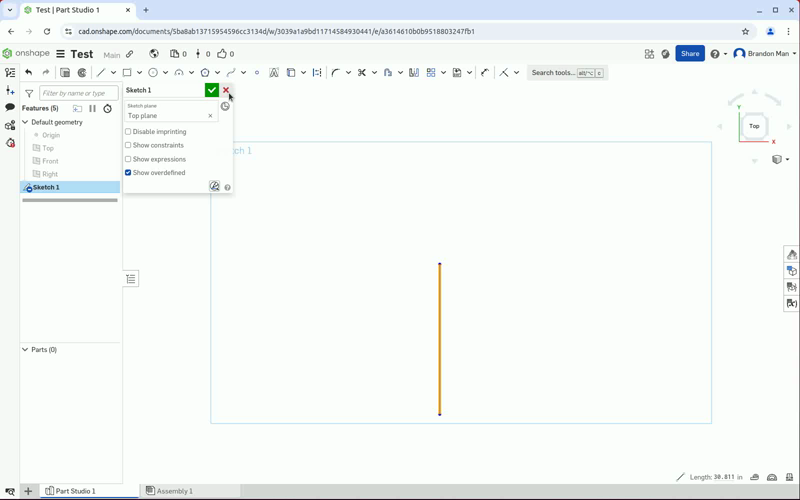
key(shift+h)
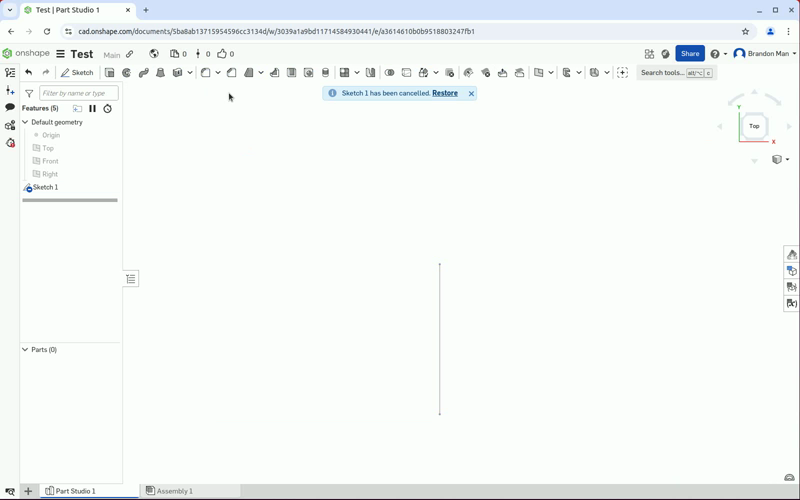
key(shift+s)
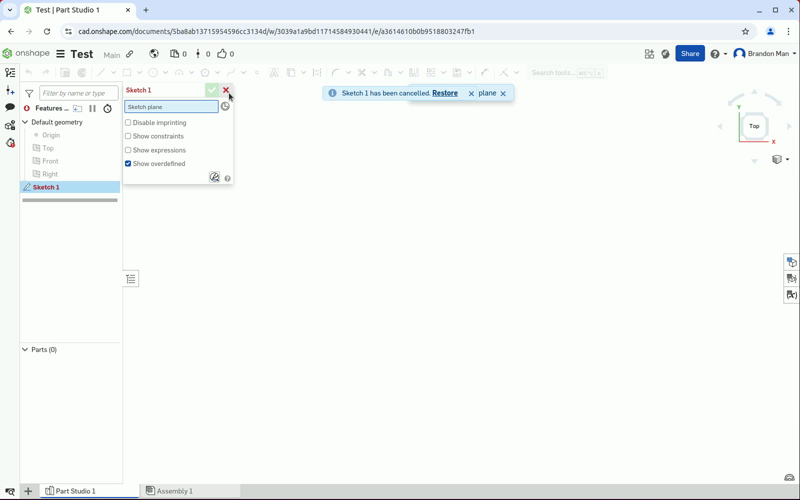
mouse_move(73, 150)
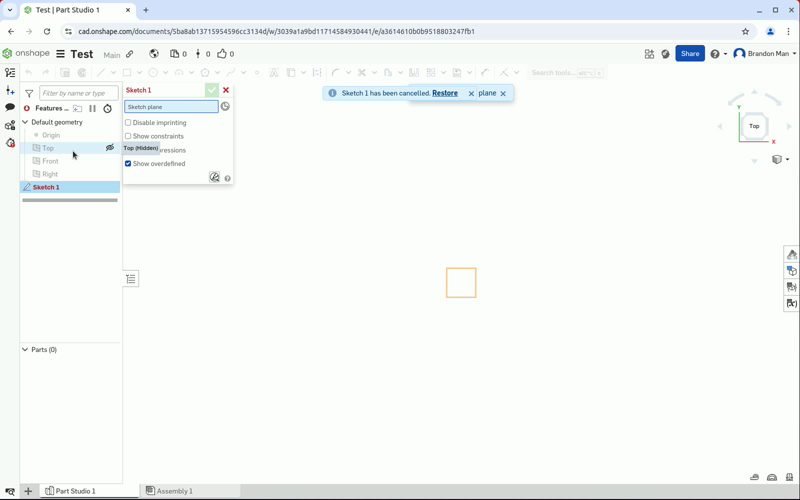
click(73, 150)
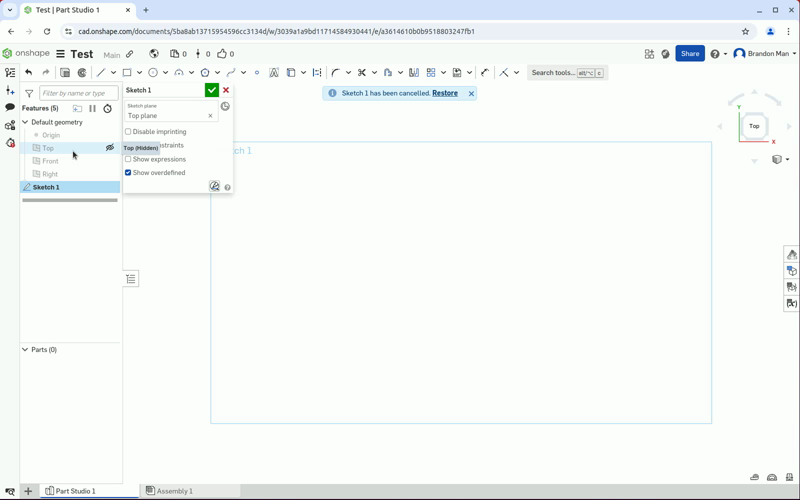
mouse_move(73, 352)
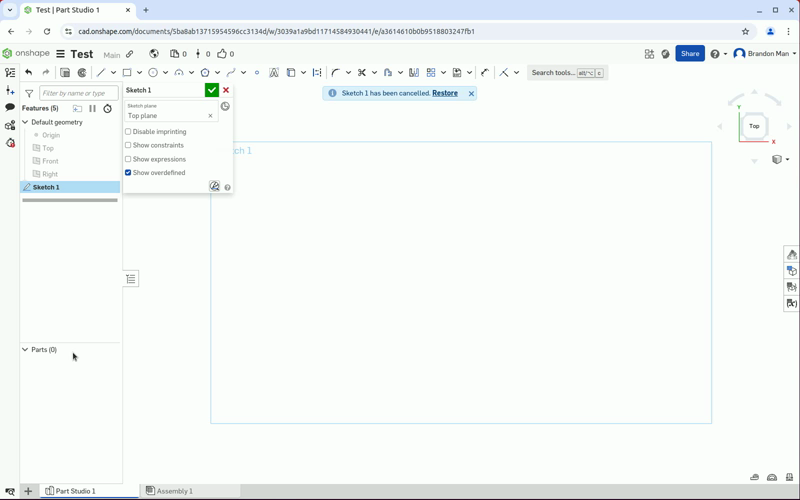
key(y)
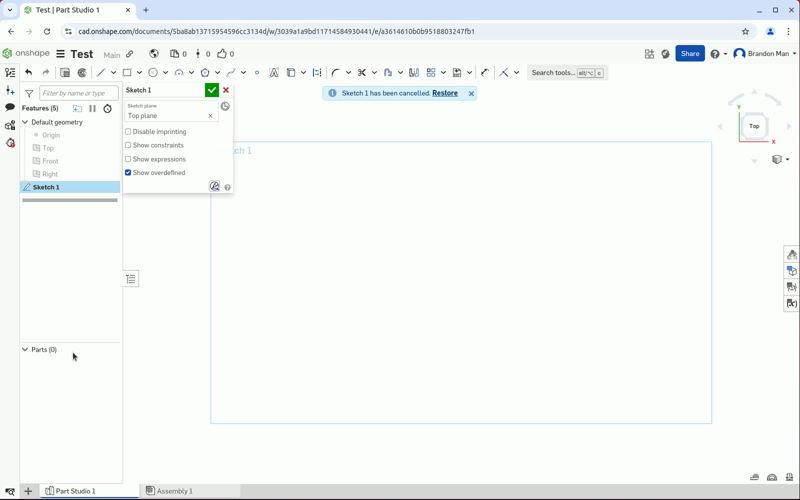
key(l)
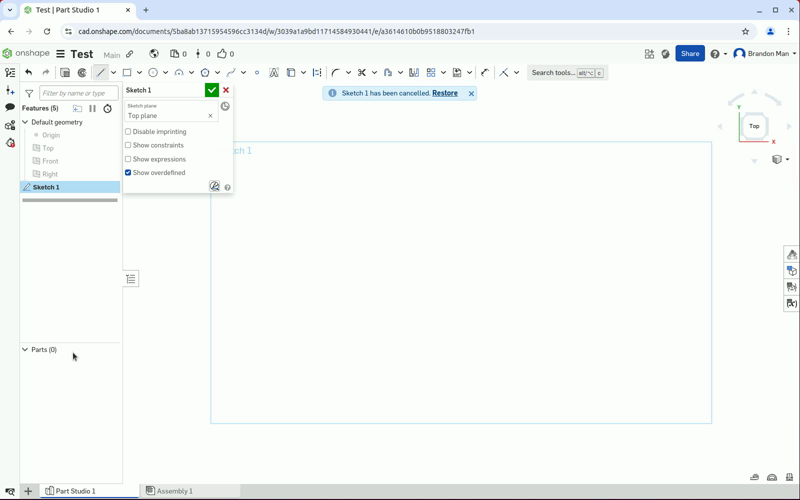
key_down(shift)
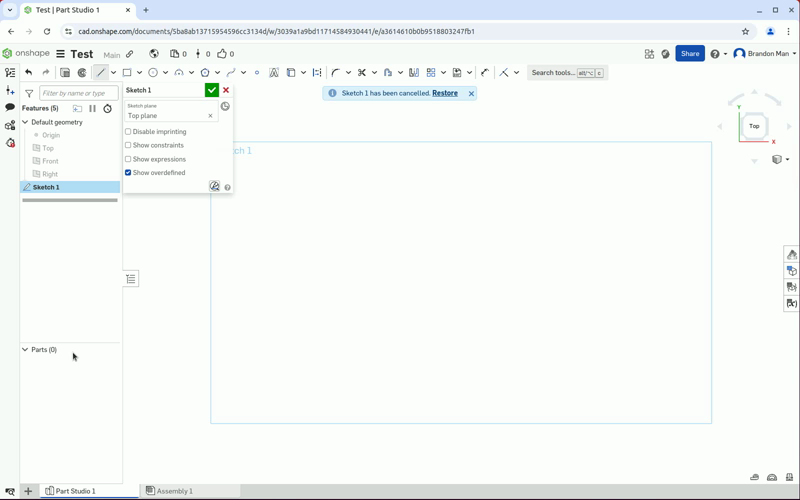
mouse_move(460, 287)
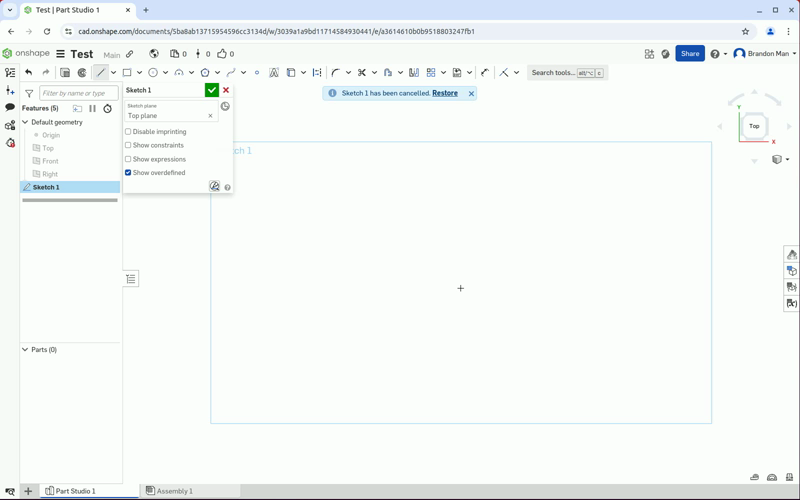
click(460, 287)
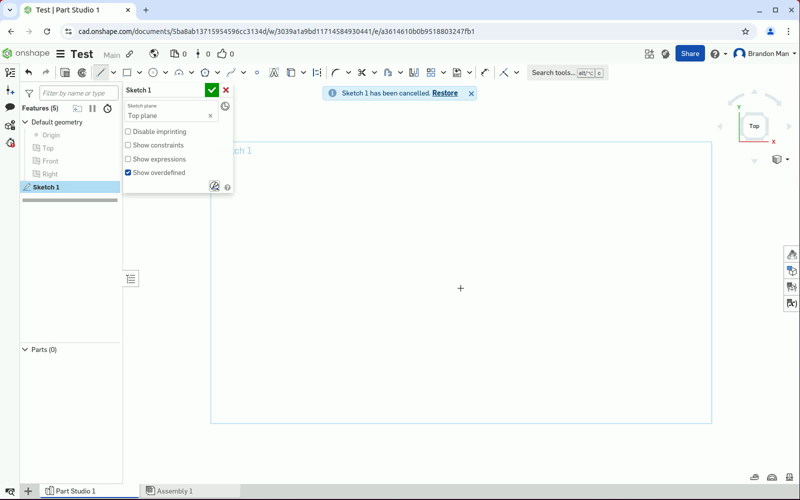
key_up(shift)
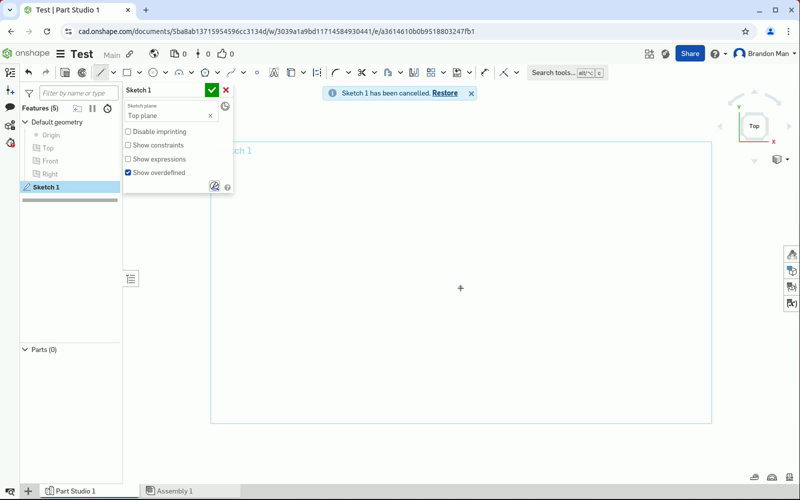
key_down(shift)
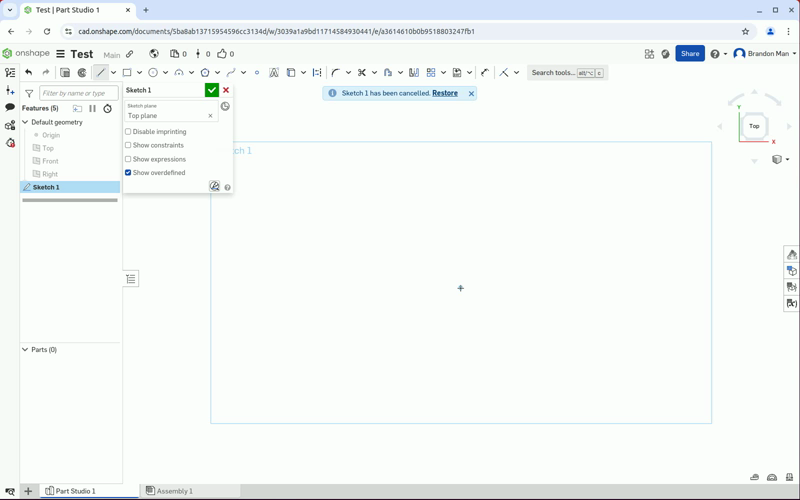
mouse_move(573, 287)
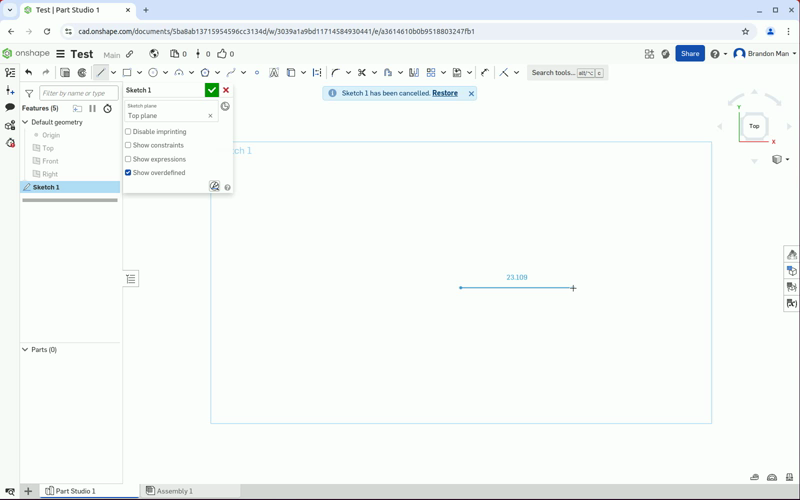
click(573, 287)
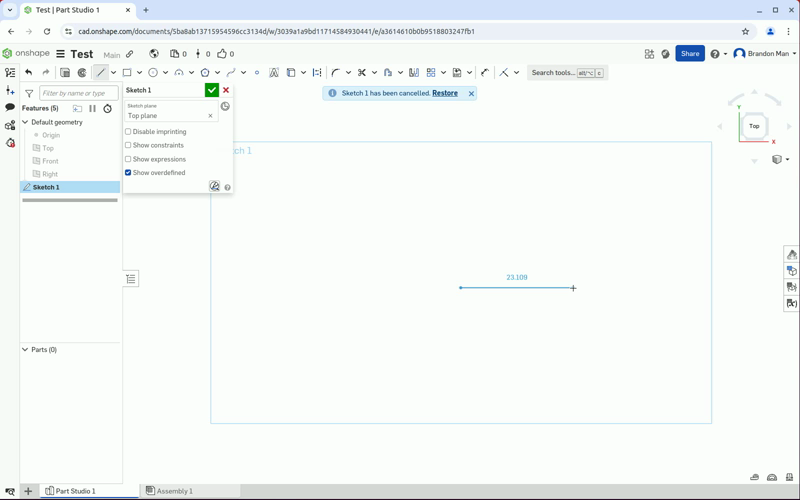
key_up(shift)
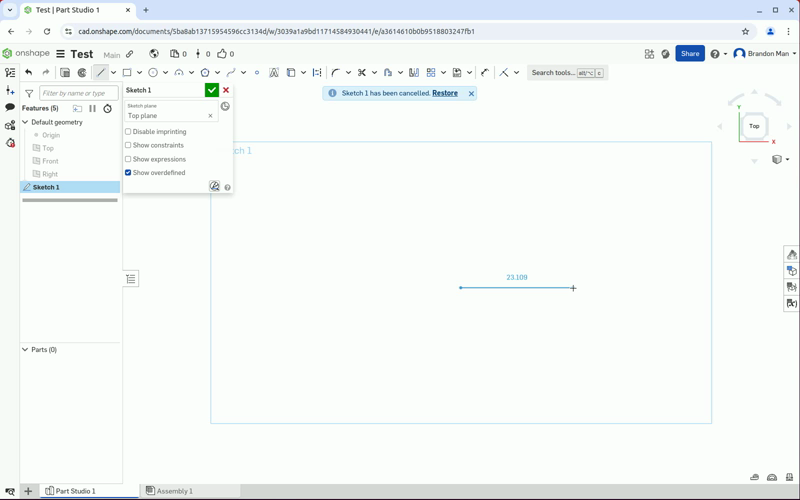
key_down(shift)
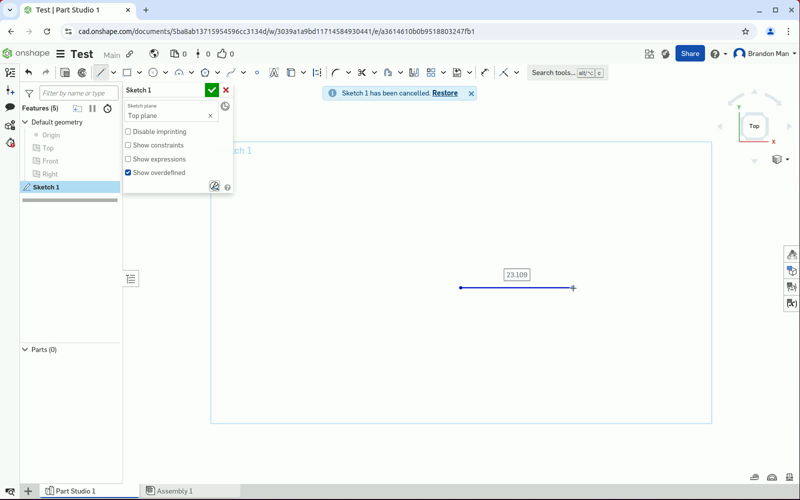
mouse_move(589, 287)
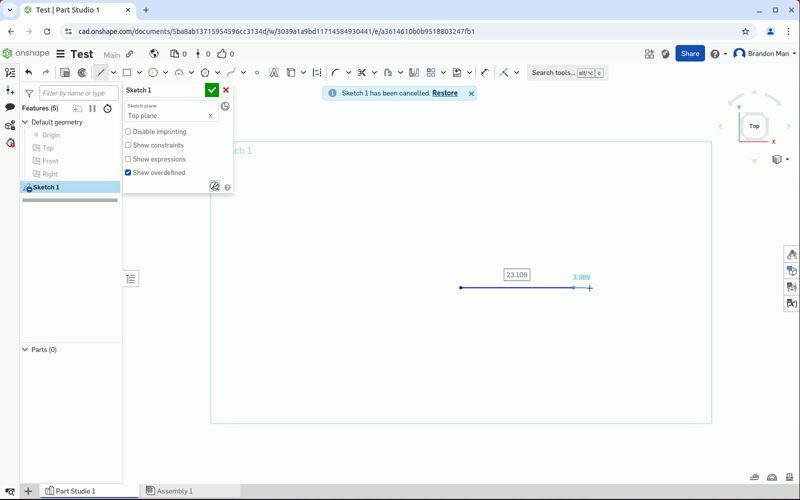
mouse_move(573, 282)
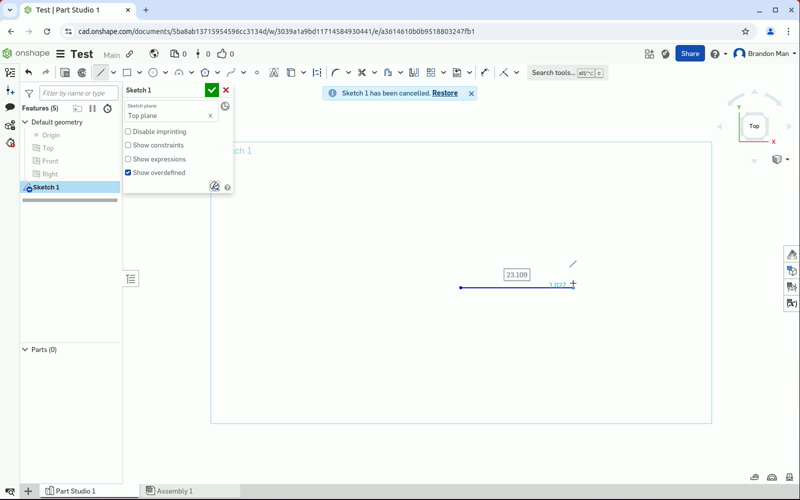
scroll(6)
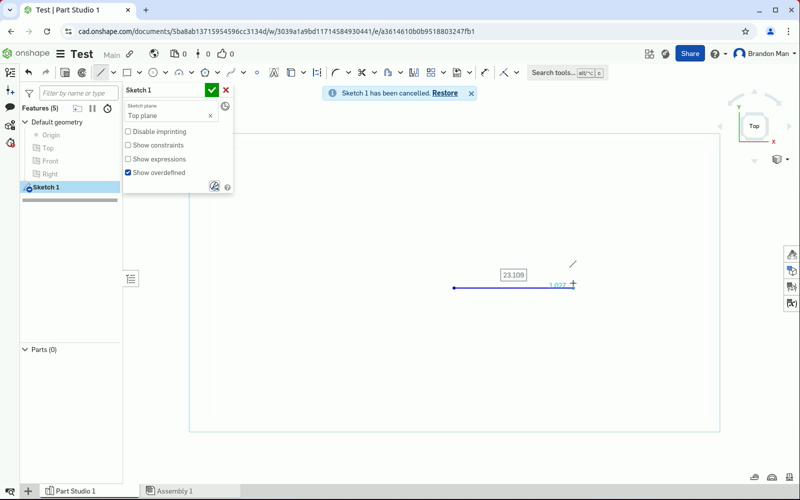
scroll(6)
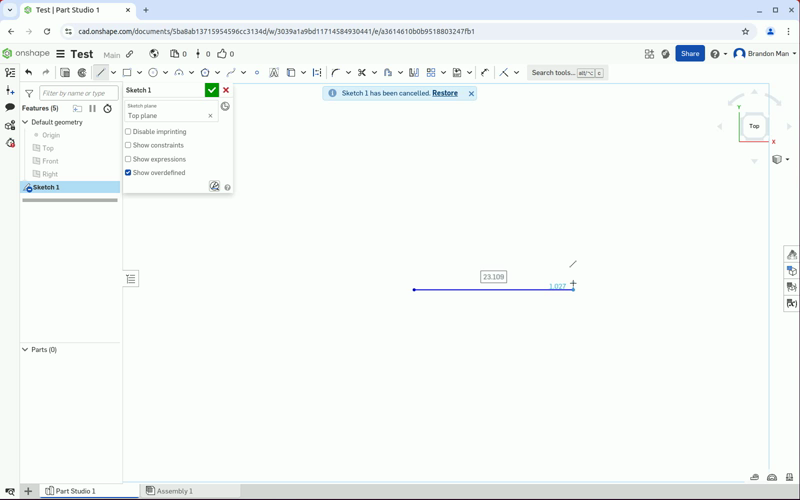
scroll(6)
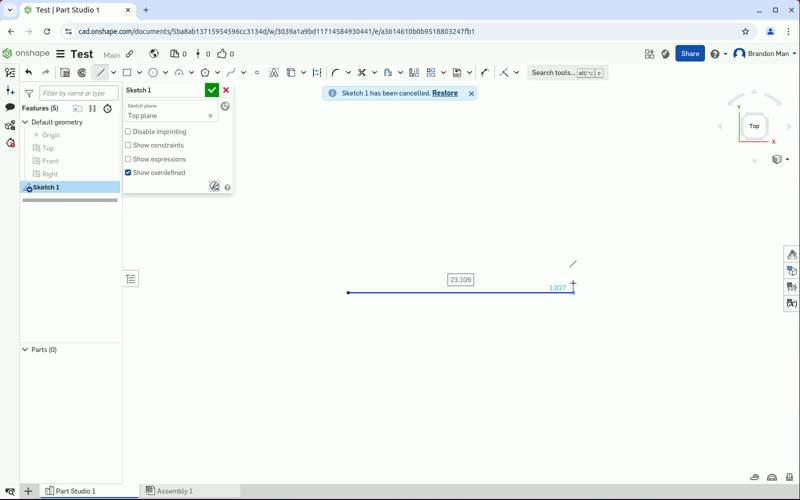
scroll(6)
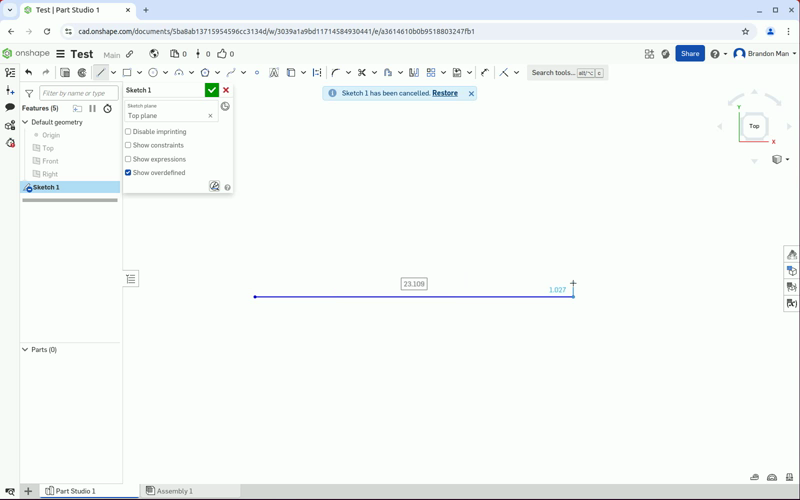
scroll(6)
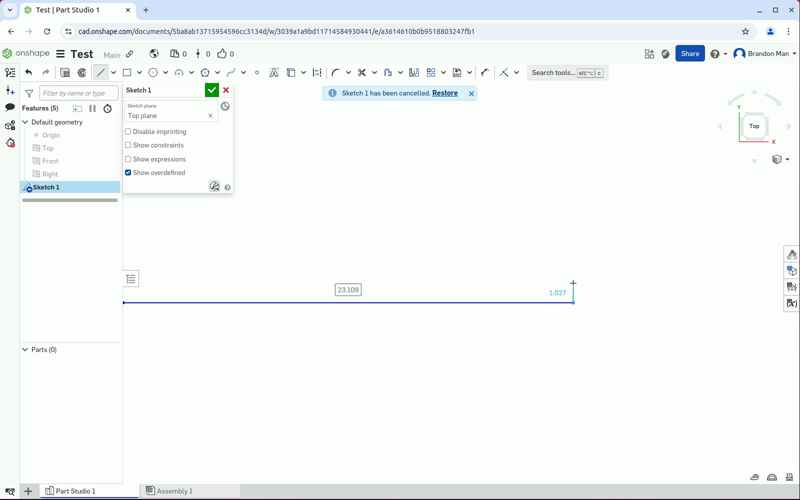
scroll(6)
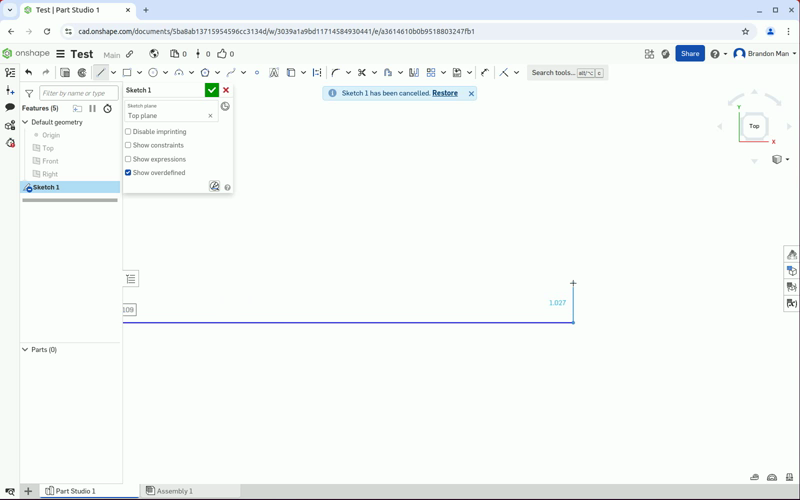
scroll(6)
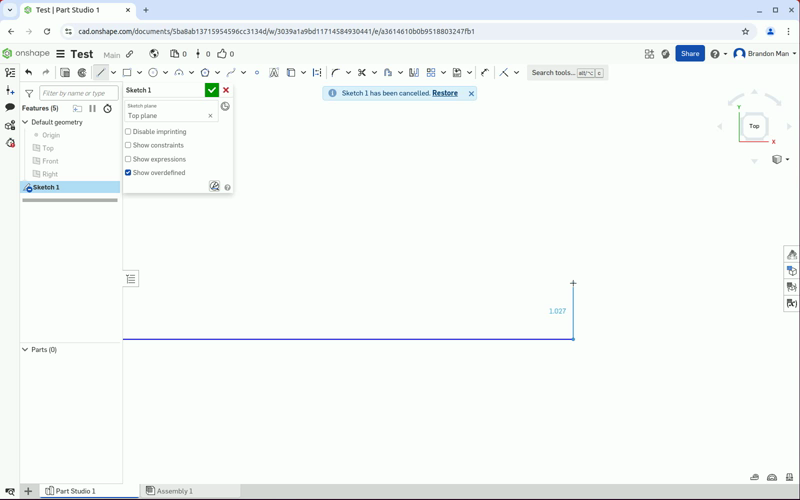
click(573, 282)
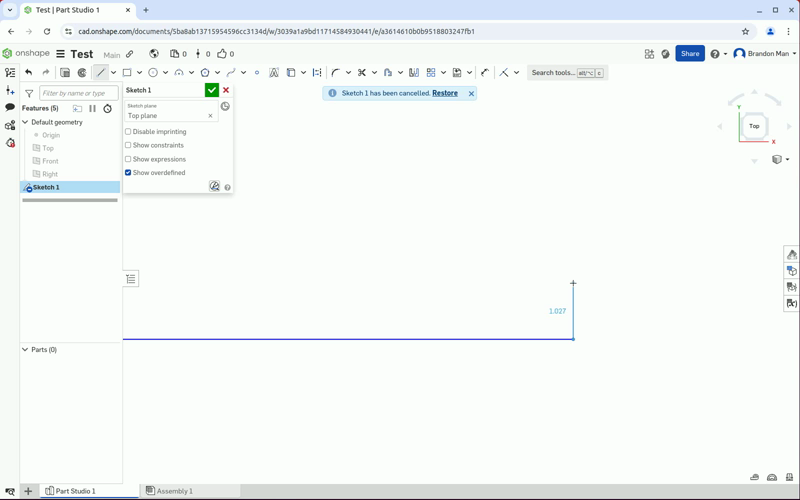
scroll(-6)
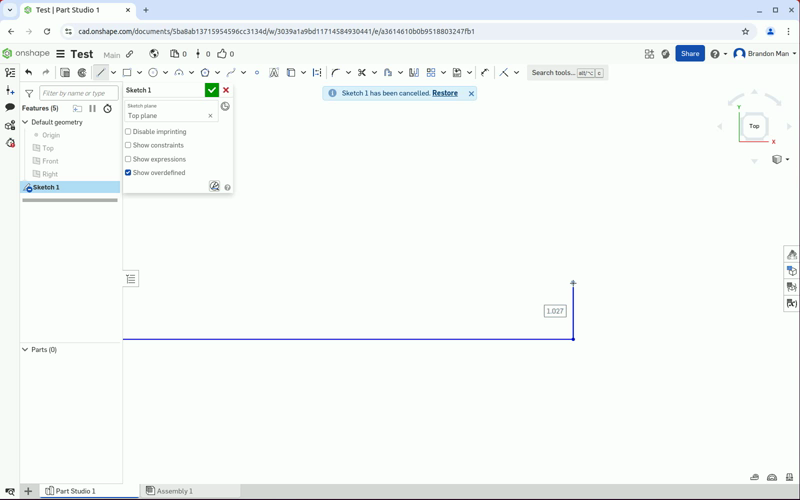
scroll(-6)
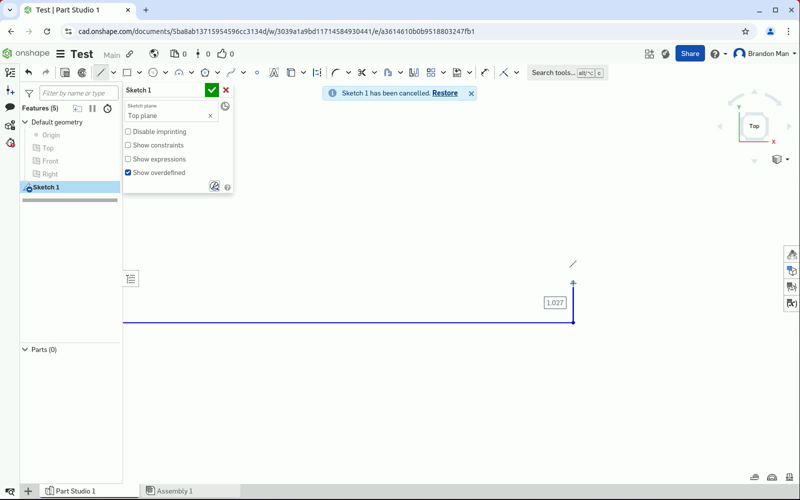
scroll(-6)
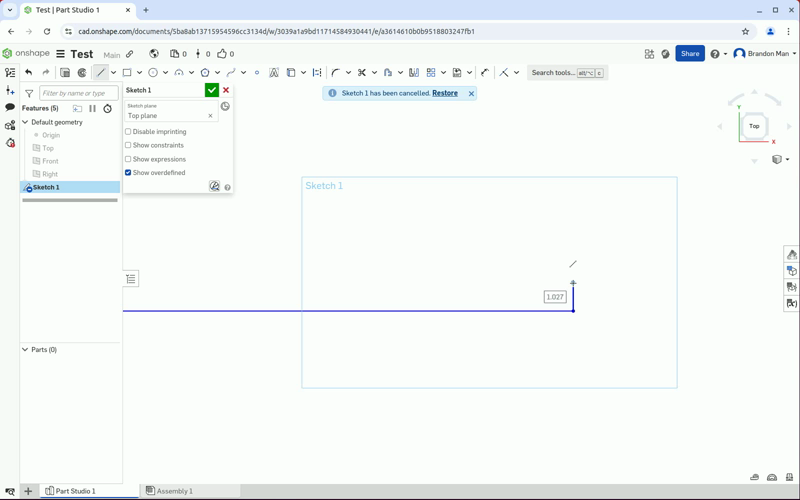
scroll(-6)
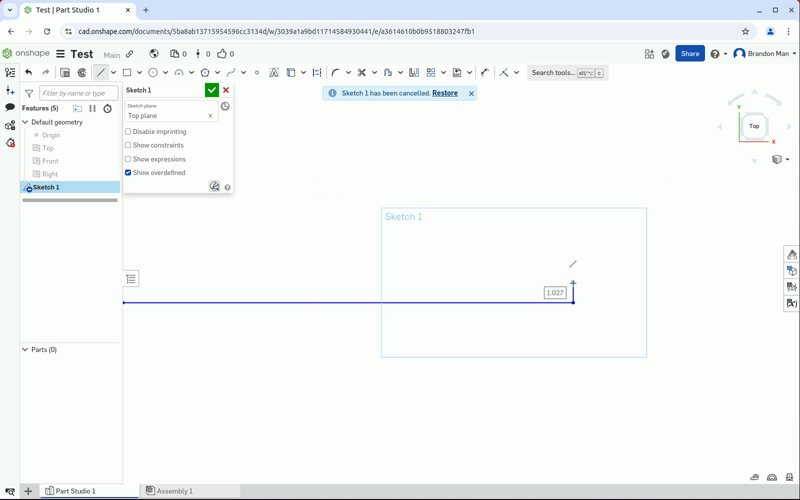
scroll(-6)
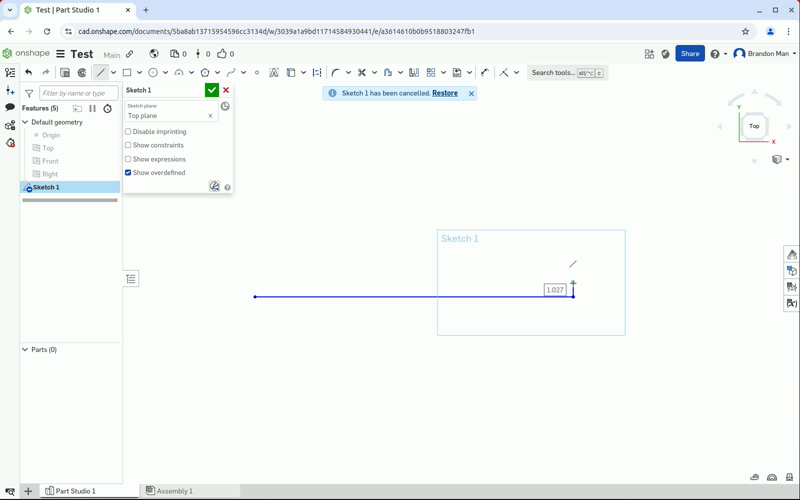
scroll(-6)
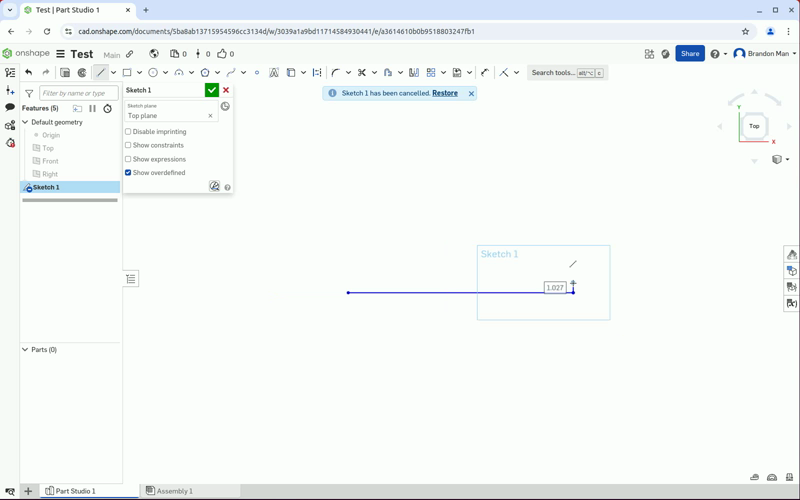
scroll(-6)
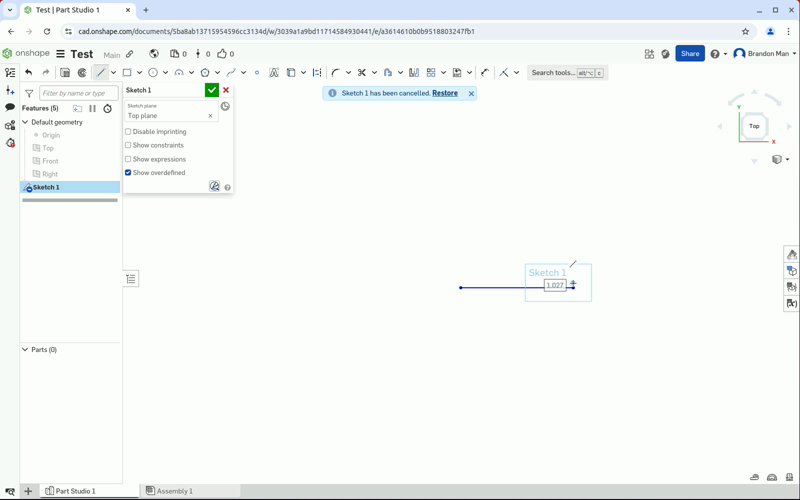
key_up(shift)
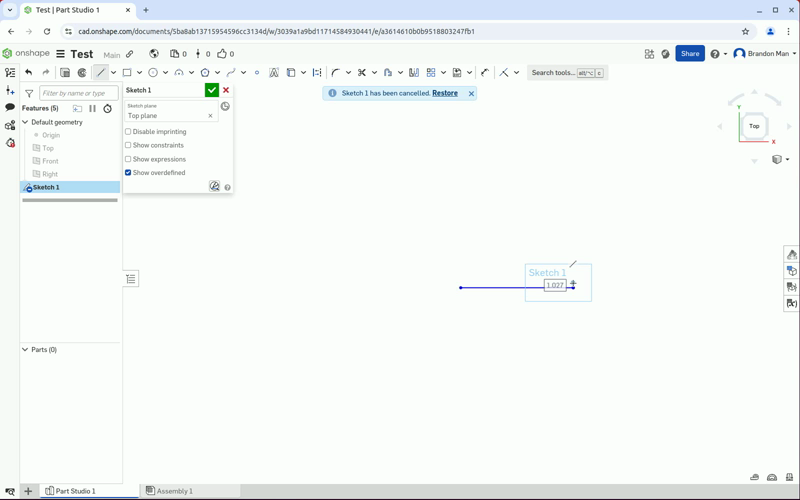
key_down(shift)
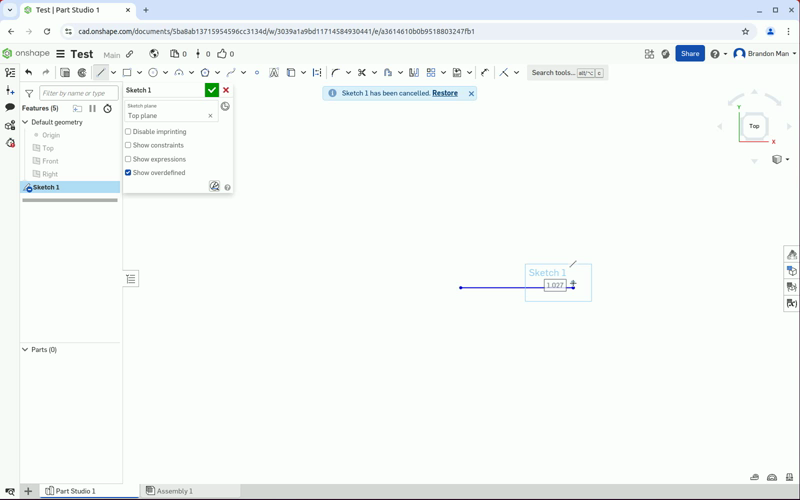
mouse_move(589, 282)
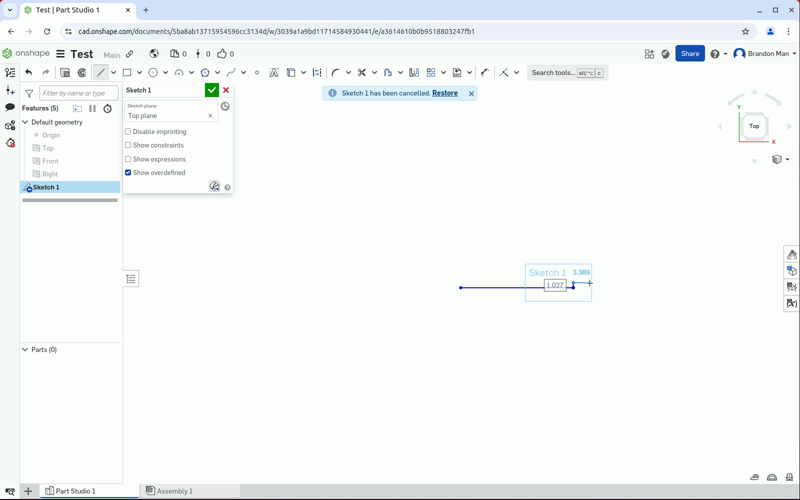
mouse_move(517, 282)
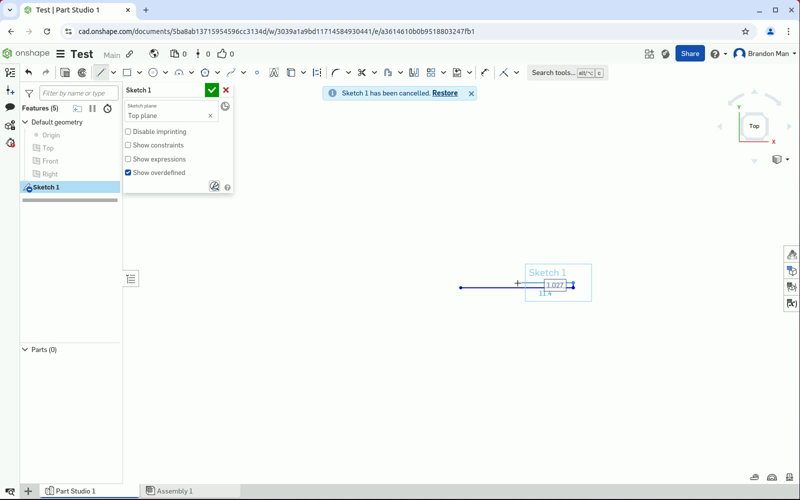
click(517, 282)
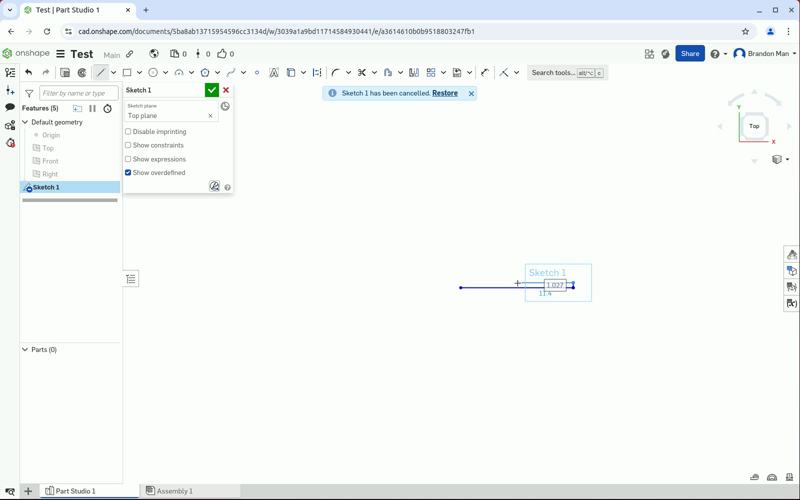
key_up(shift)
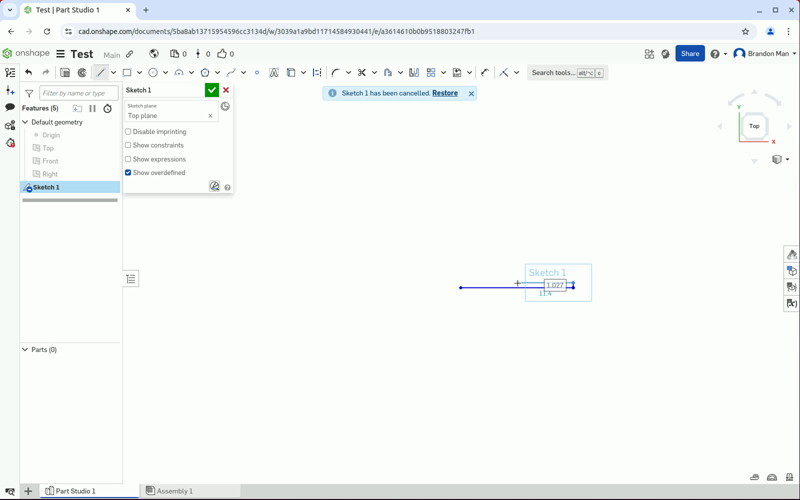
key_down(shift)
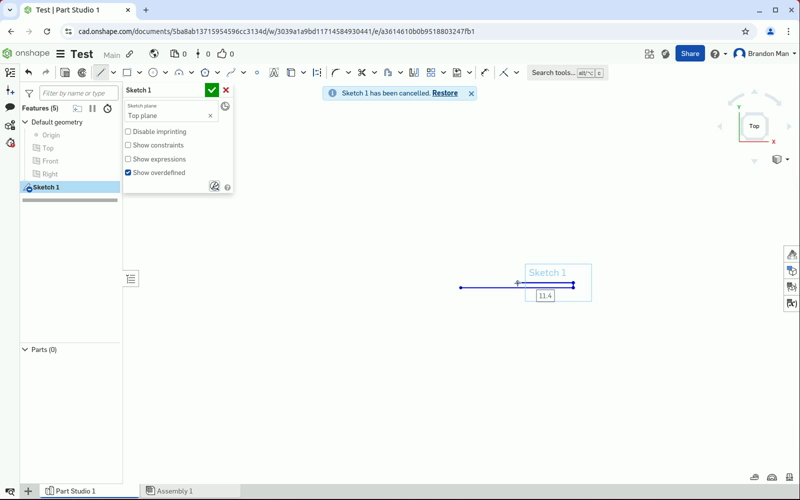
mouse_move(547, 282)
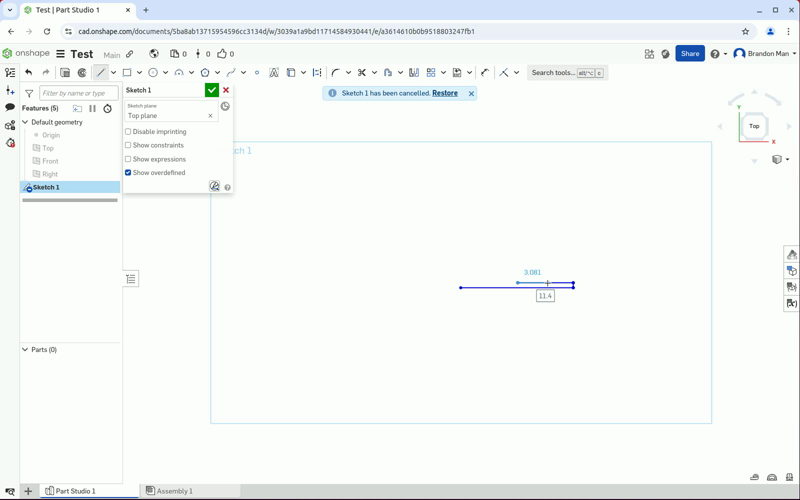
mouse_move(460, 282)
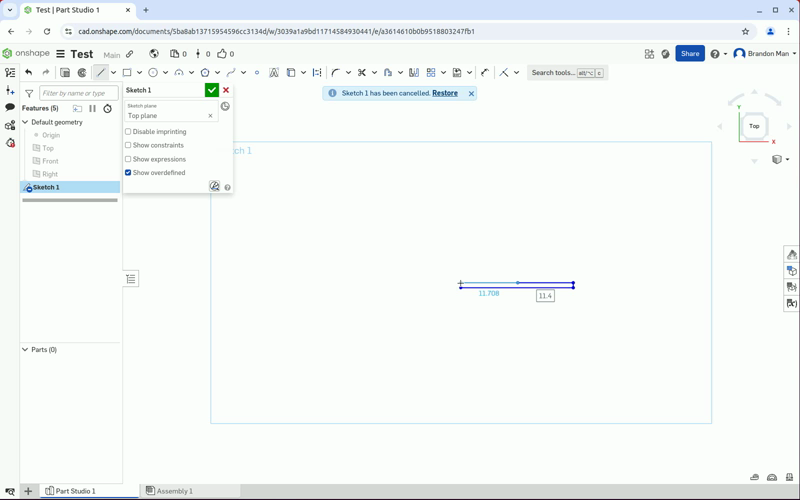
click(460, 282)
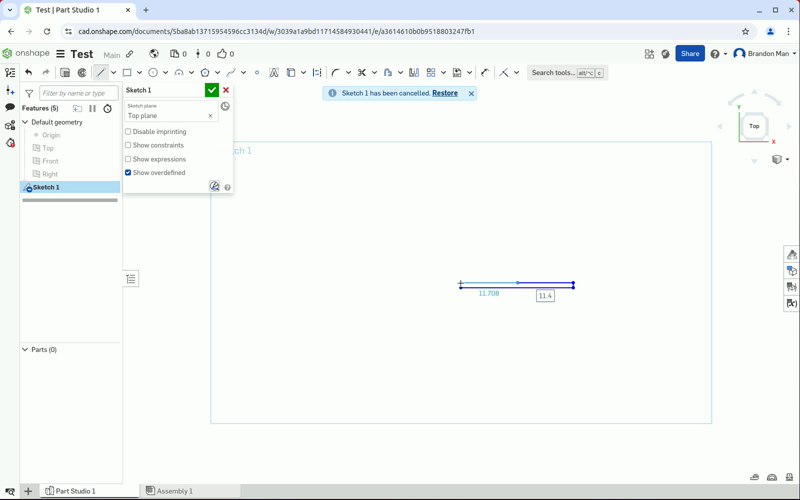
key_up(shift)
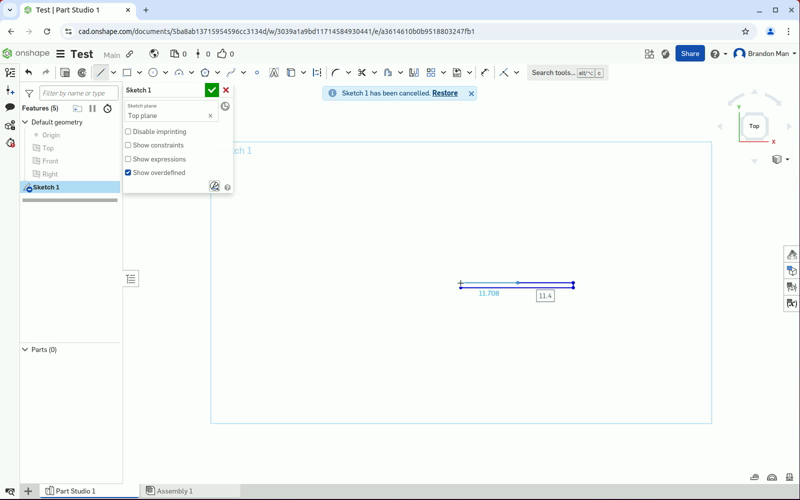
mouse_move(490, 282)
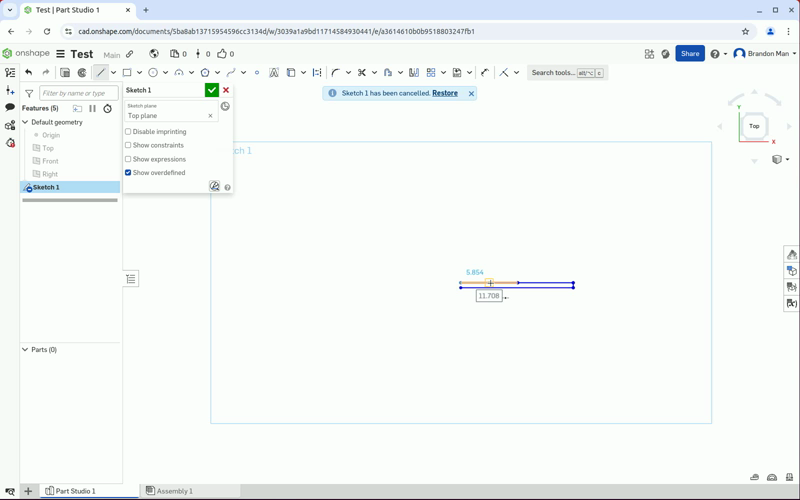
key_down(shift)
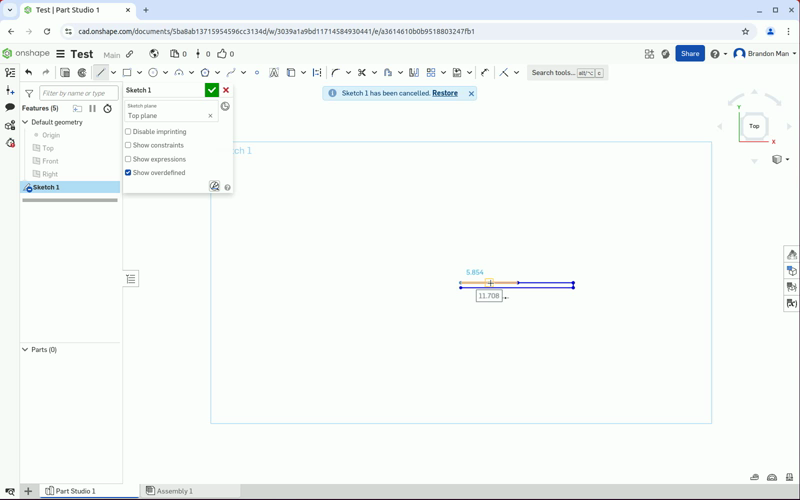
mouse_move(460, 287)
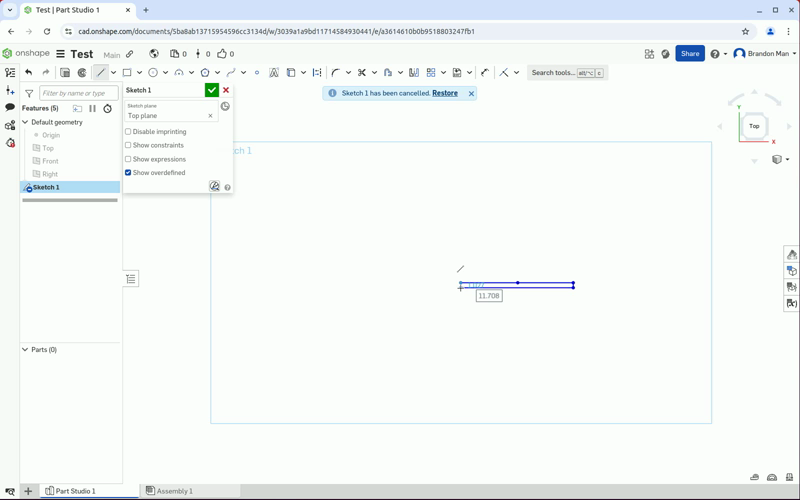
scroll(6)
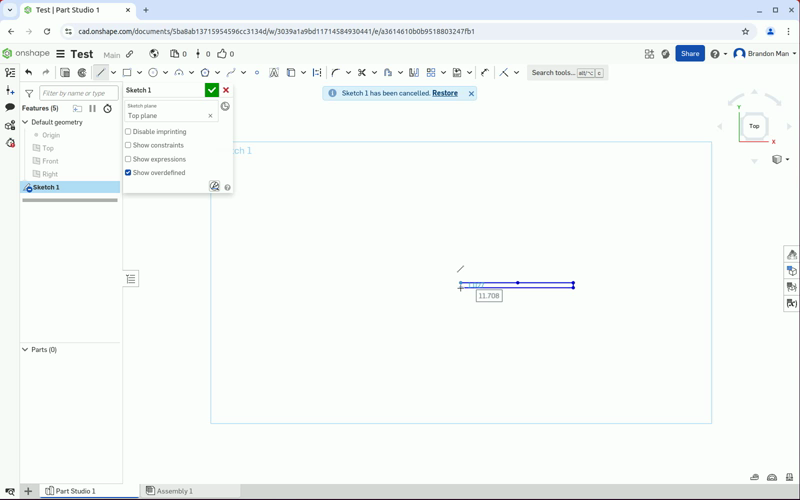
scroll(6)
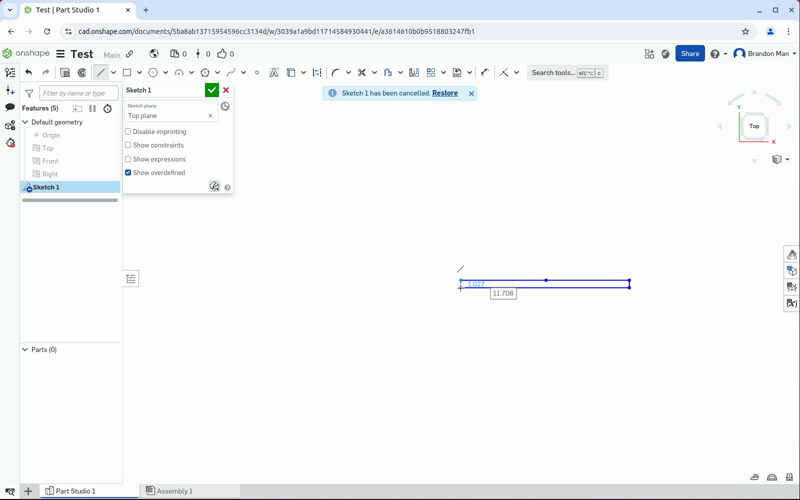
scroll(6)
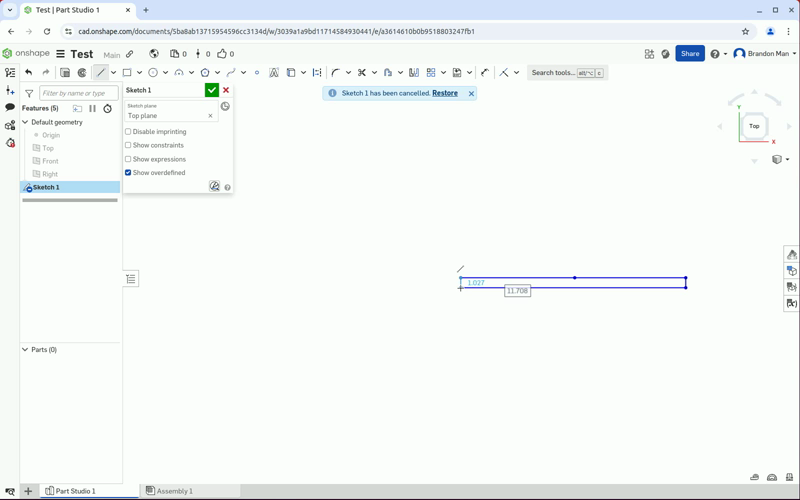
scroll(6)
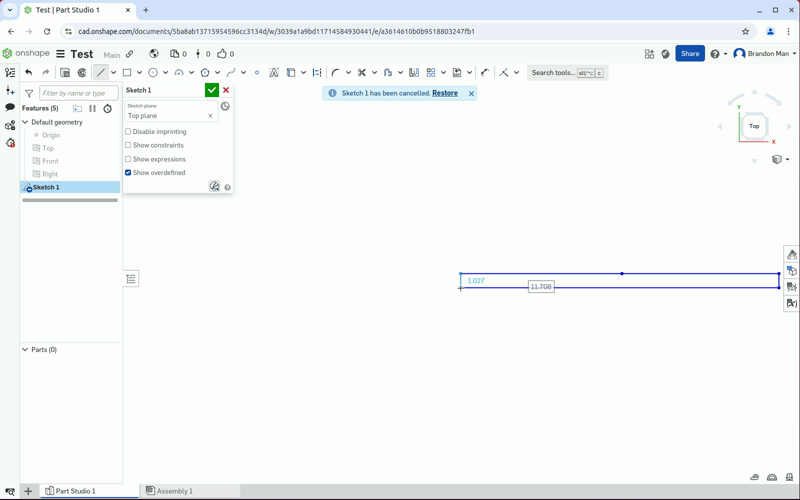
scroll(6)
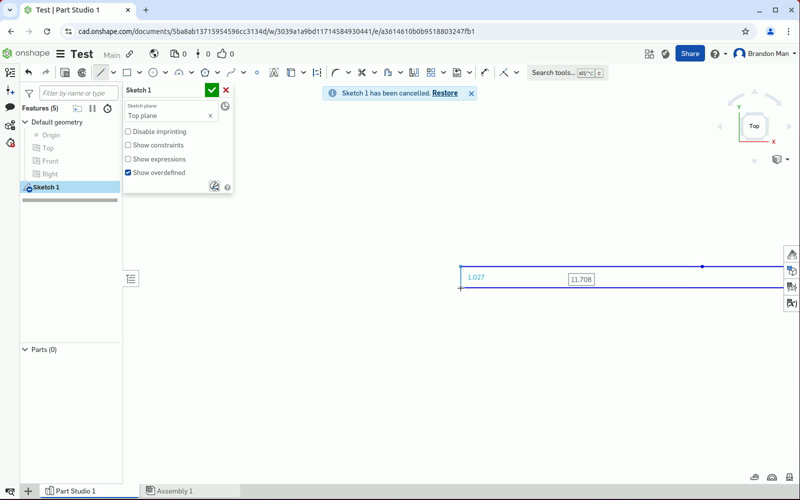
scroll(6)
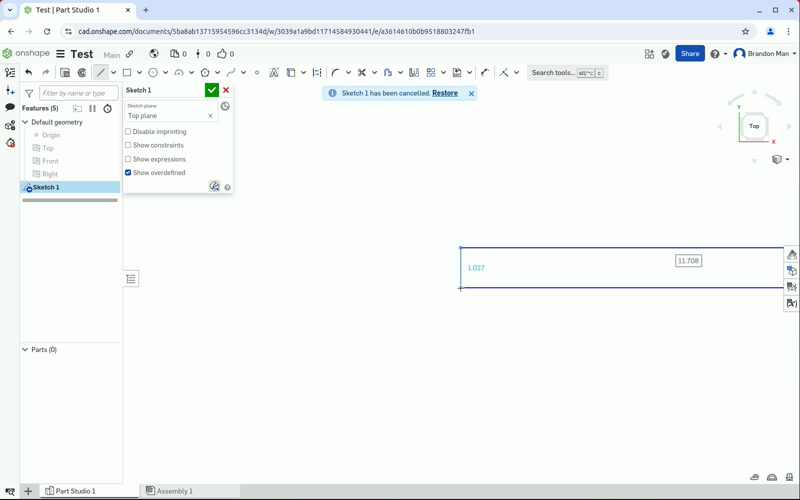
scroll(6)
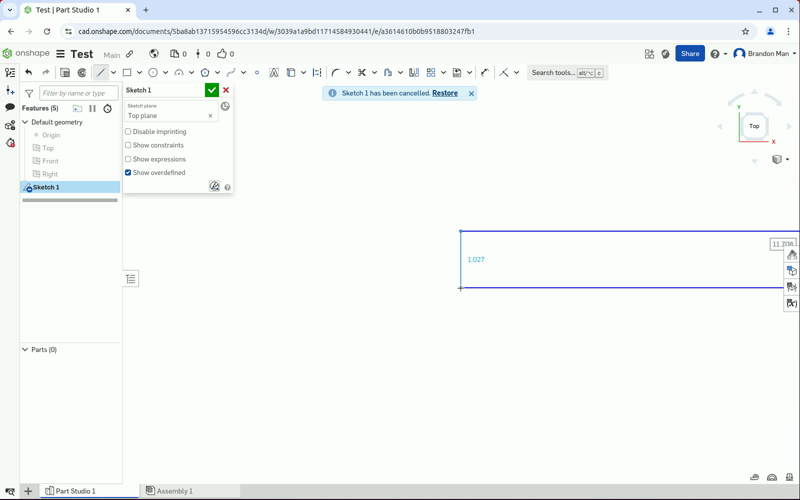
key_up(shift)
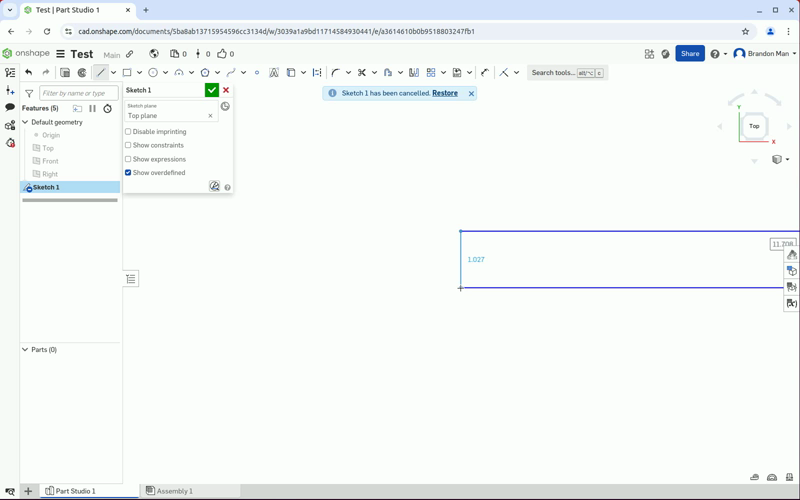
click(460, 287)
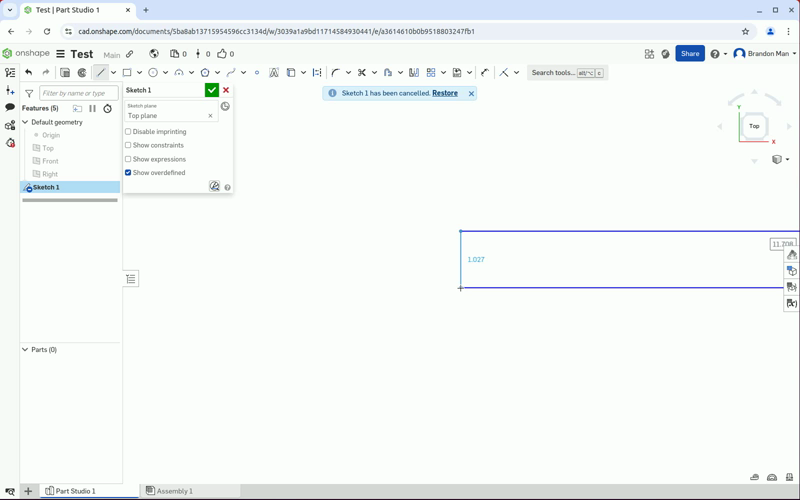
scroll(-6)
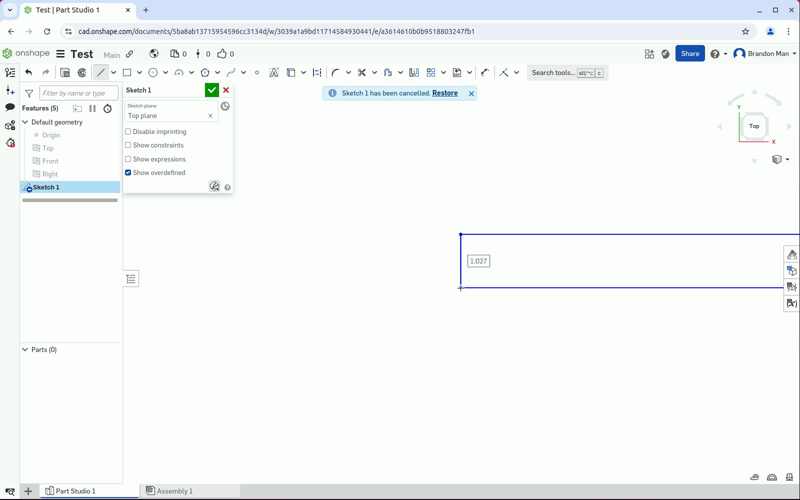
scroll(-6)
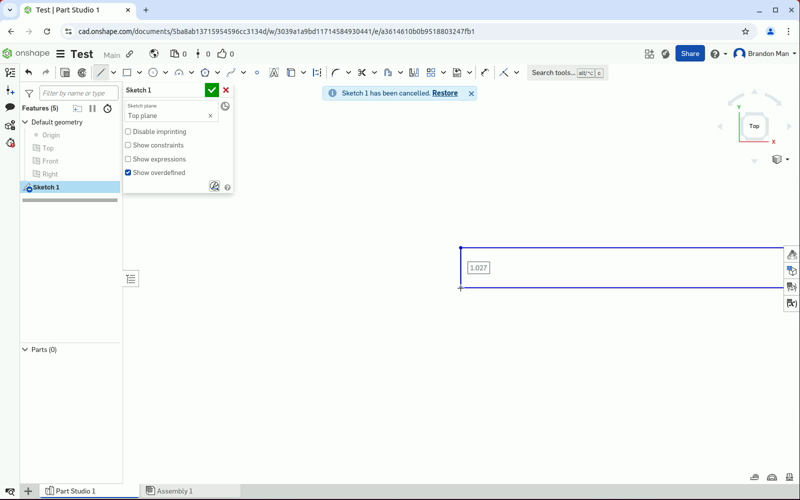
scroll(-6)
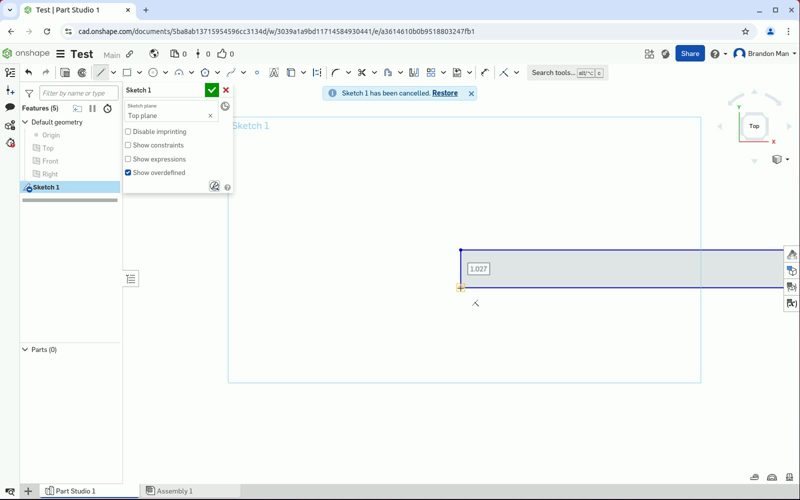
scroll(-6)
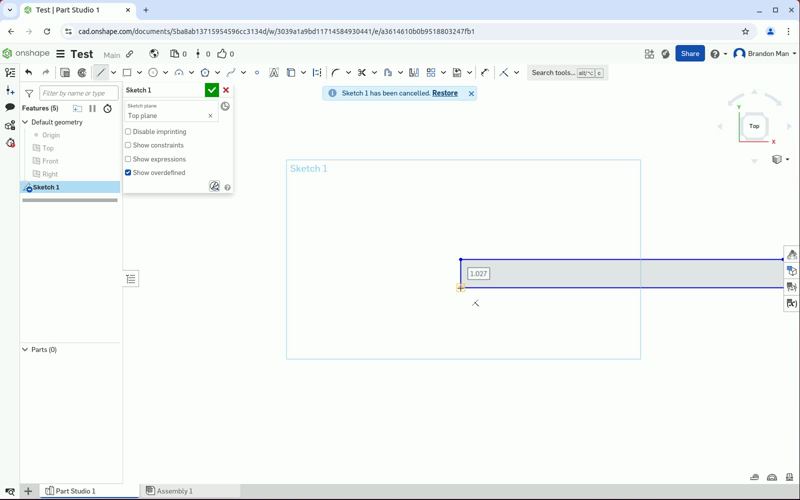
scroll(-6)
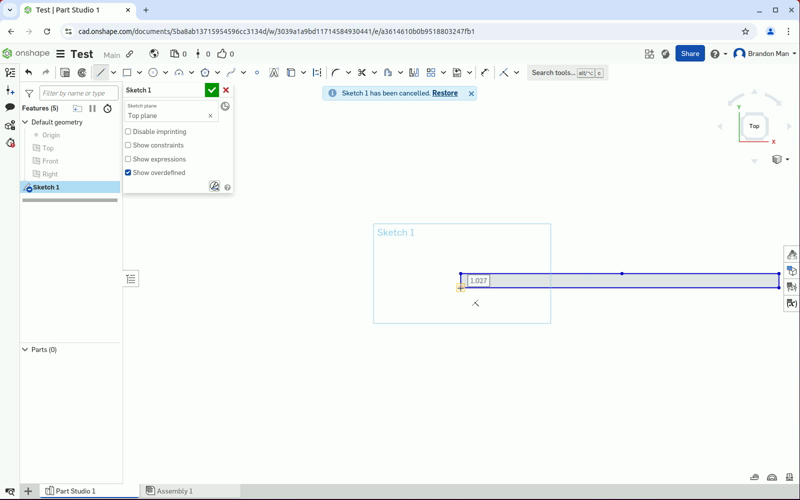
scroll(-6)
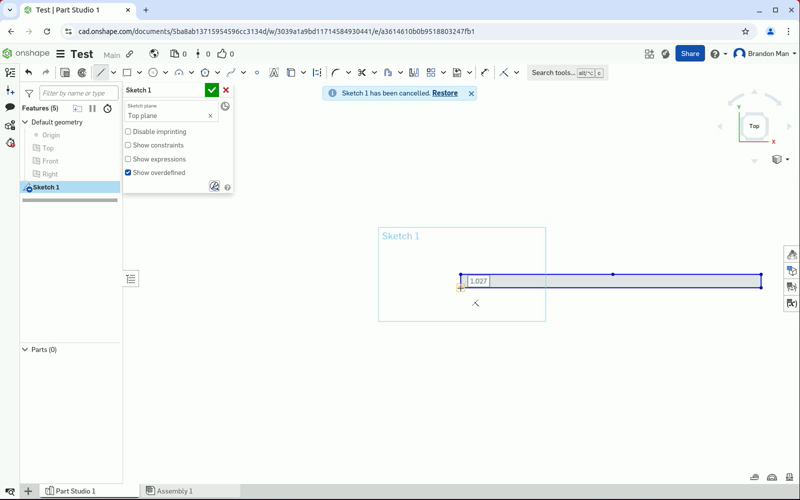
scroll(-6)
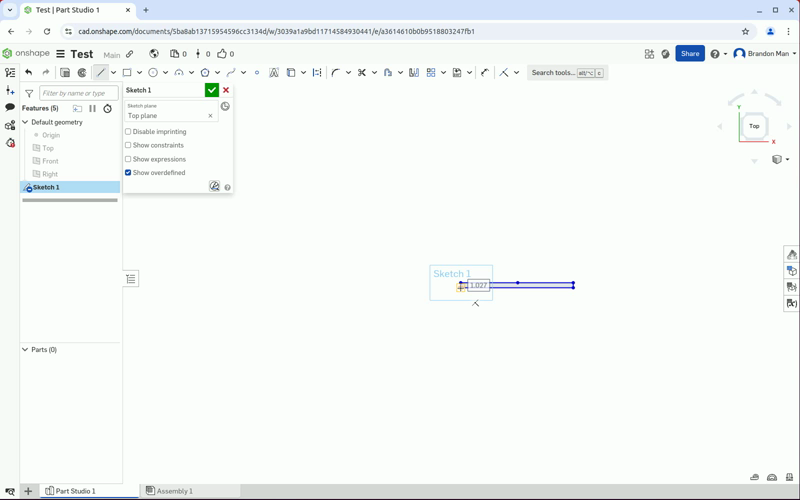
key(esc)
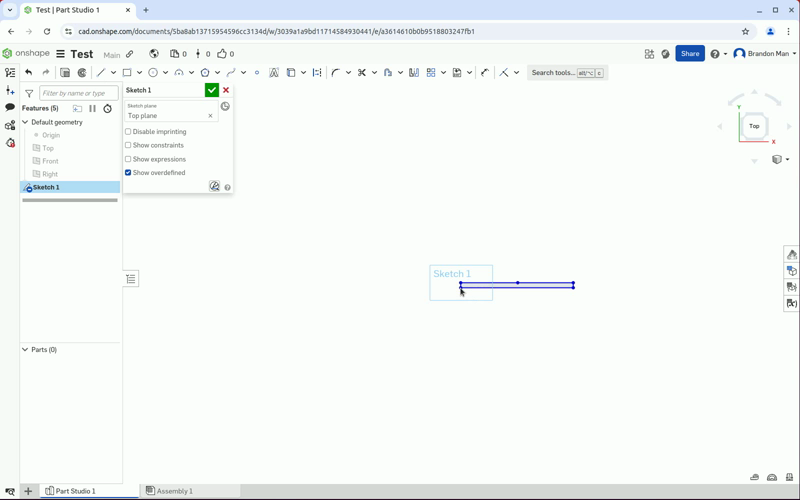
mouse_move(485, 287)
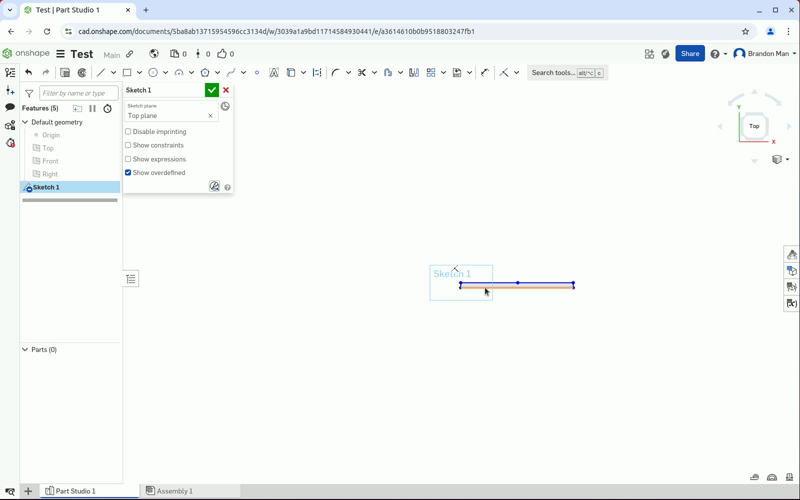
scroll(6)
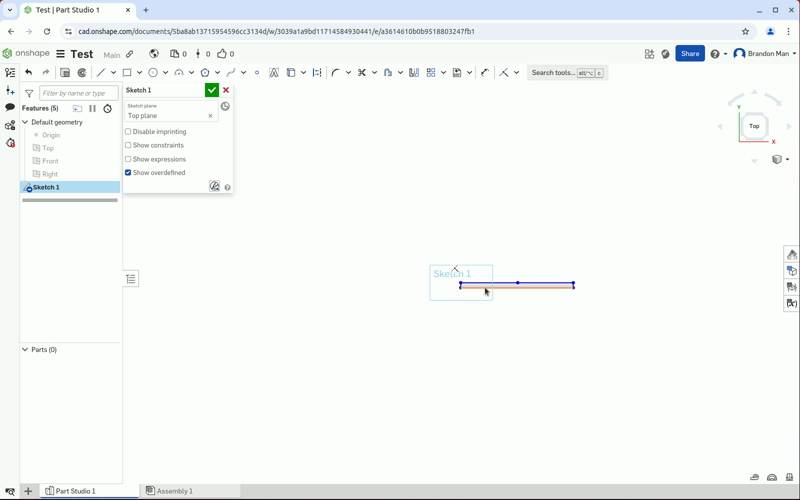
scroll(6)
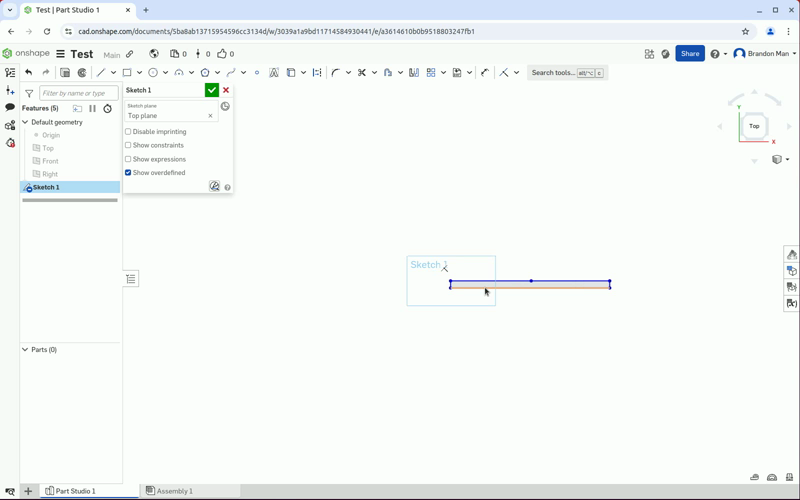
scroll(6)
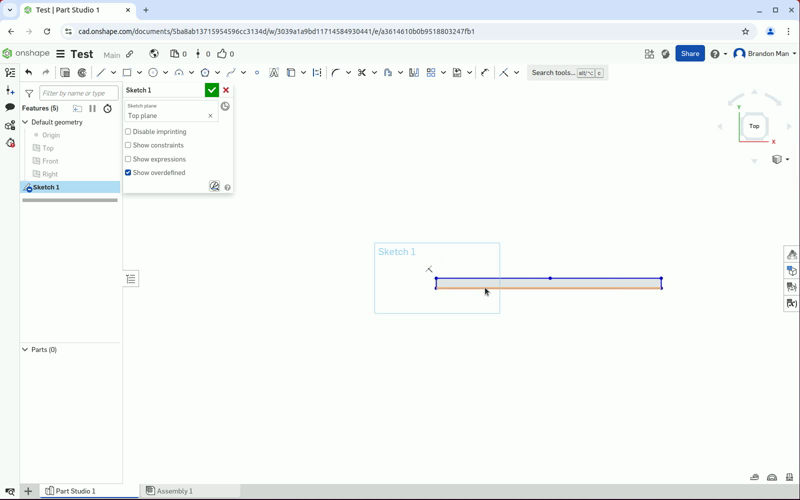
scroll(6)
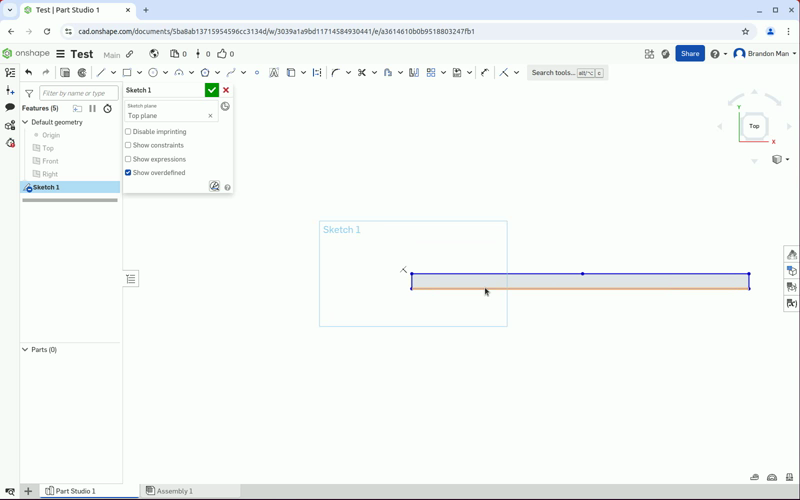
scroll(6)
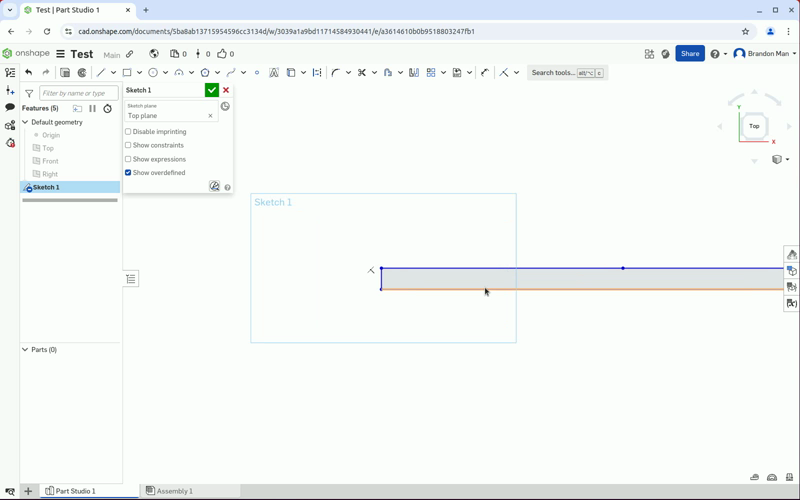
scroll(6)
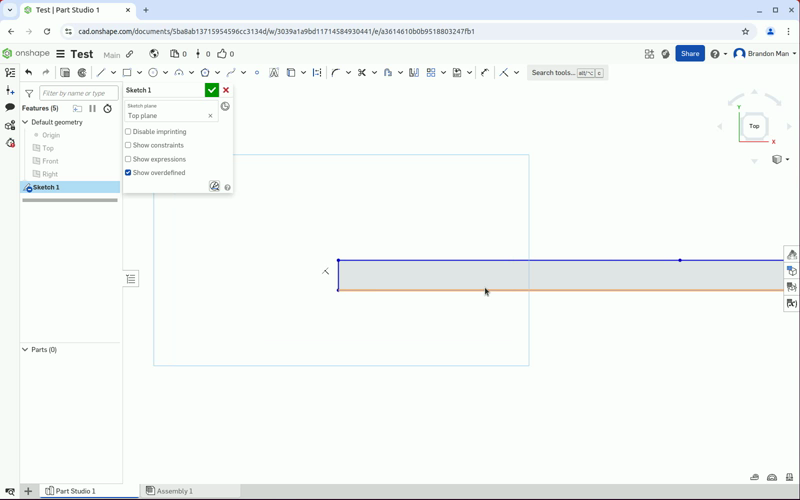
scroll(6)
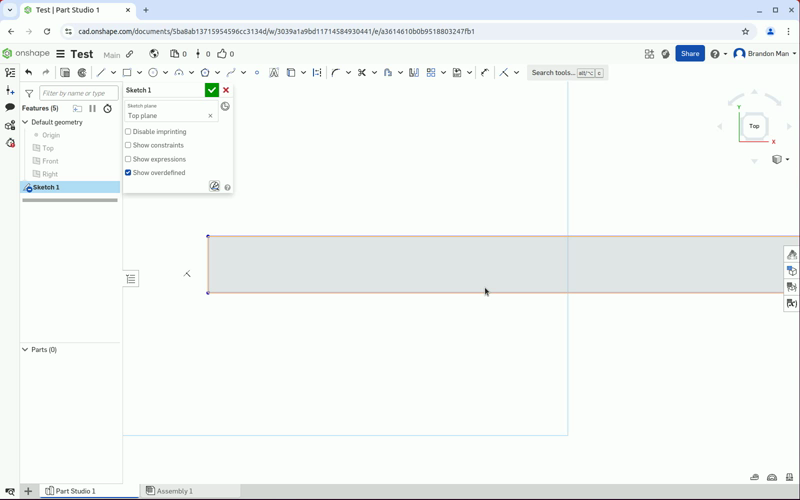
click(485, 287)
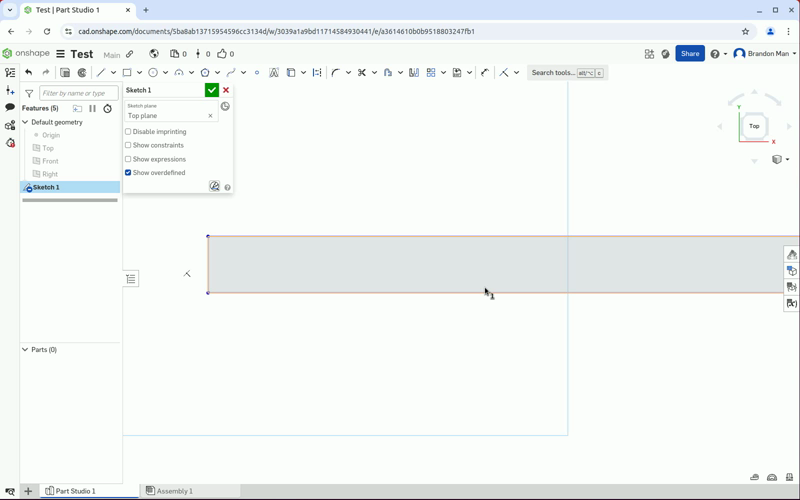
scroll(-6)
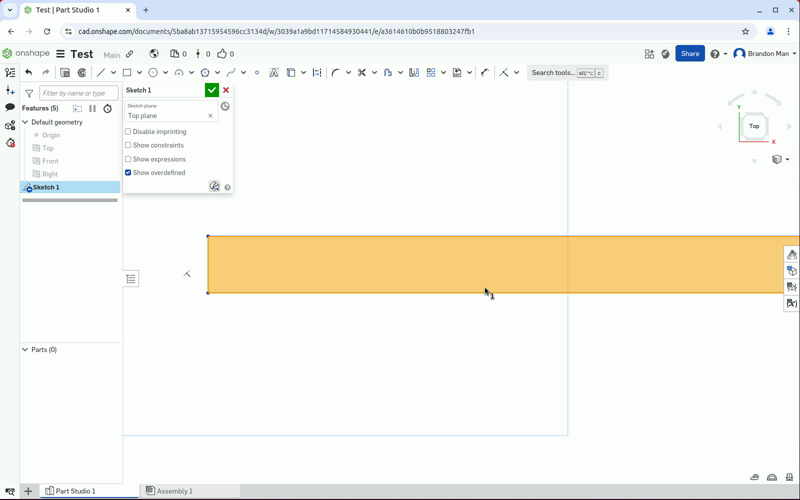
scroll(-6)
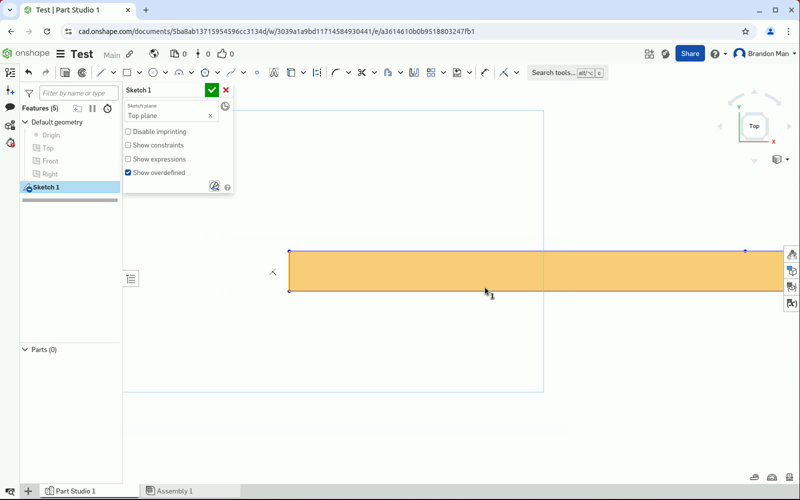
scroll(-6)
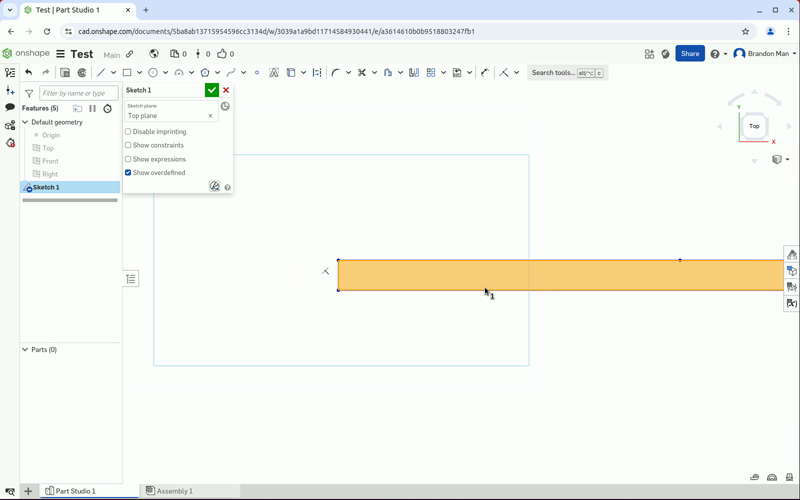
scroll(-6)
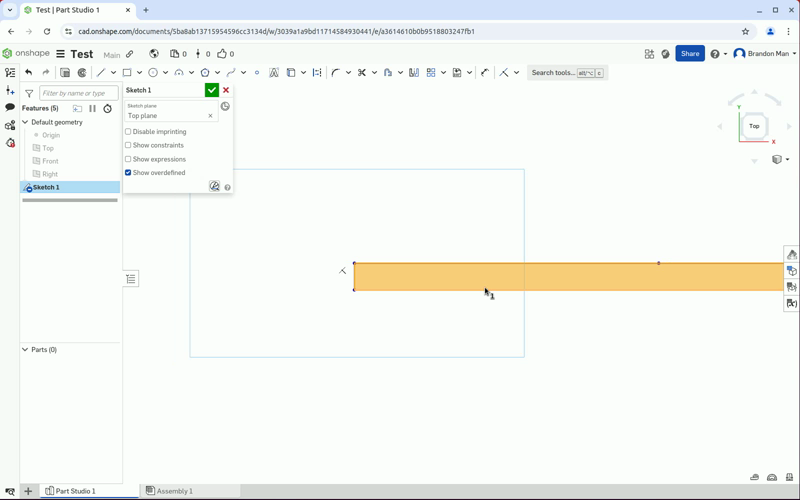
scroll(-6)
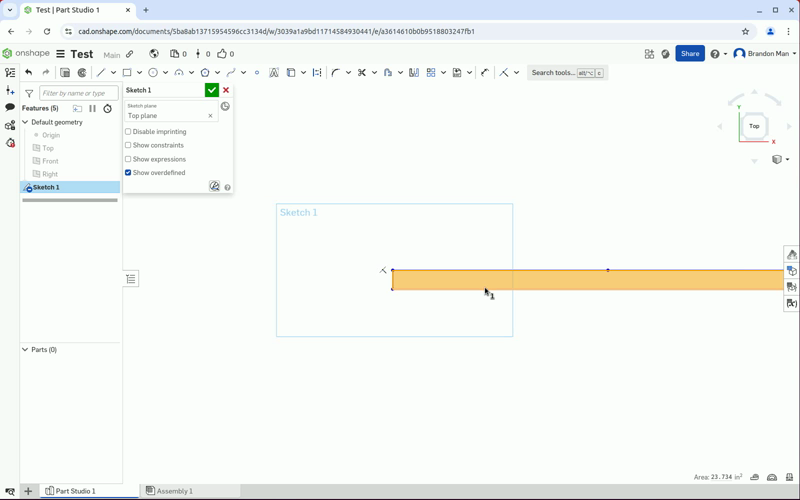
scroll(-6)
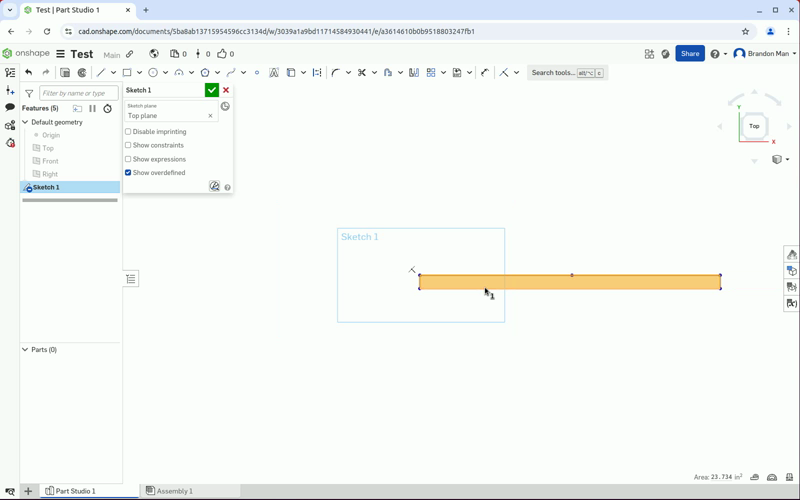
scroll(-6)
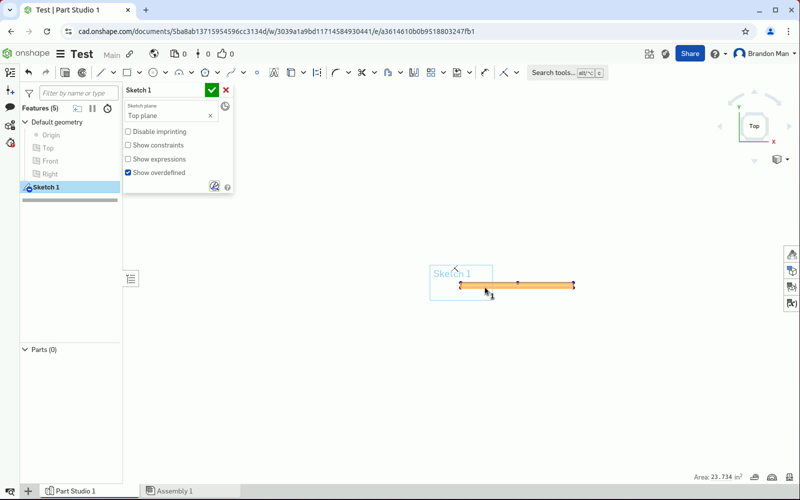
mouse_move(73, 352)
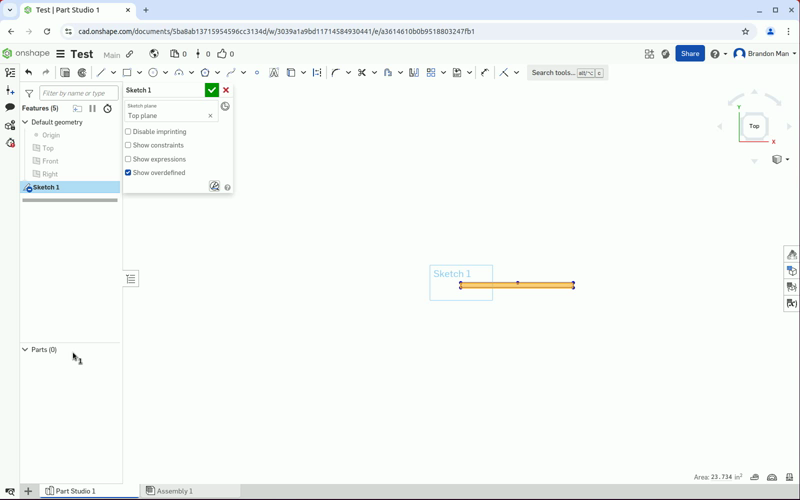
key(shift+y)
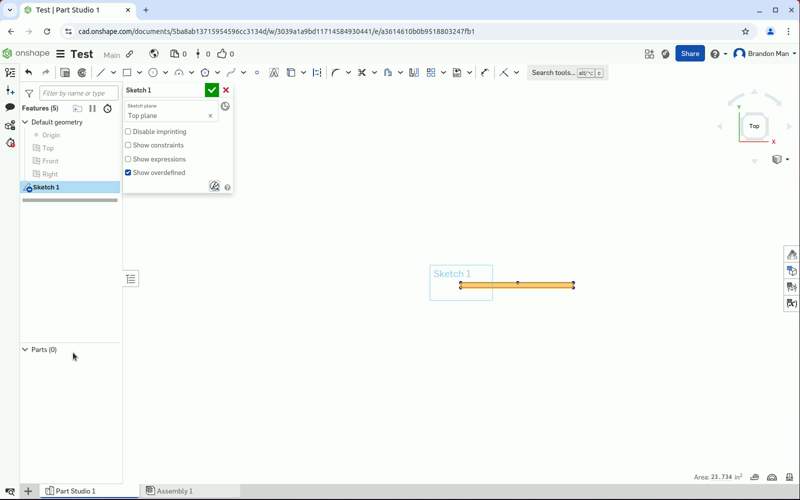
key(shift+e)
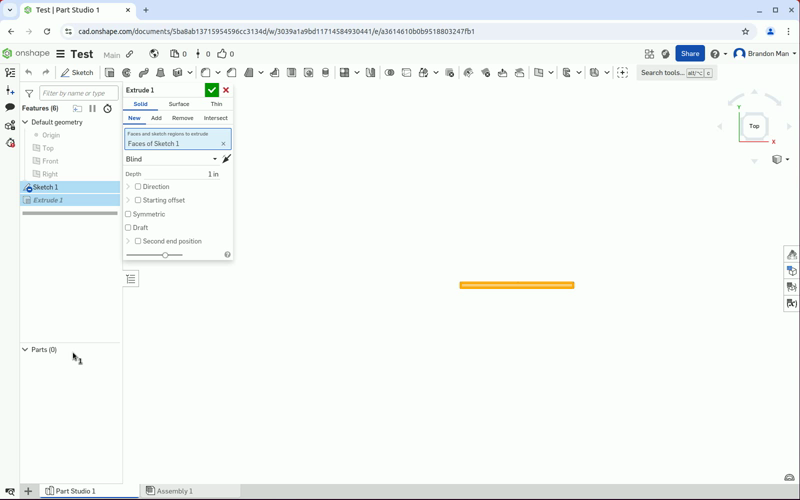
mouse_move(143, 106)
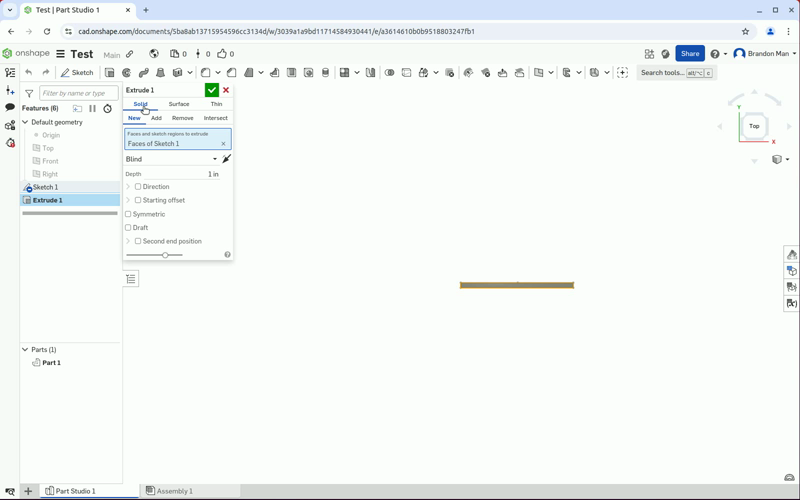
click(143, 106)
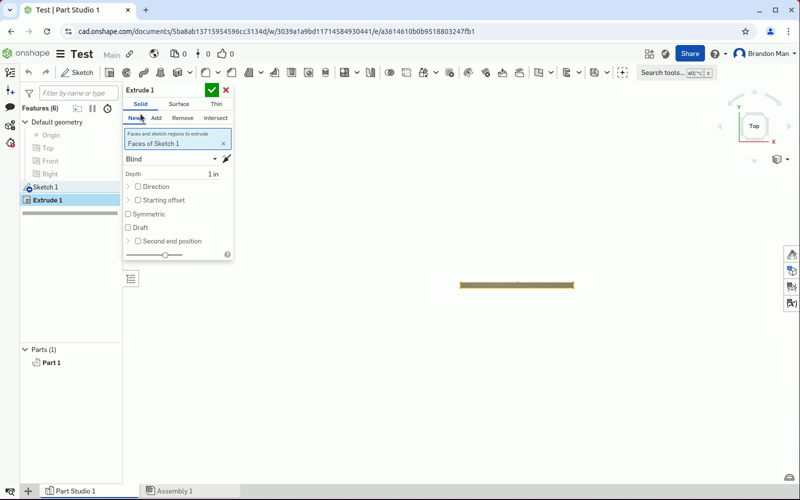
mouse_move(137, 120)
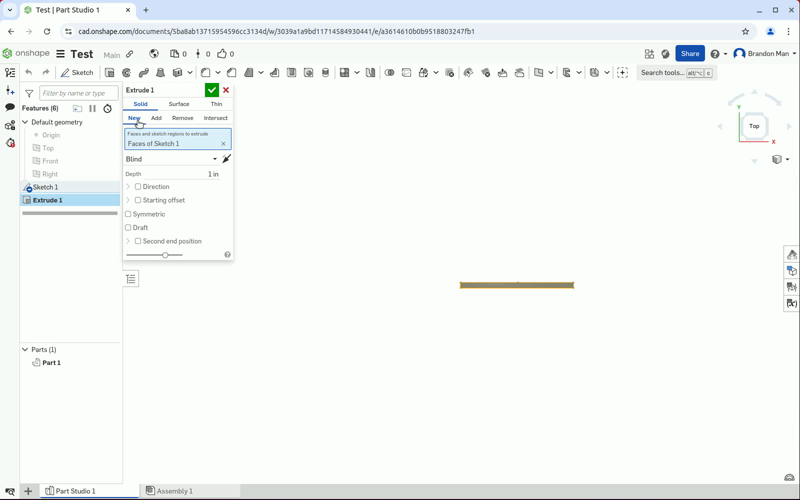
click(137, 120)
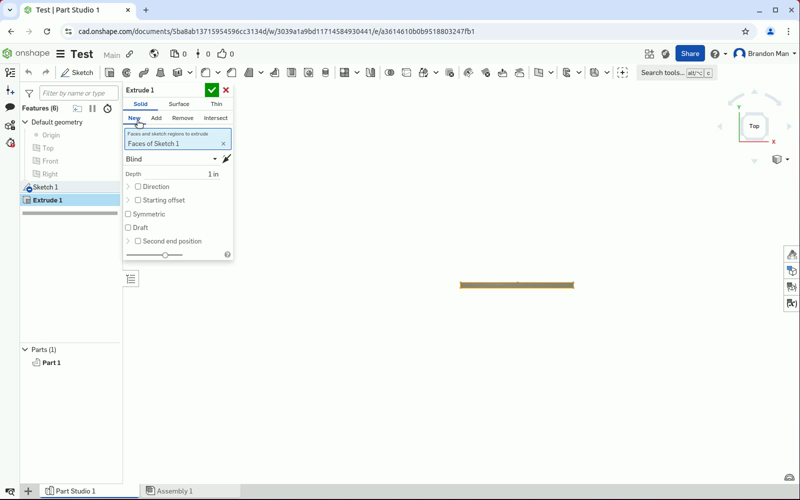
key(tab, 4)
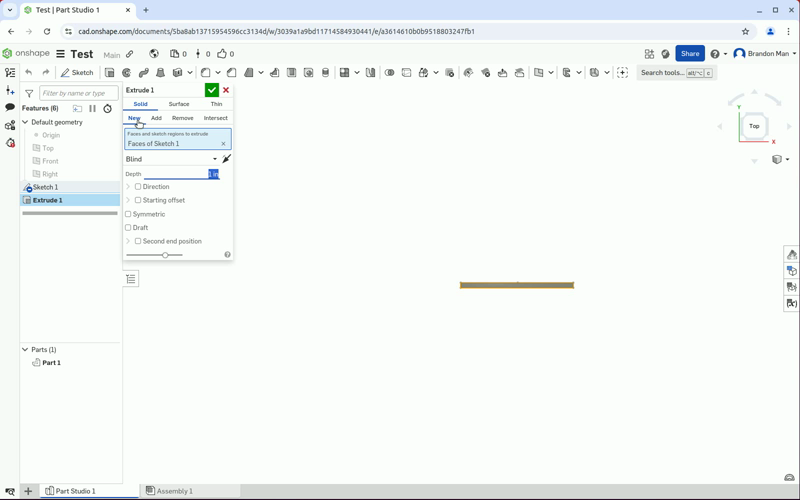
text(-0.241)
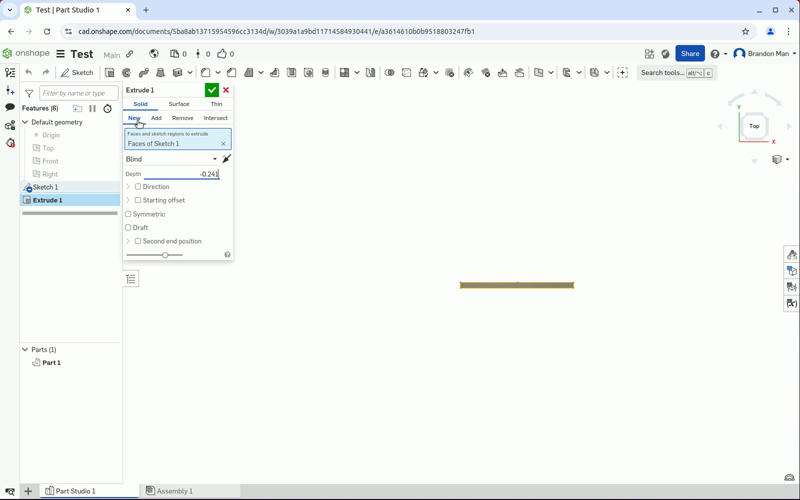
key(enter)
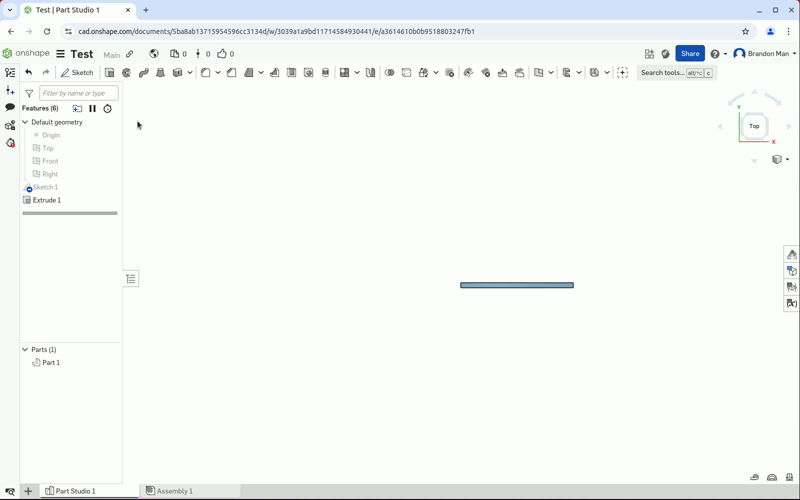
key(shift+h)
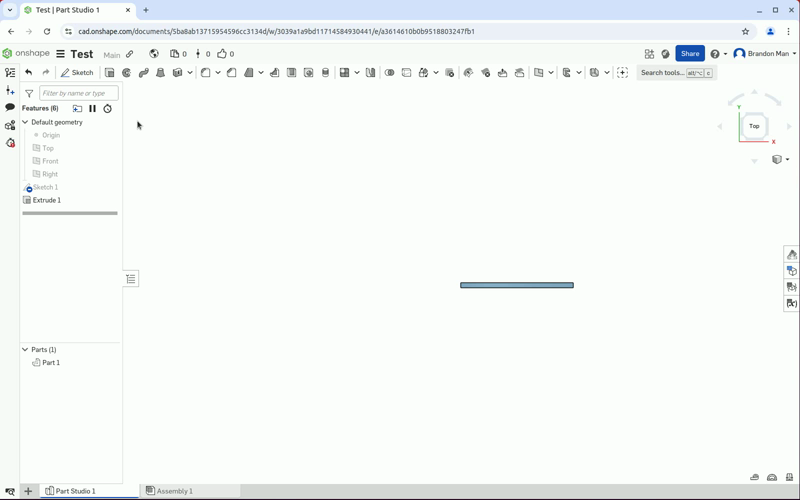
key(shift+h)
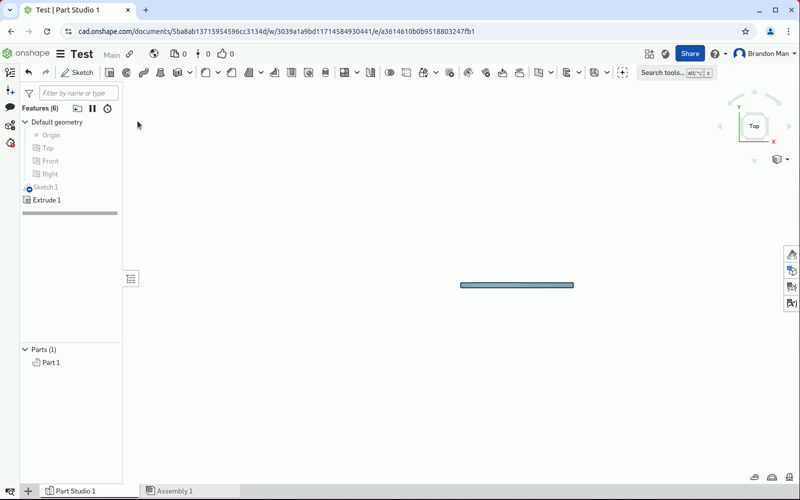
mouse_move(73, 189)
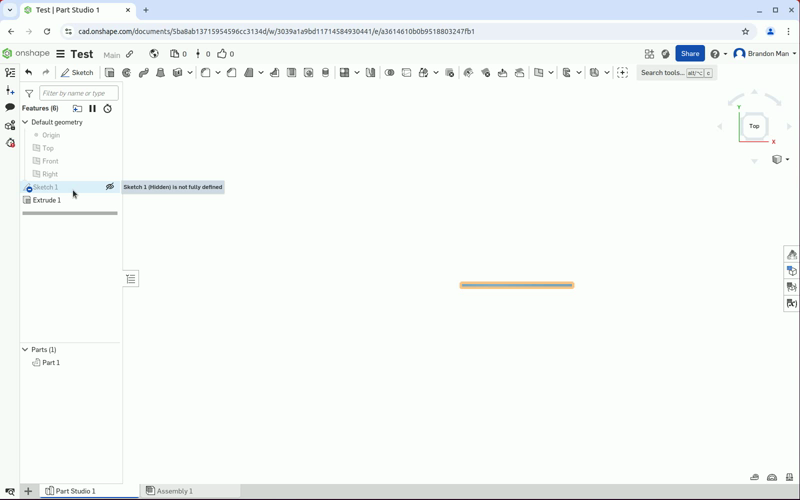
click(73, 189)
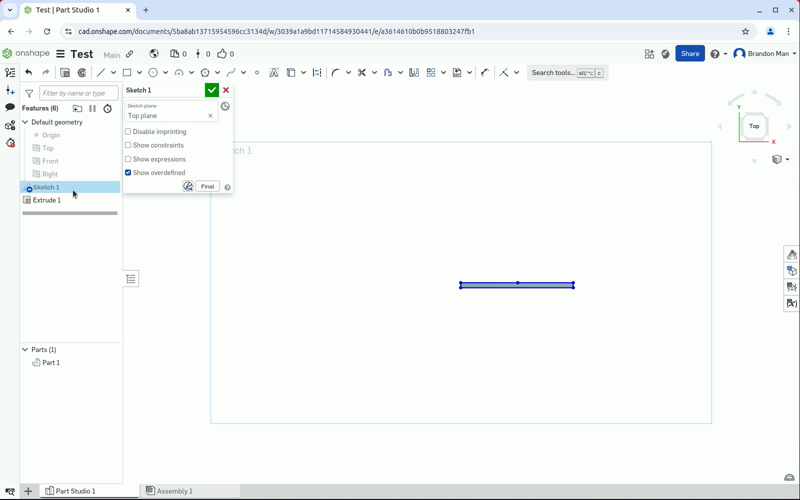
mouse_move(229, 92)
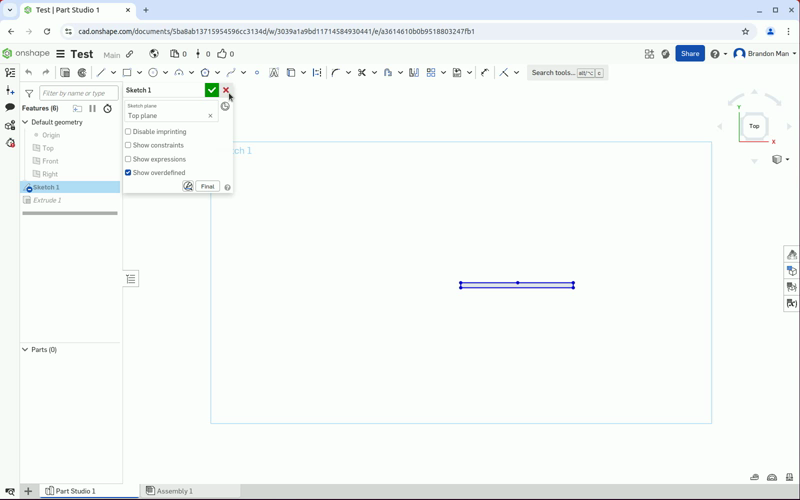
click(229, 92)
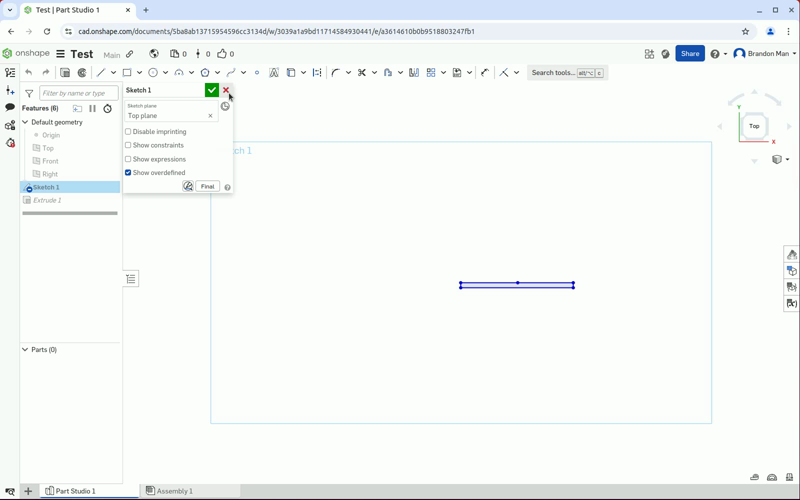
key(shift+s)
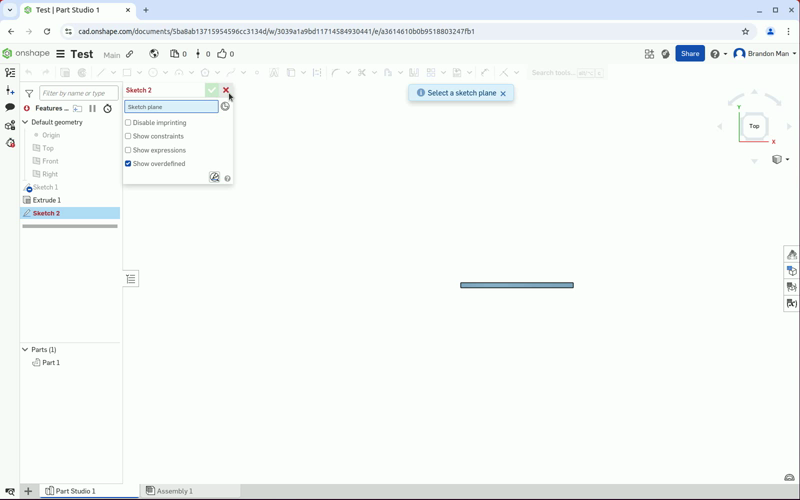
mouse_move(73, 150)
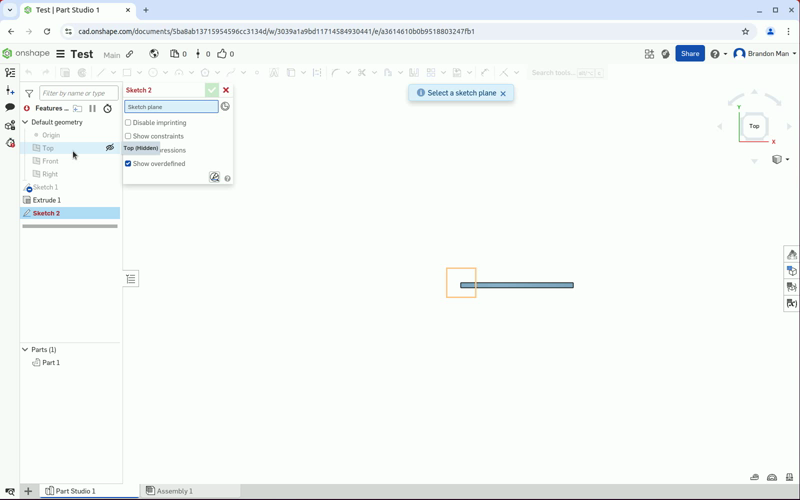
click(73, 150)
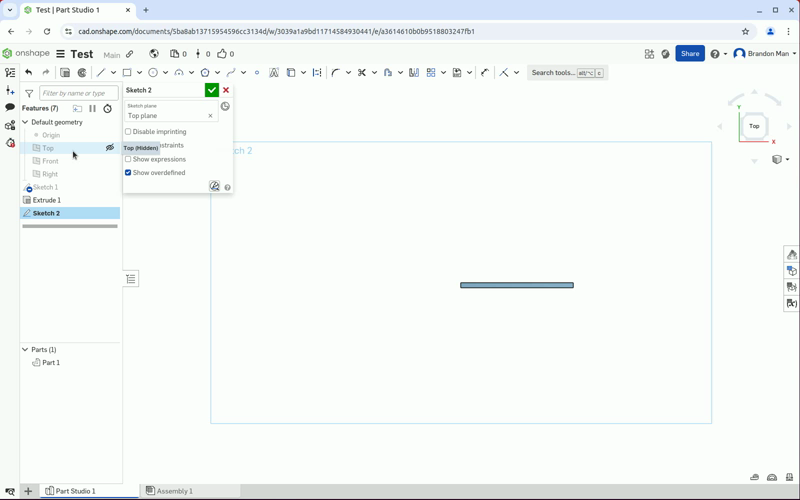
mouse_move(73, 352)
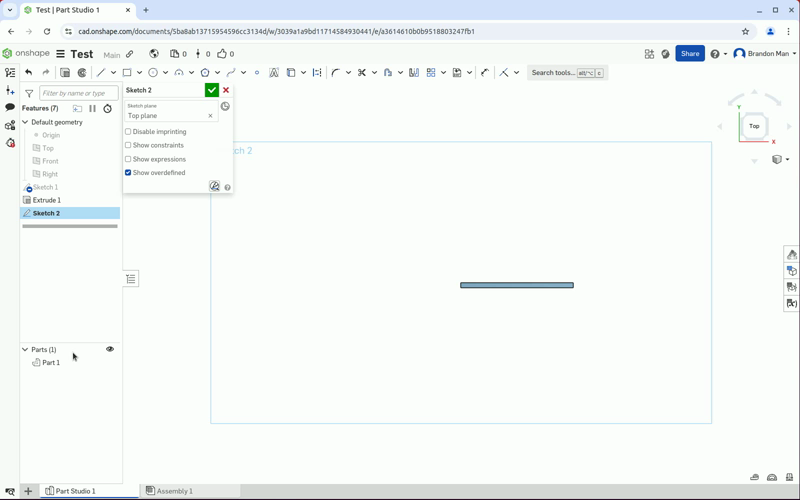
key(y)
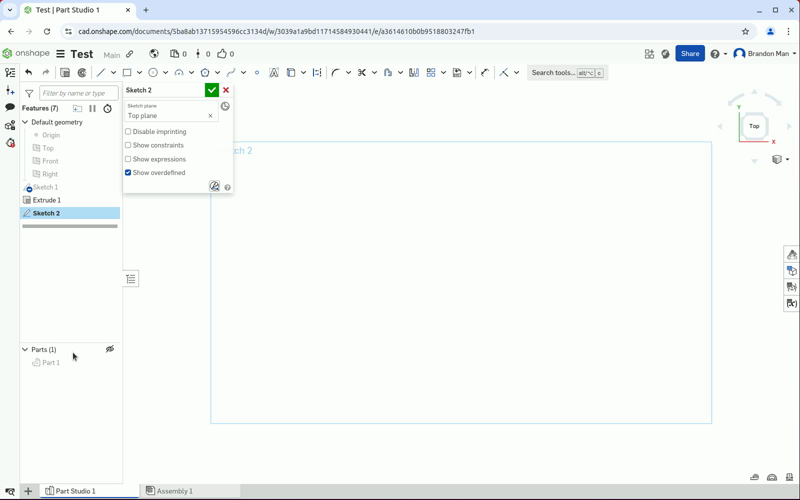
key(l)
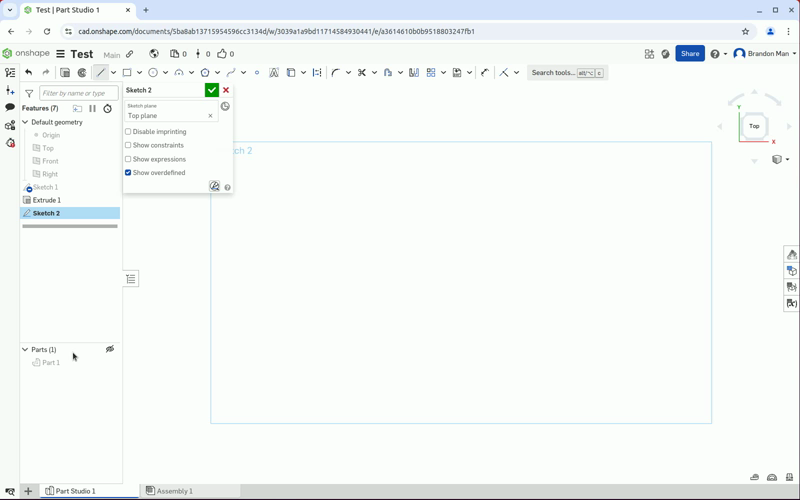
key_down(shift)
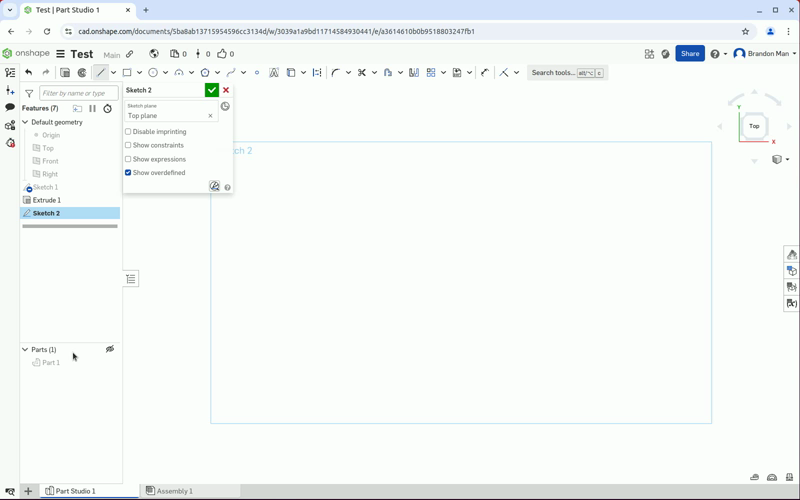
mouse_move(460, 282)
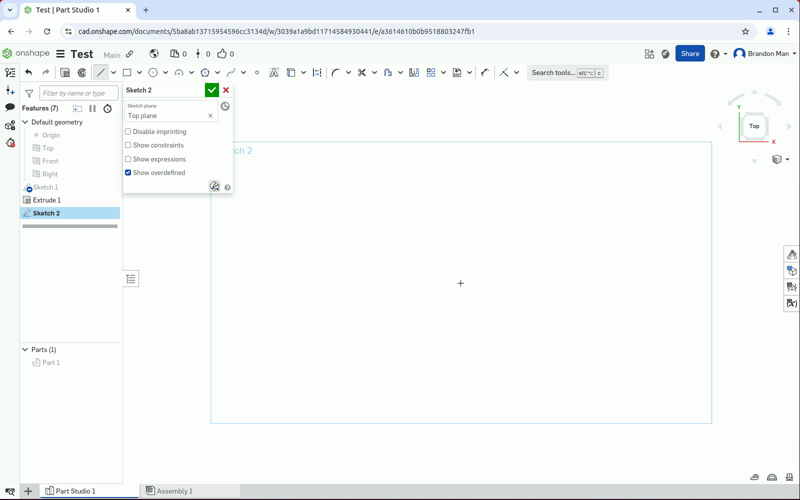
click(460, 282)
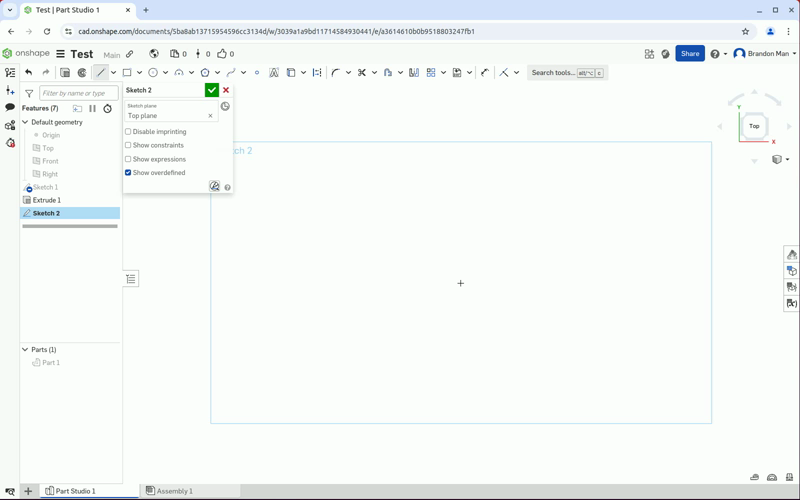
key_up(shift)
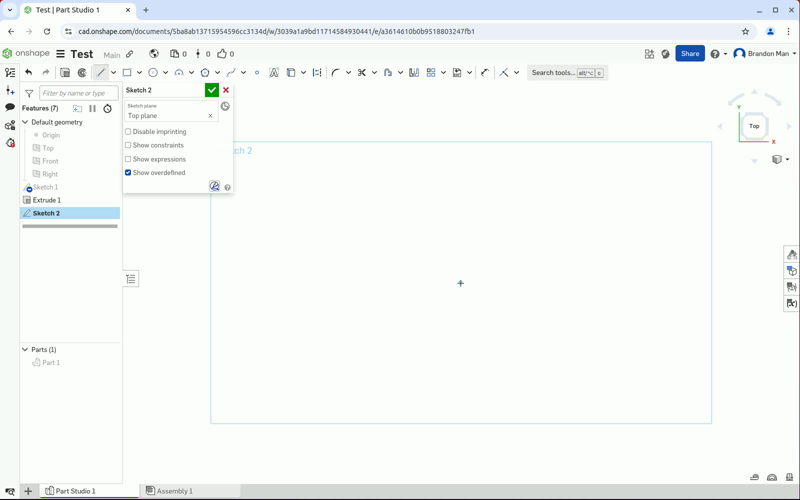
key_down(shift)
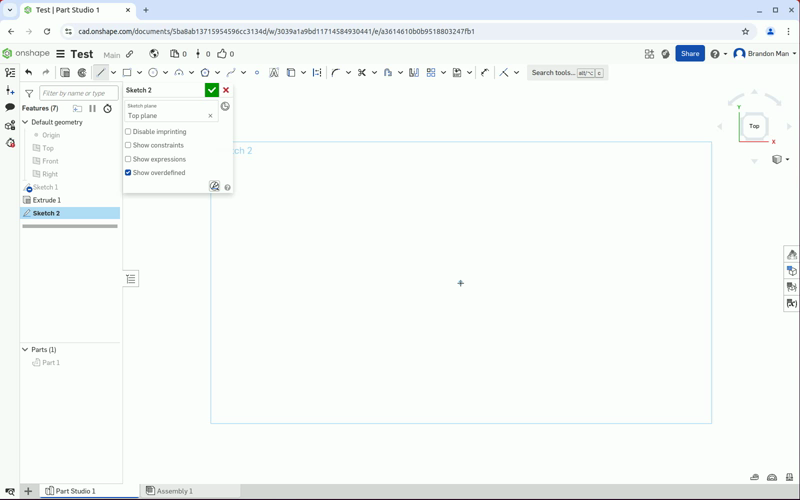
mouse_move(490, 282)
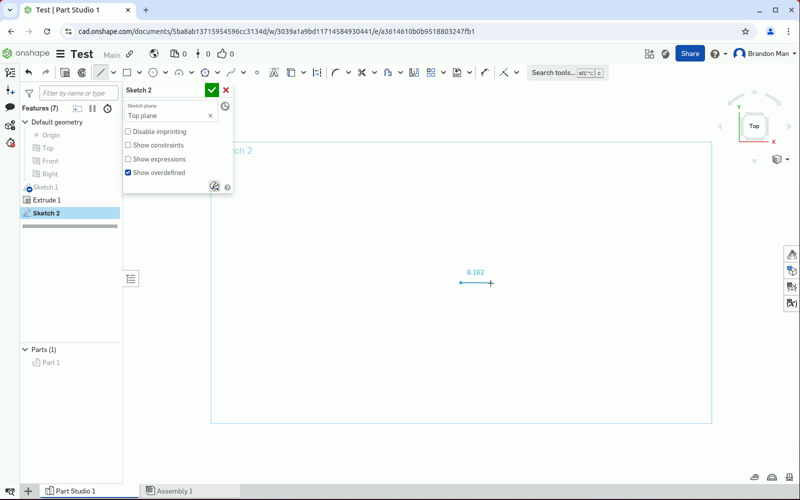
mouse_move(517, 282)
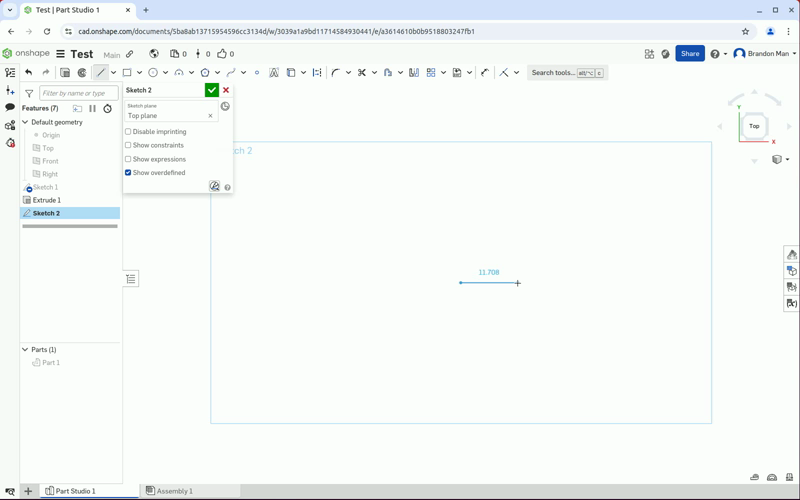
click(517, 282)
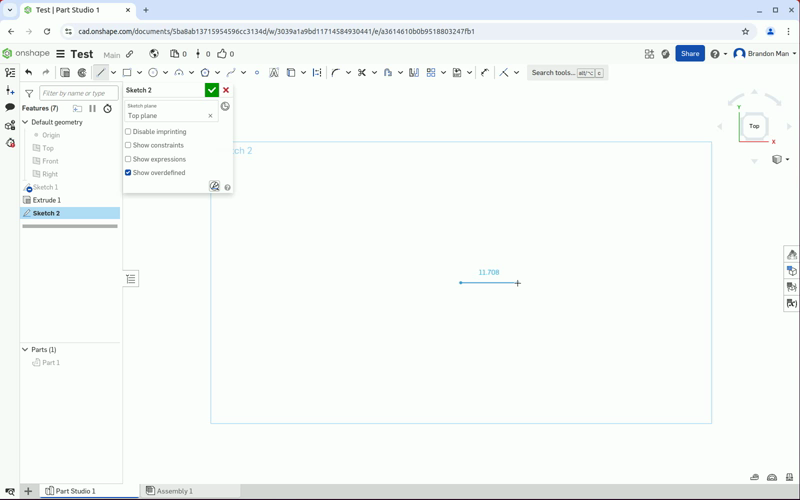
key_up(shift)
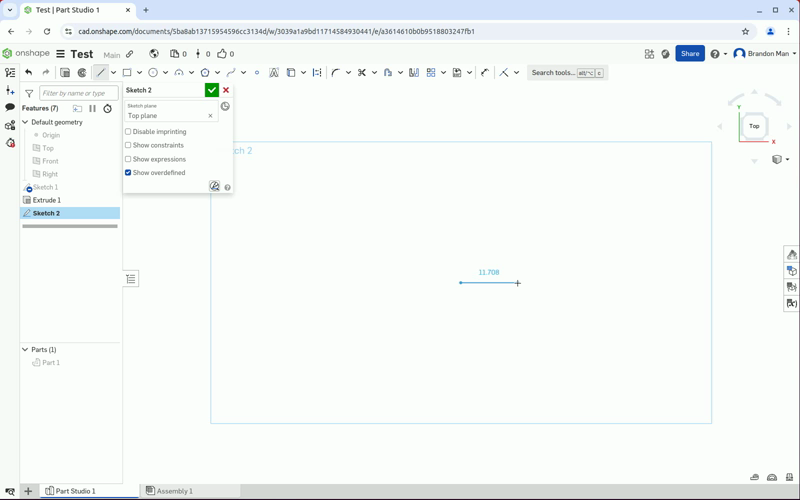
key_down(shift)
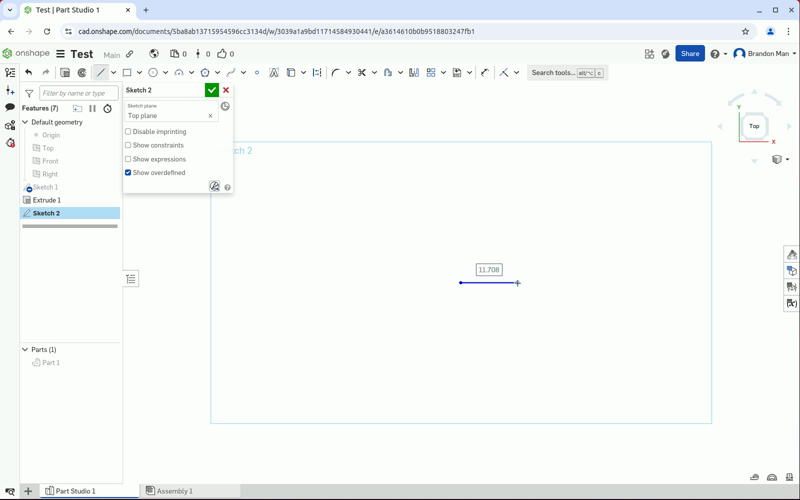
mouse_move(547, 282)
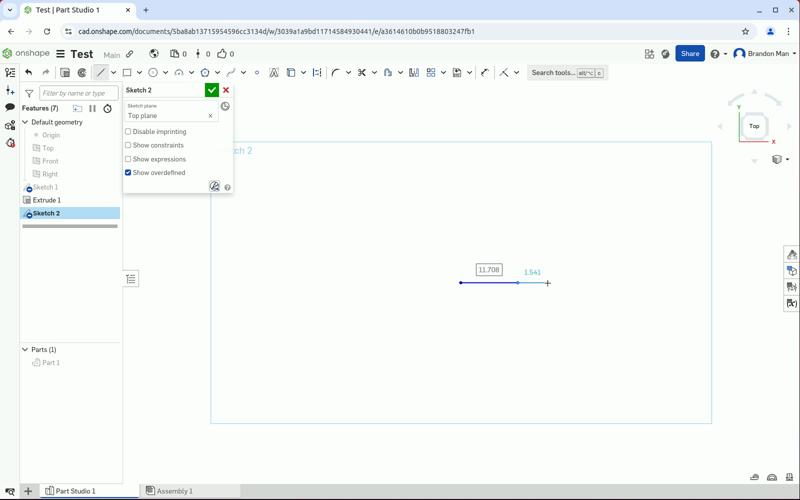
mouse_move(516, 276)
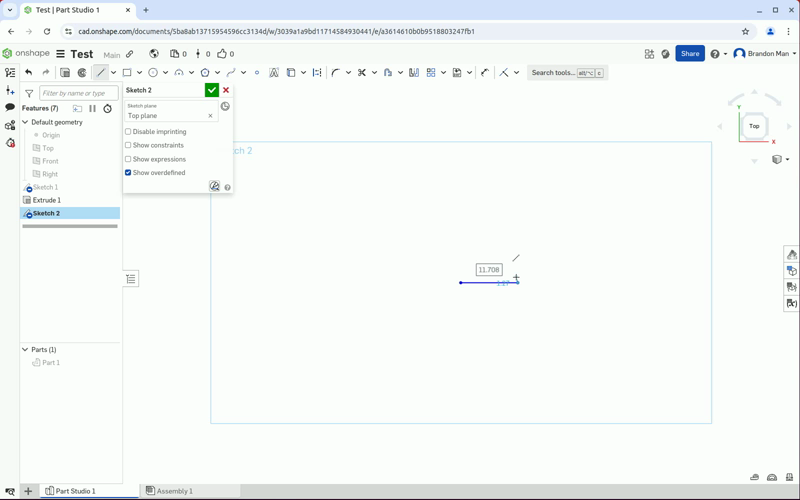
scroll(6)
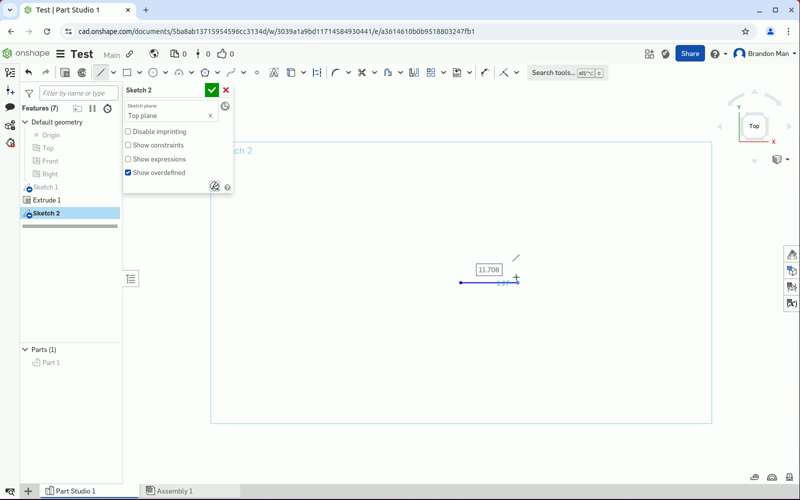
scroll(6)
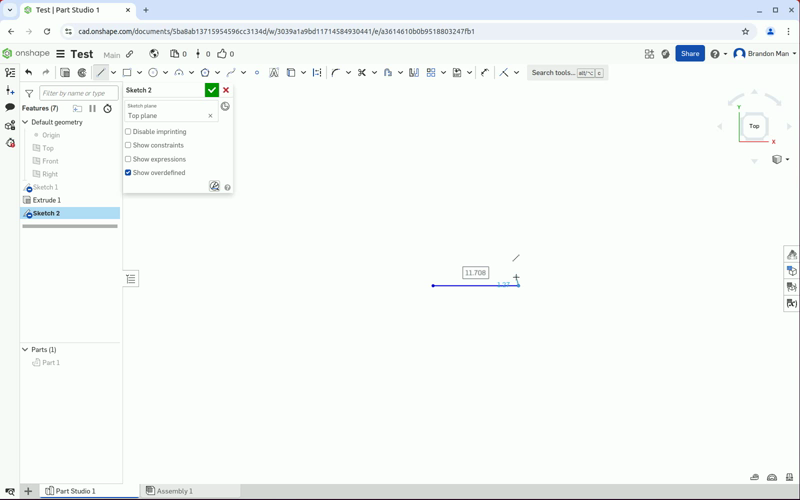
scroll(6)
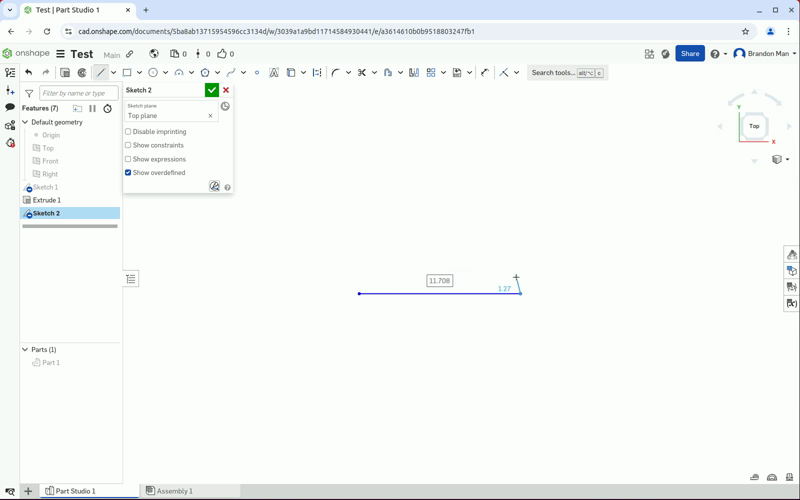
scroll(6)
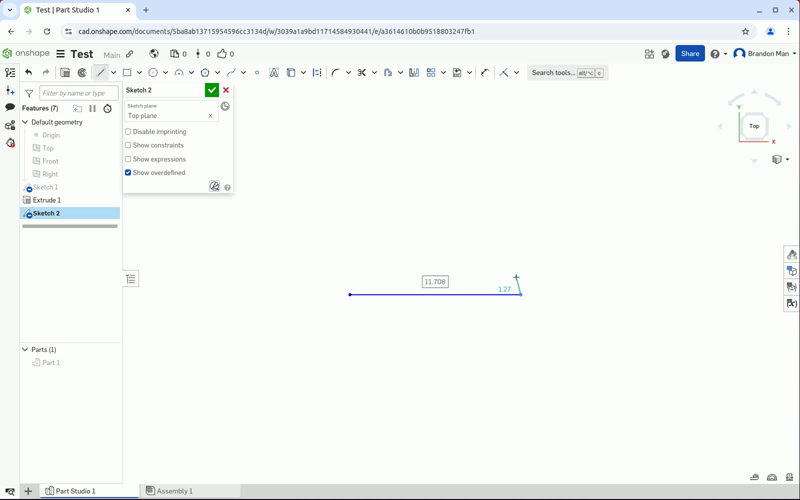
scroll(6)
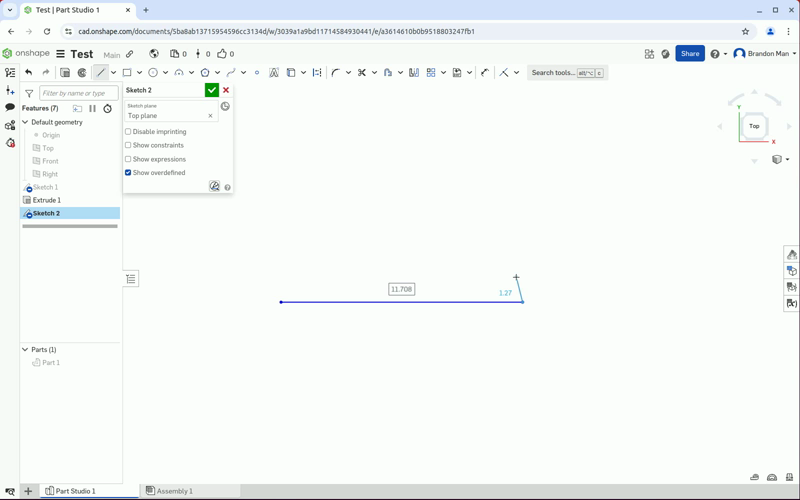
scroll(6)
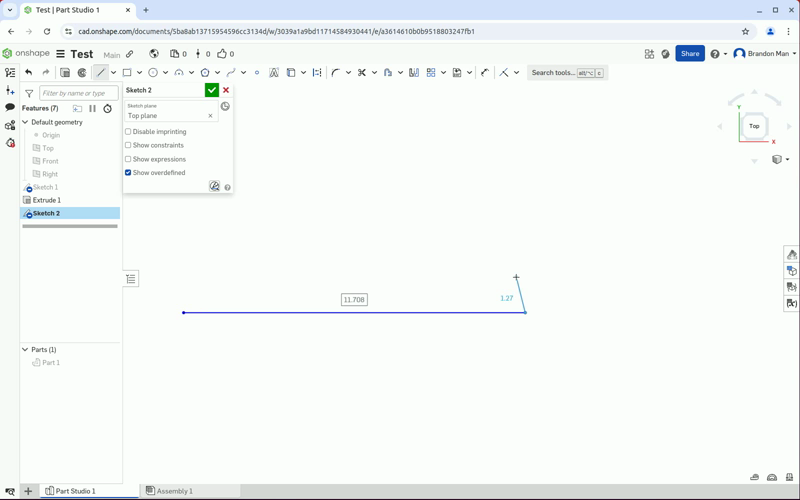
scroll(6)
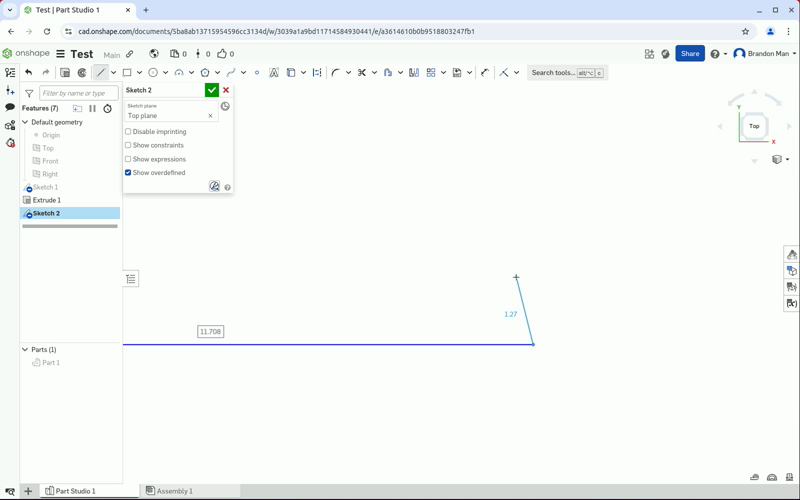
click(516, 276)
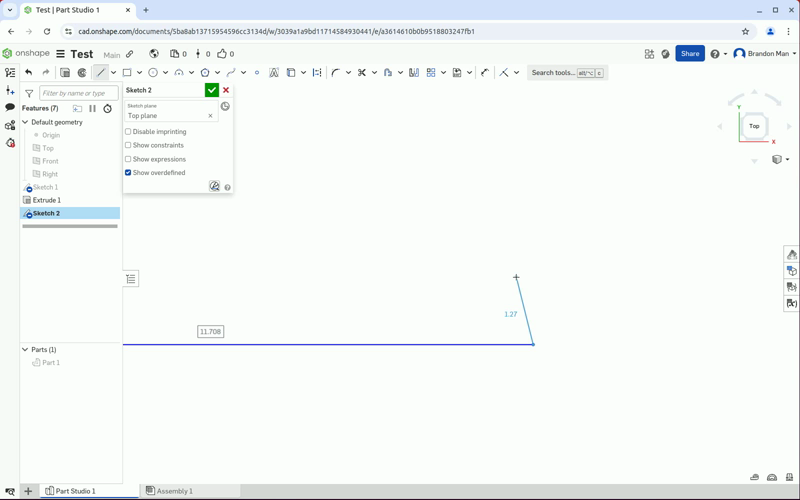
scroll(-6)
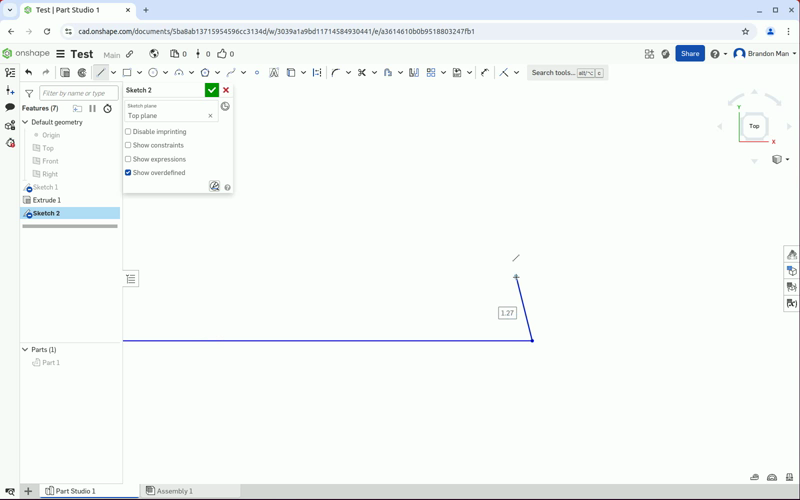
scroll(-6)
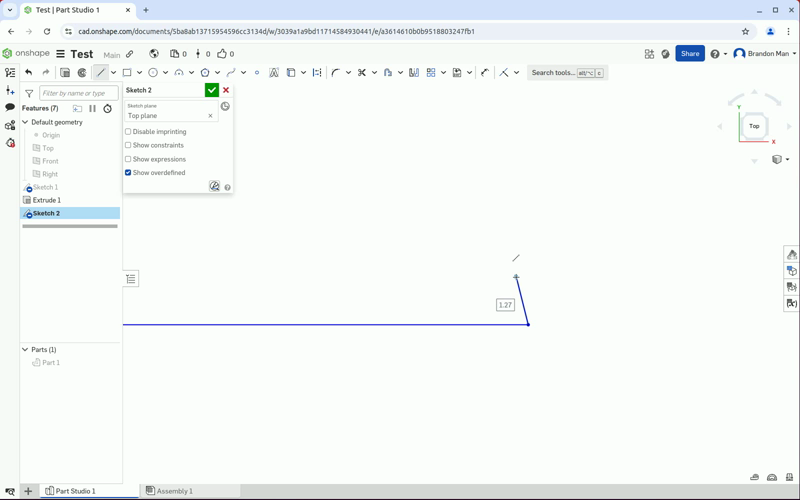
scroll(-6)
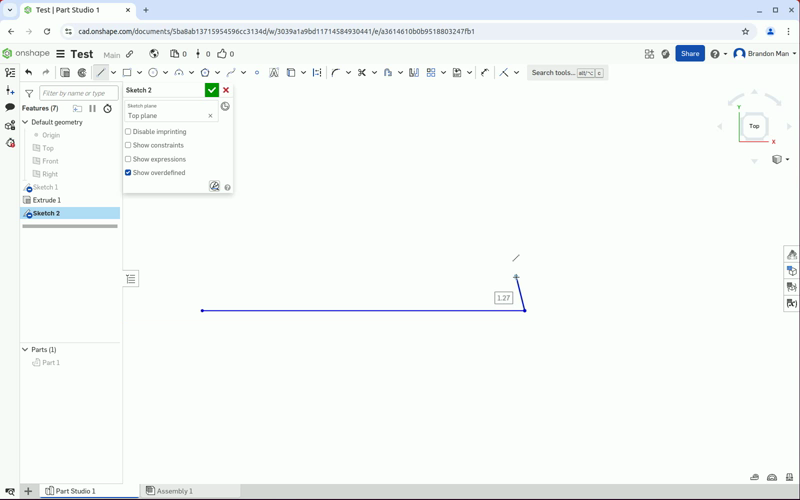
scroll(-6)
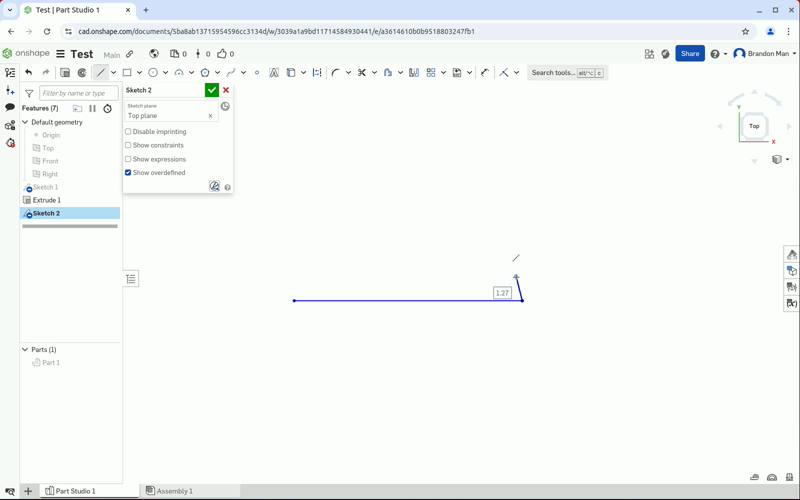
scroll(-6)
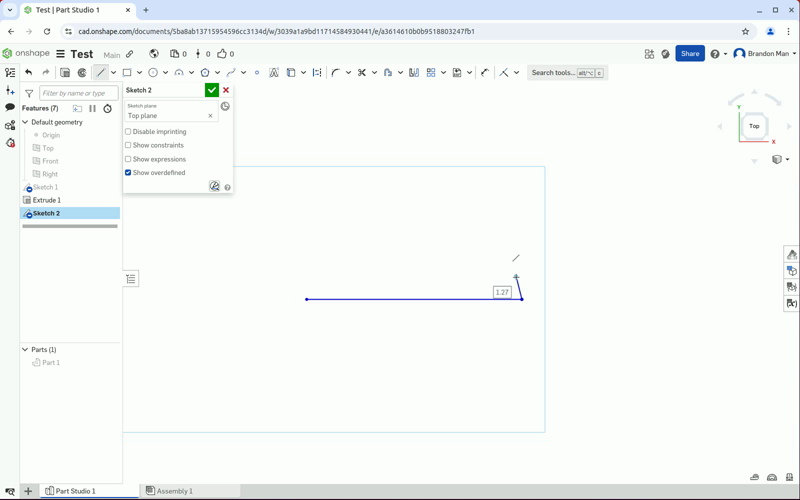
scroll(-6)
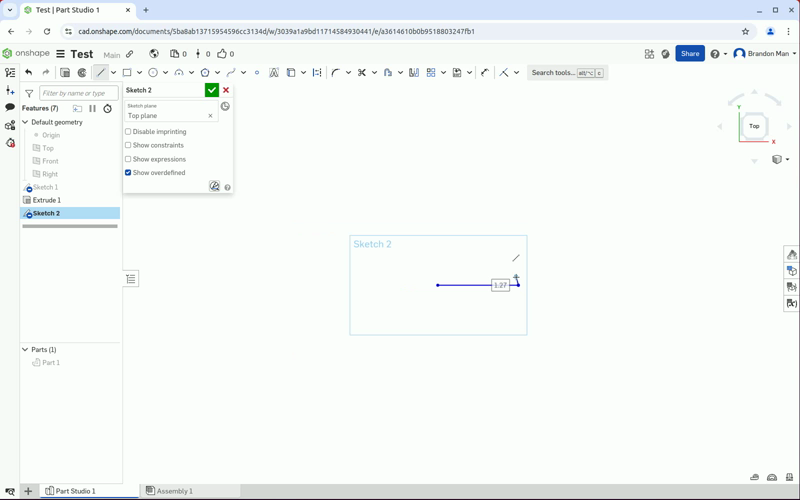
scroll(-6)
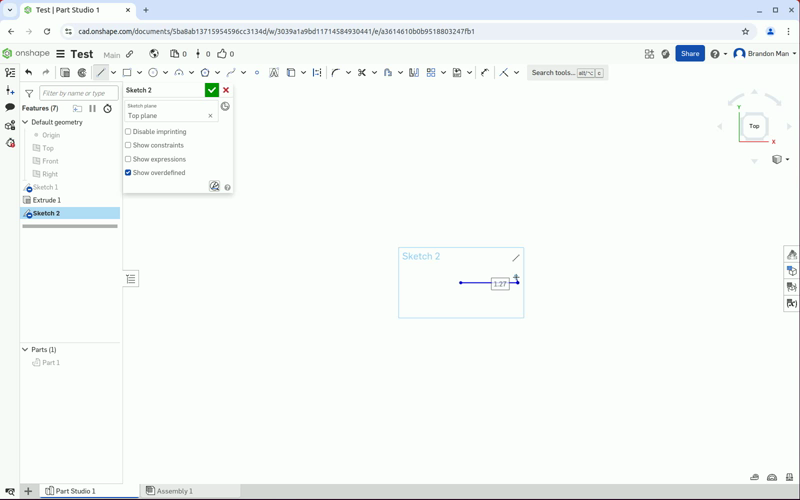
key_up(shift)
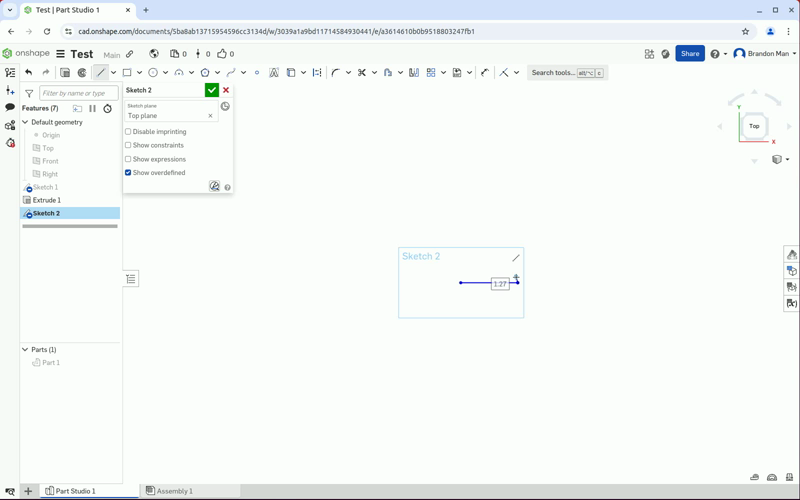
mouse_move(546, 276)
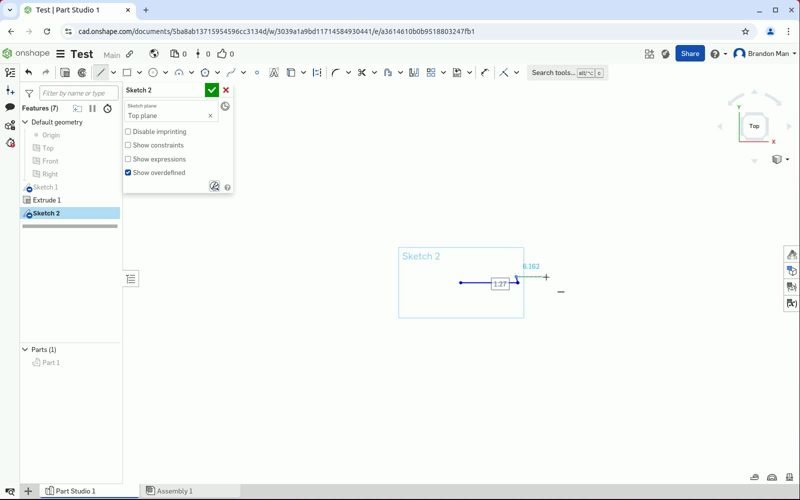
key_down(shift)
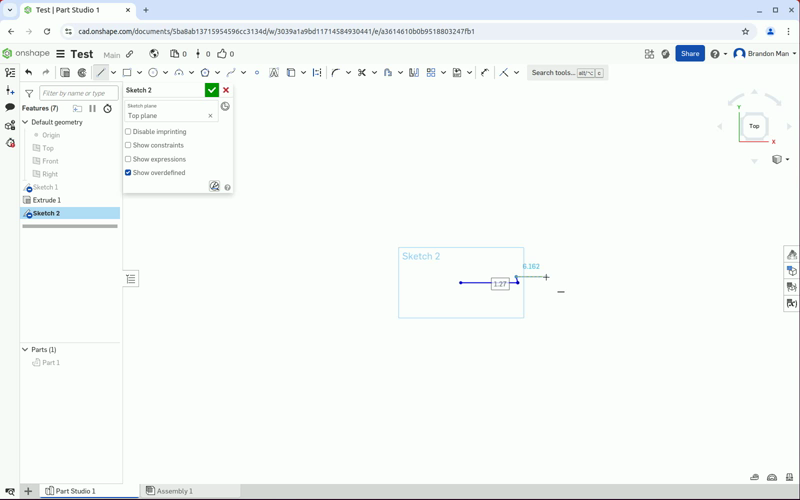
mouse_move(460, 282)
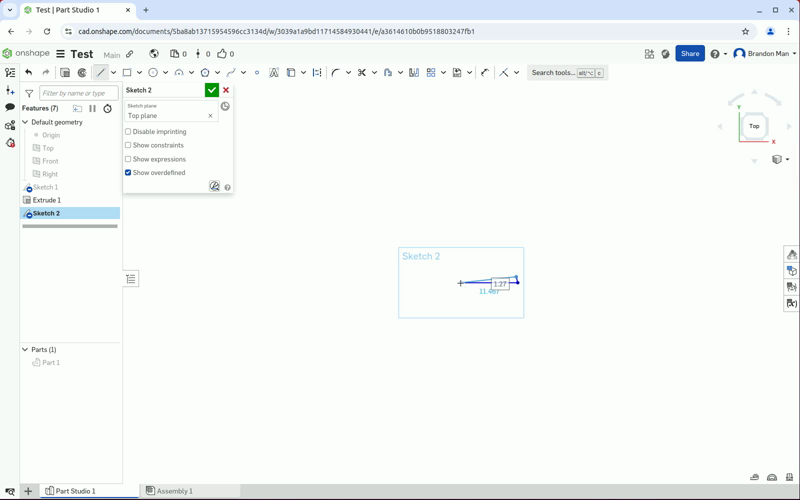
key_up(shift)
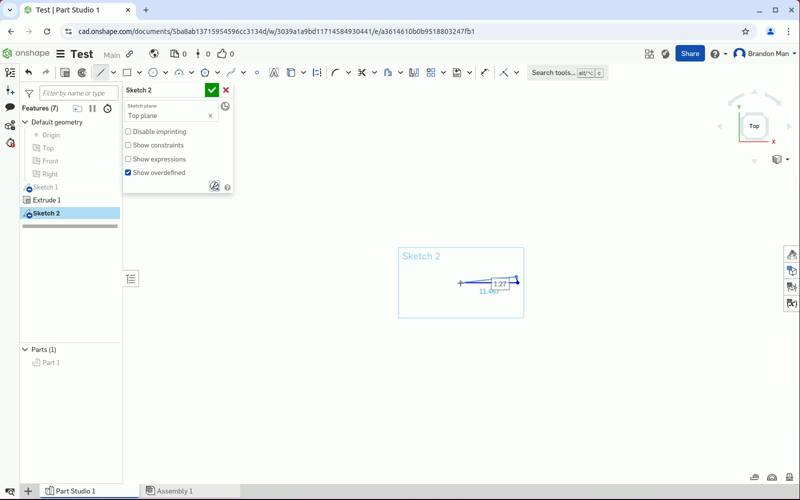
click(460, 282)
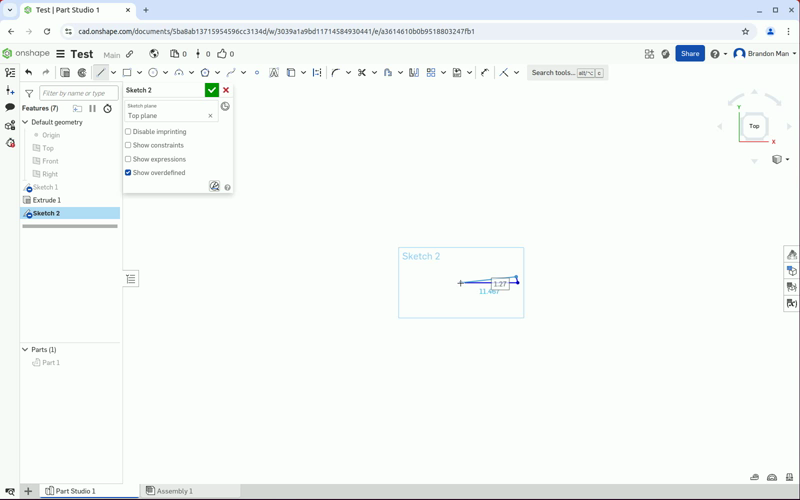
key(esc)
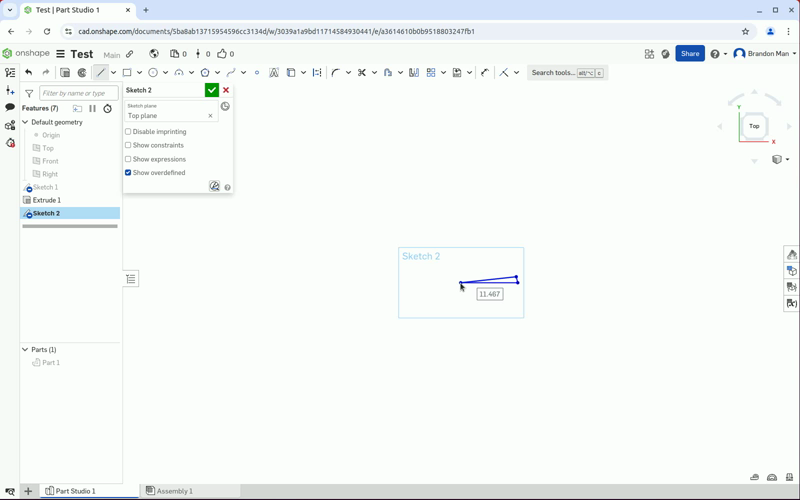
mouse_move(503, 282)
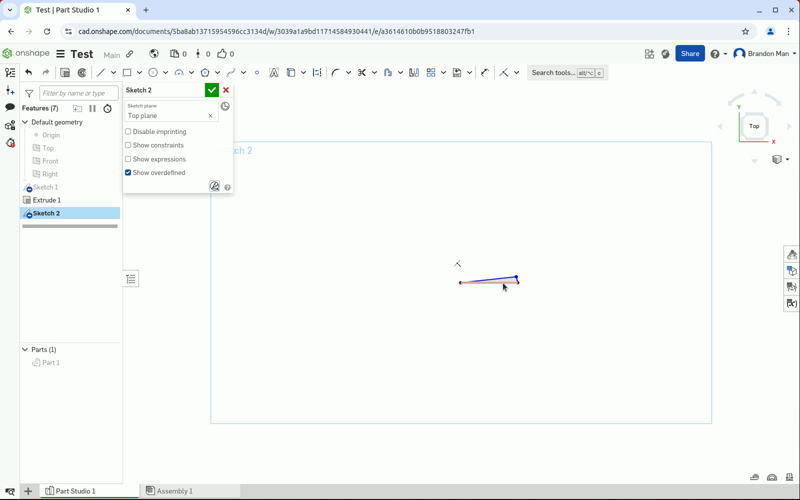
scroll(6)
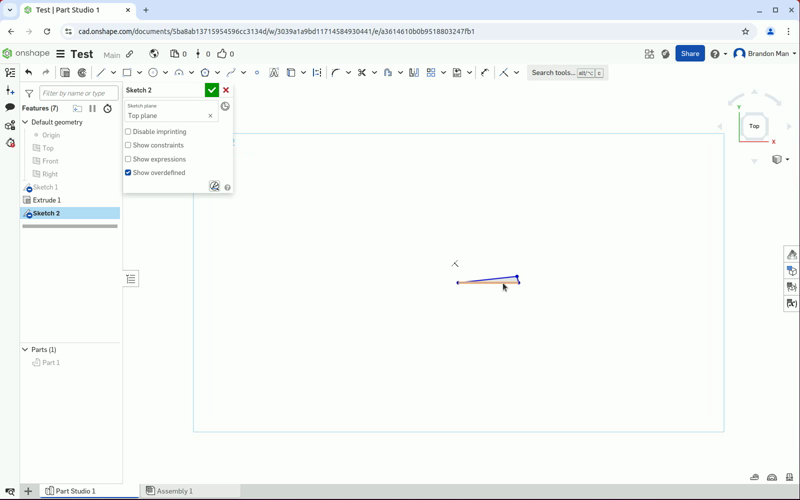
scroll(6)
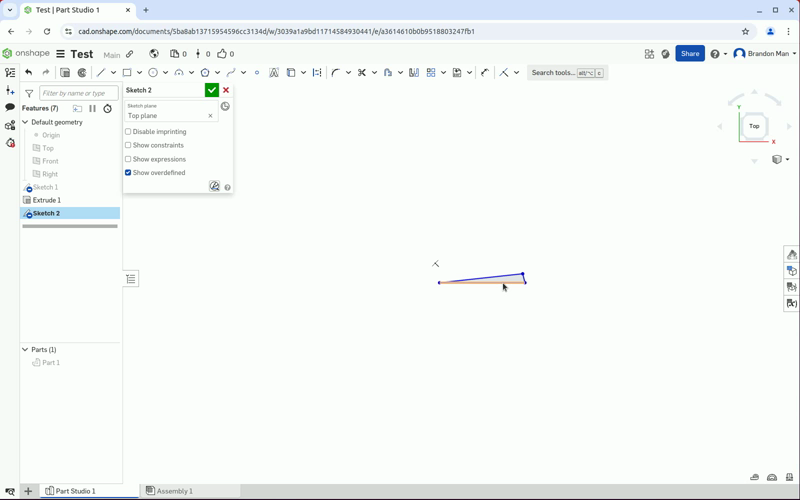
scroll(6)
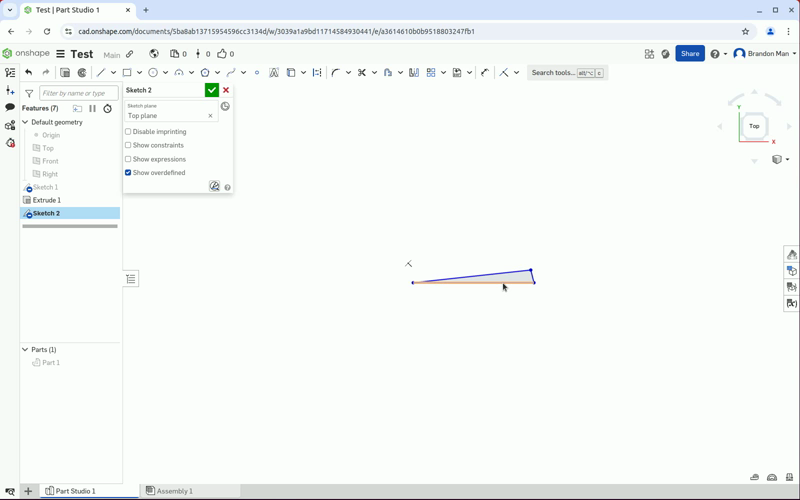
scroll(6)
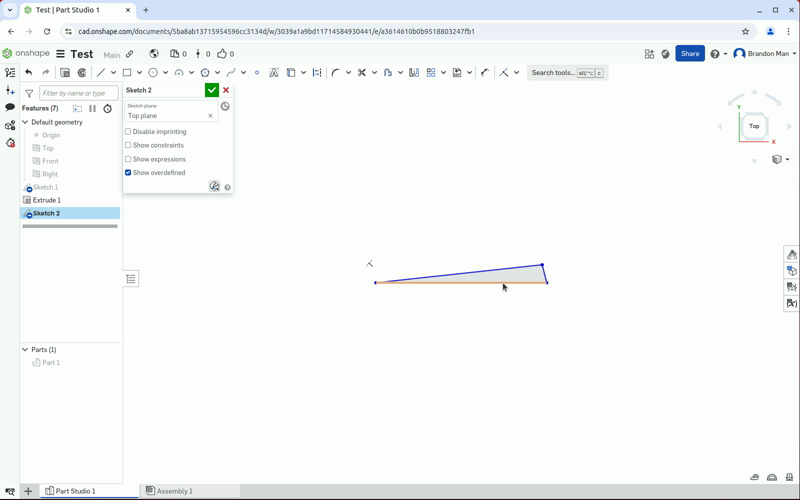
scroll(6)
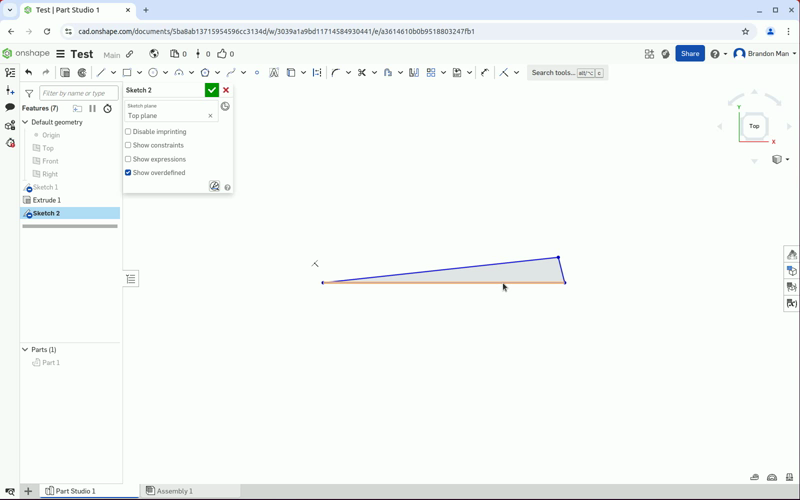
scroll(6)
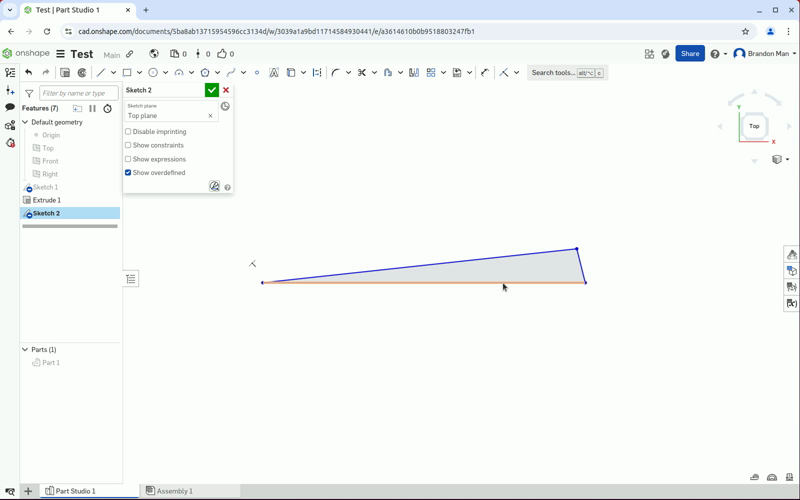
scroll(6)
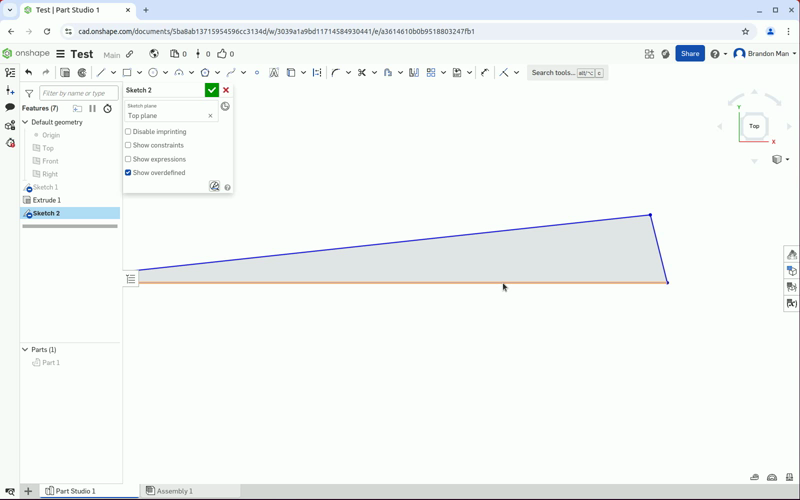
click(503, 282)
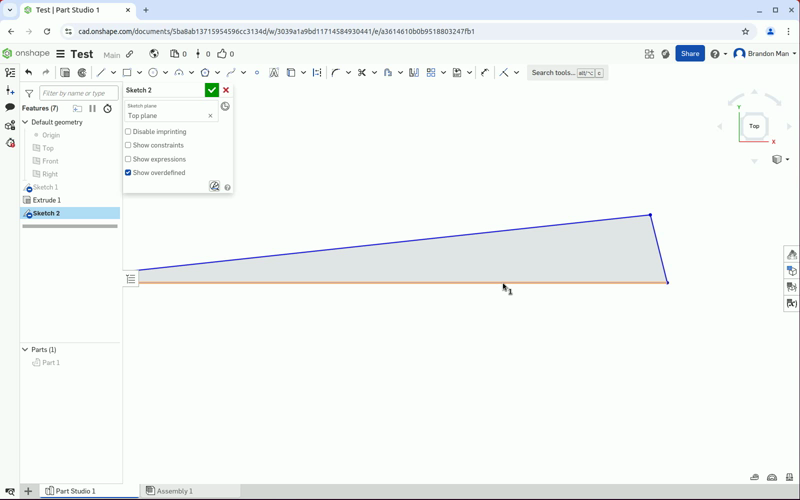
scroll(-6)
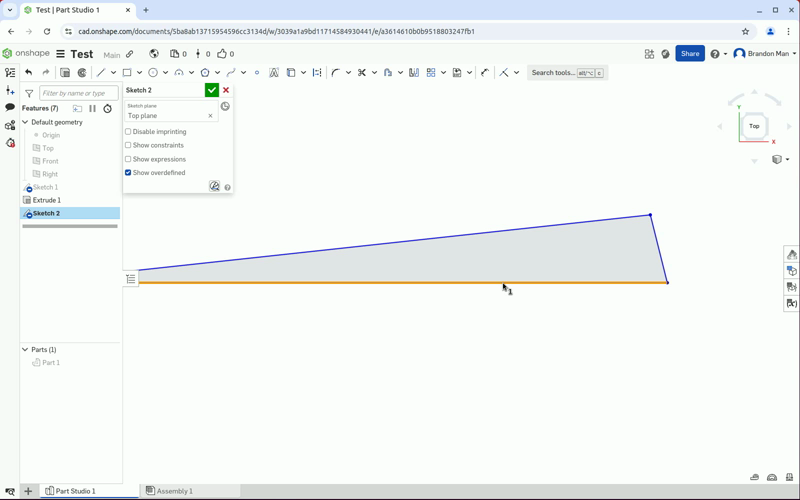
scroll(-6)
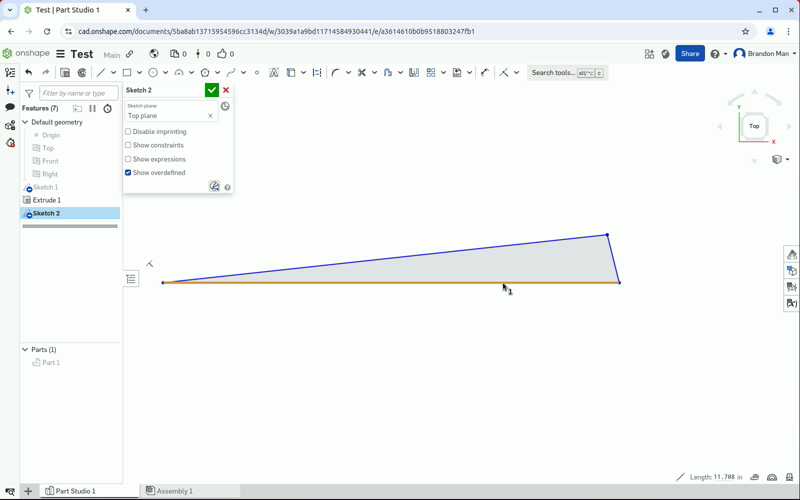
scroll(-6)
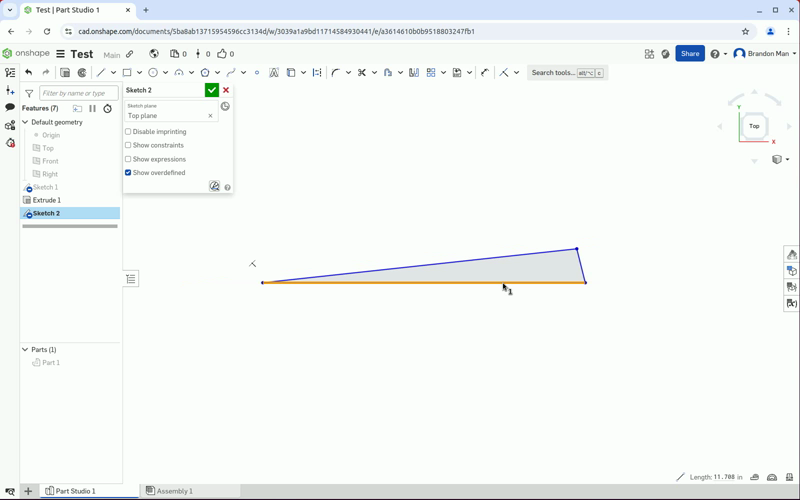
scroll(-6)
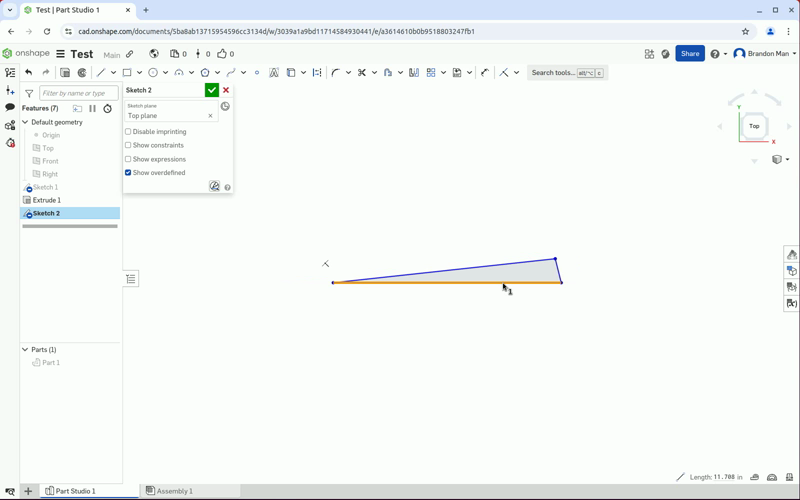
scroll(-6)
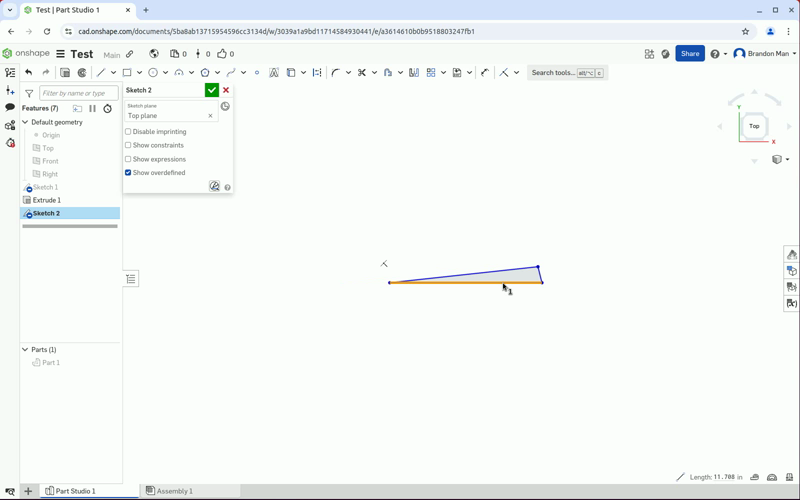
scroll(-6)
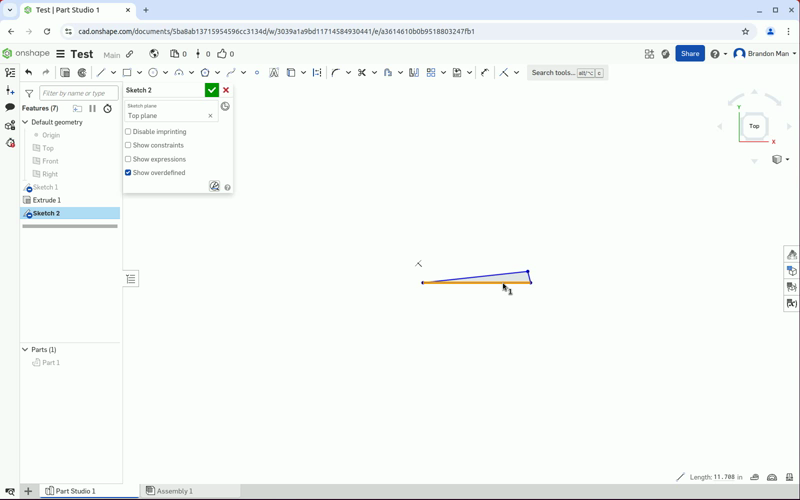
scroll(-6)
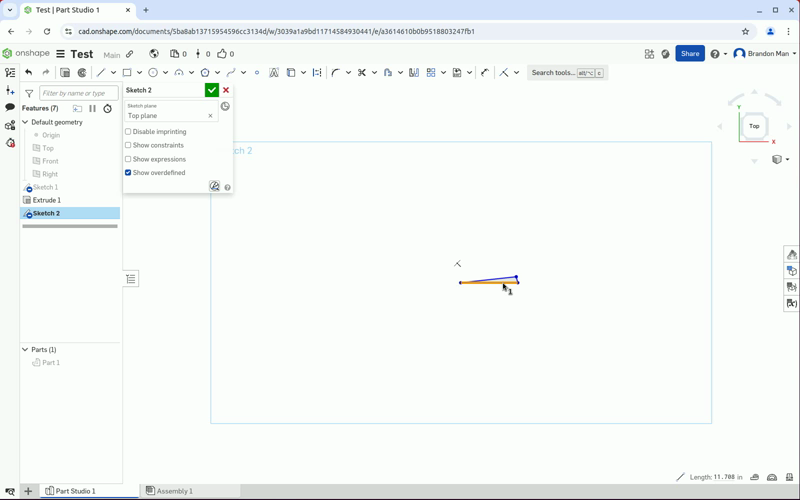
mouse_move(73, 352)
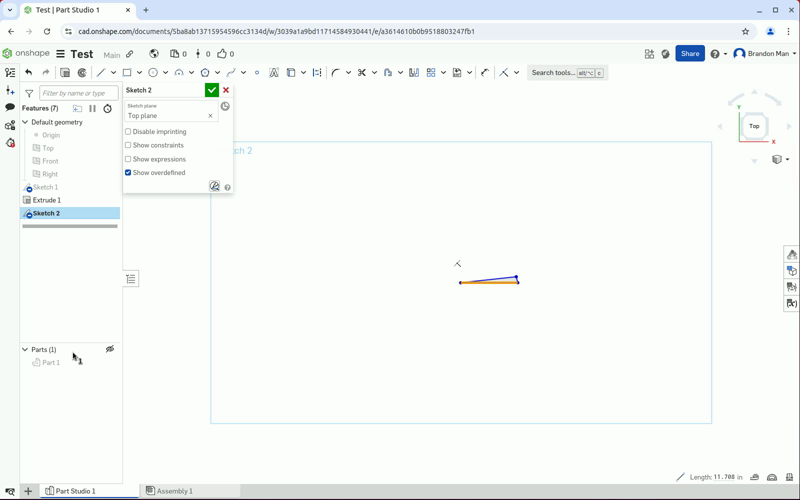
key(shift+y)
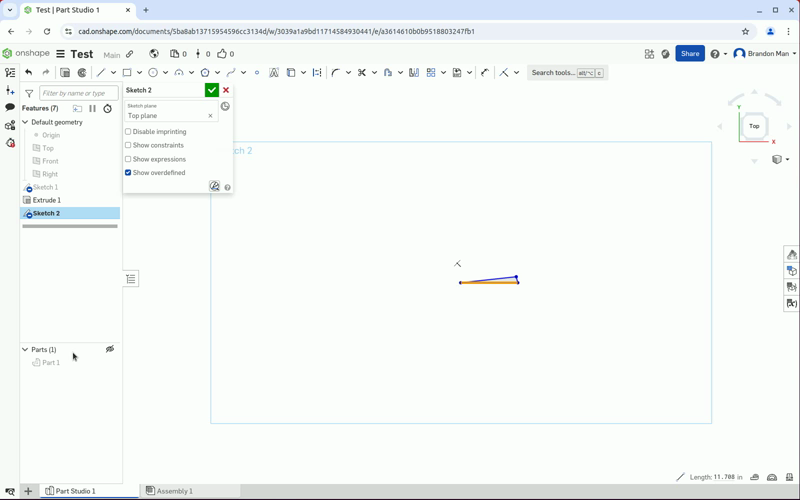
key(shift+e)
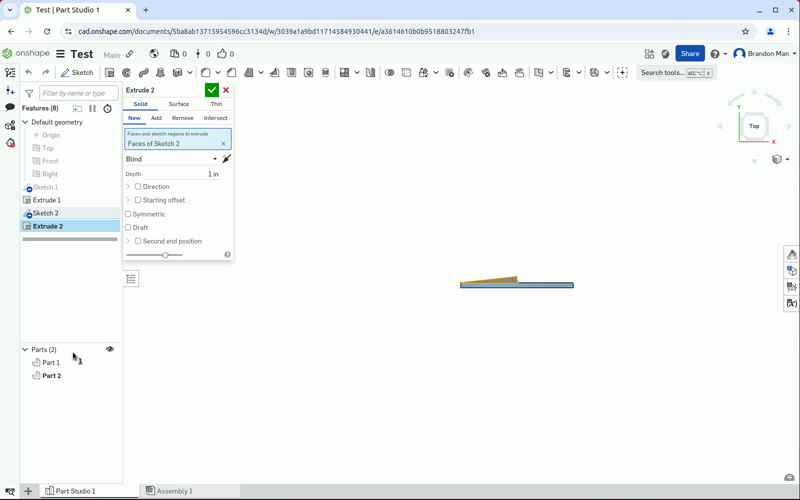
mouse_move(143, 106)
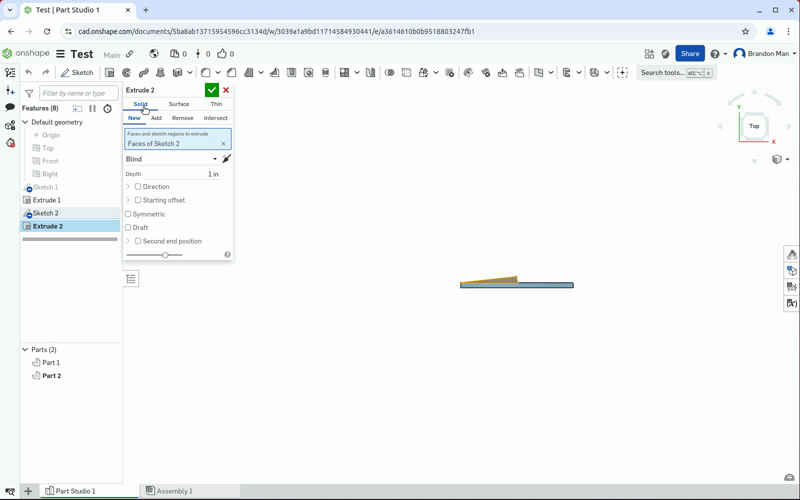
click(143, 106)
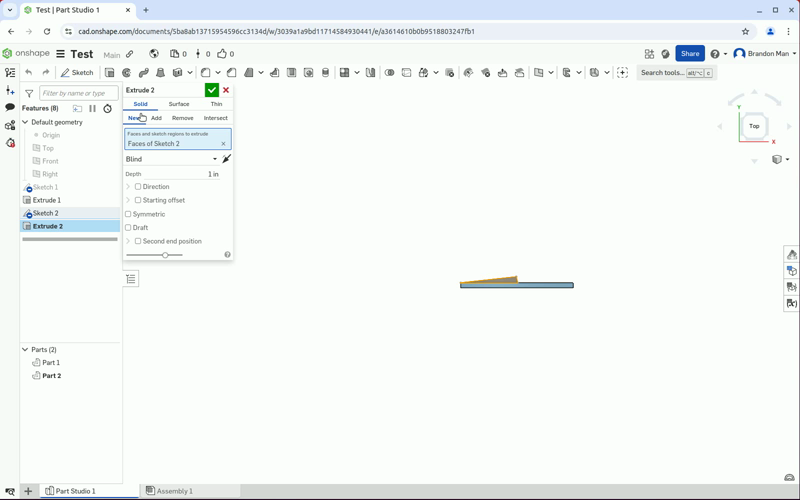
mouse_move(137, 120)
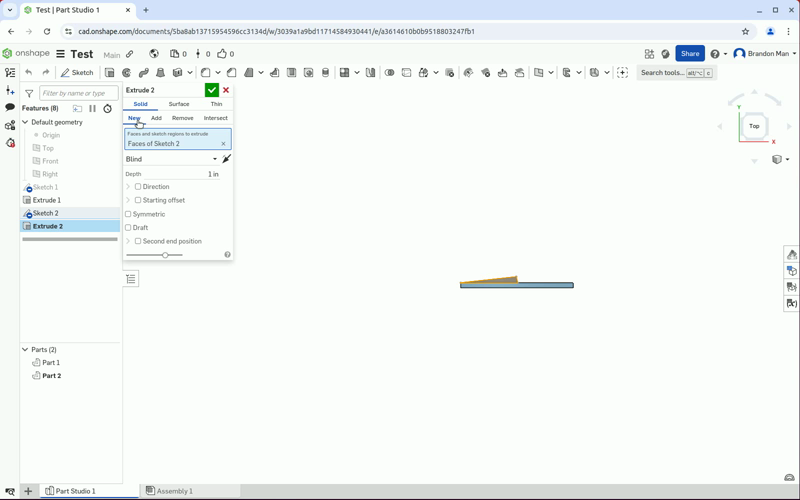
click(137, 120)
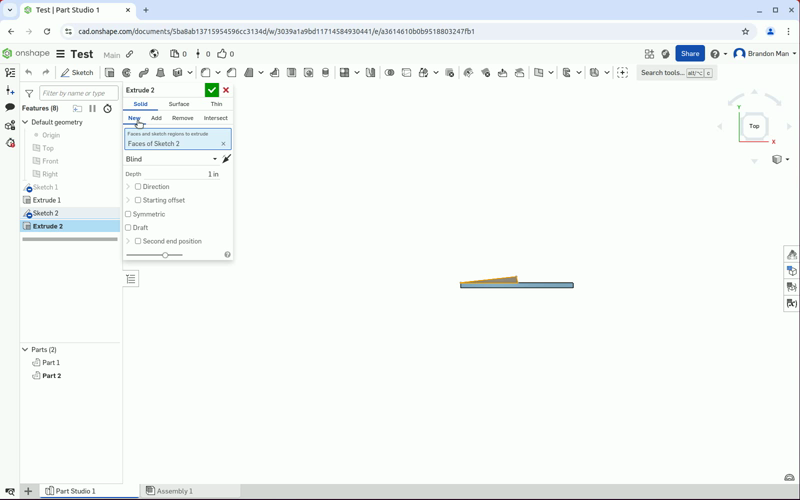
key(tab, 4)
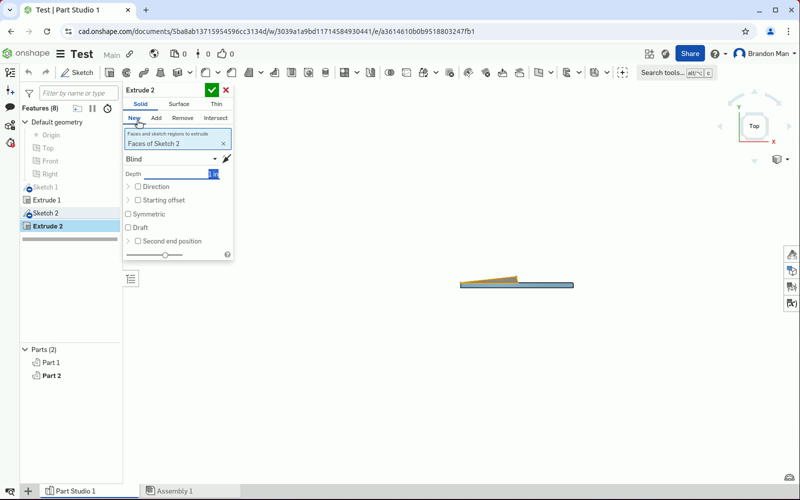
text(-0.241)
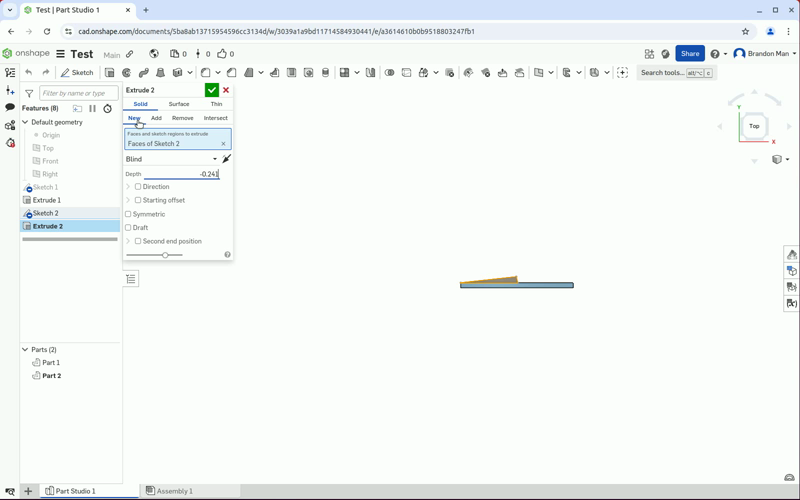
key(enter)
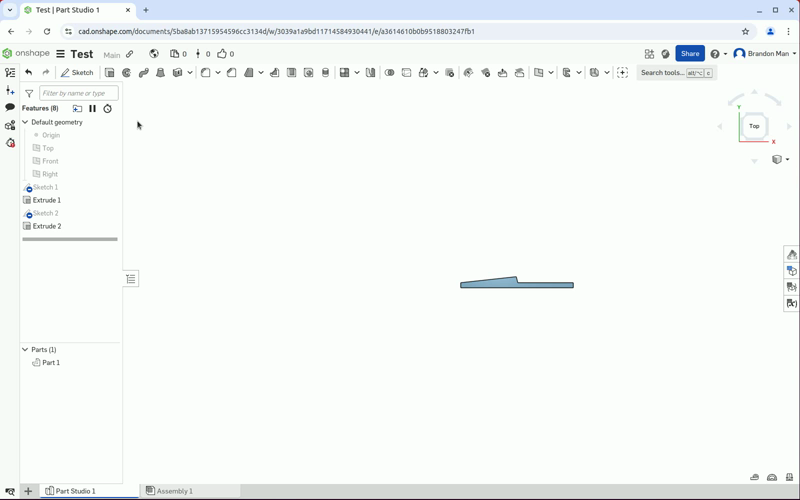
key(shift+h)
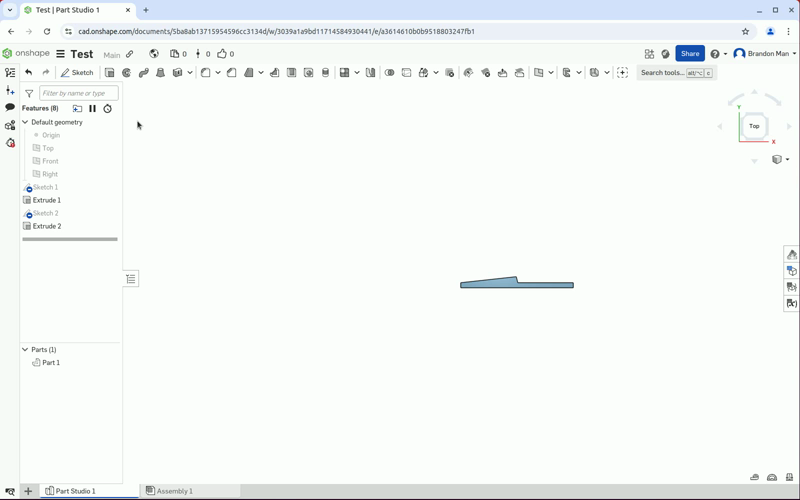
key(shift+h)
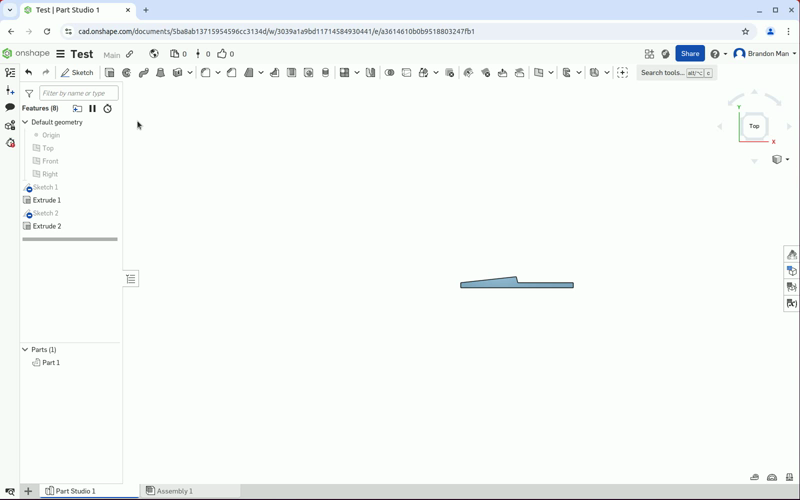
mouse_move(73, 189)
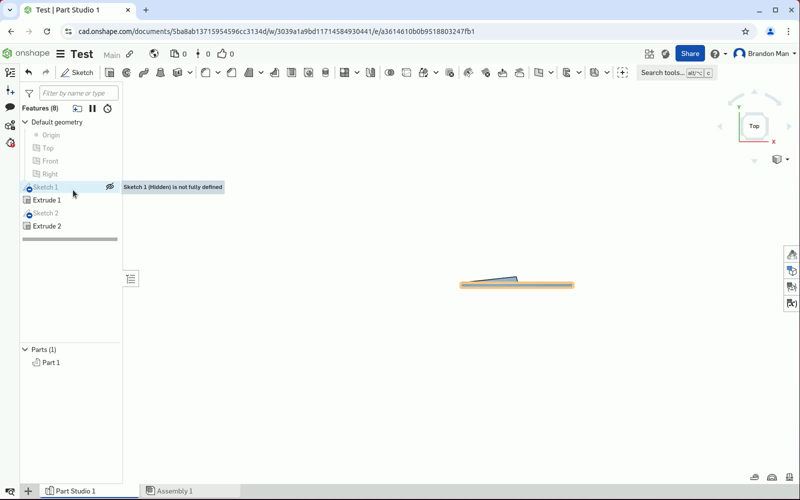
click(73, 189)
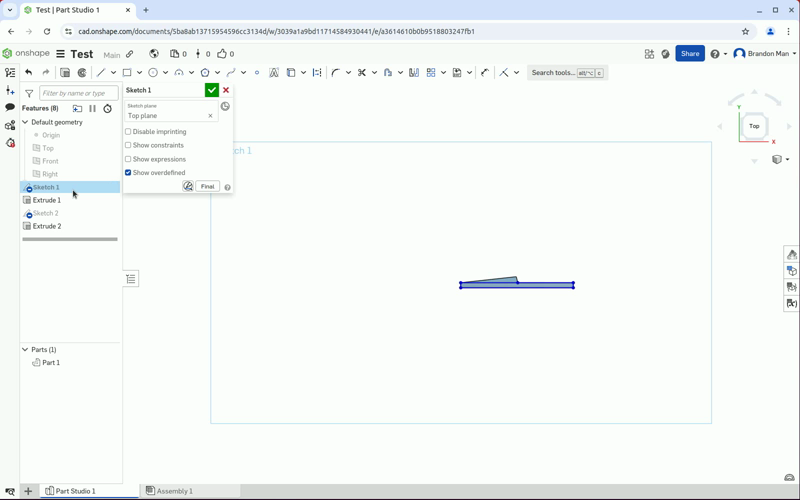
mouse_move(229, 92)
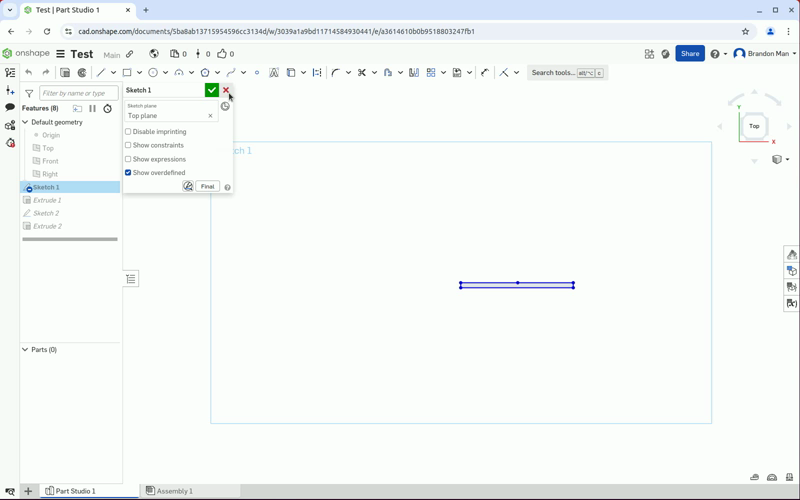
click(229, 92)
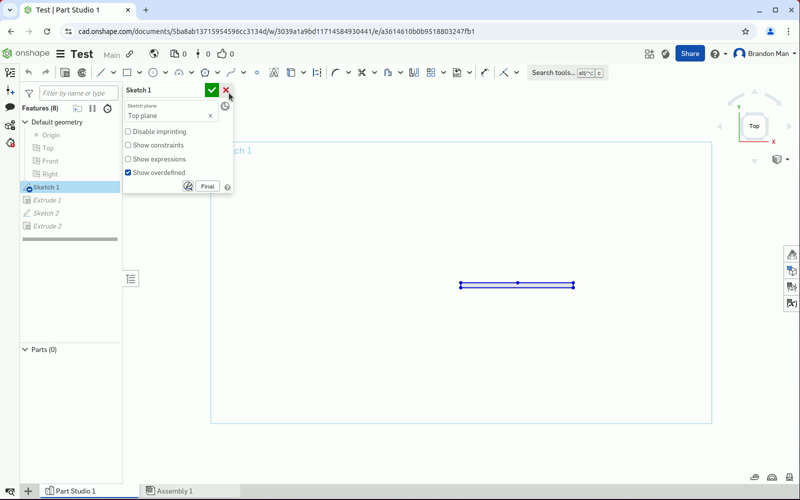
key(shift+s)
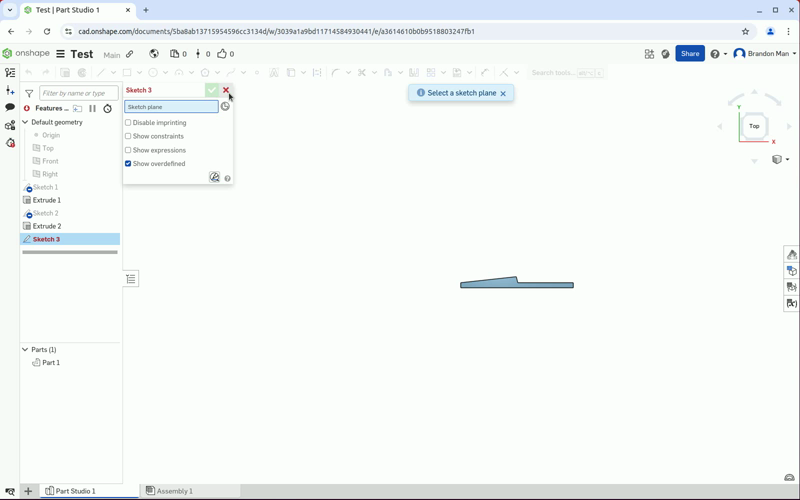
mouse_move(73, 150)
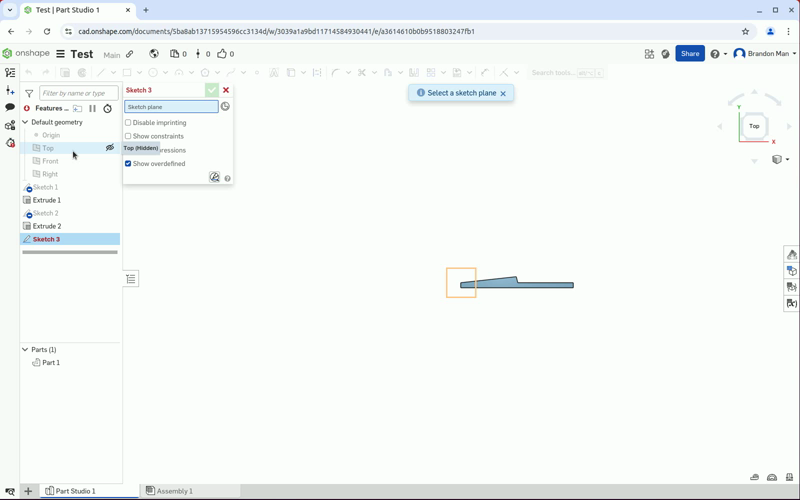
click(73, 150)
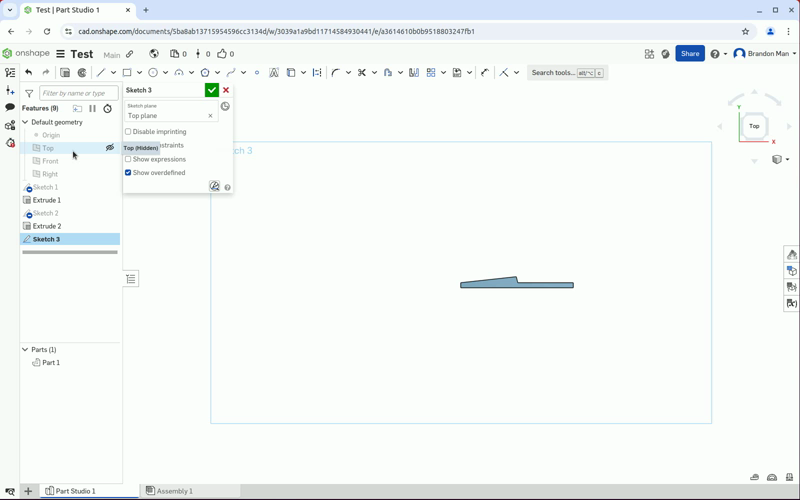
mouse_move(73, 352)
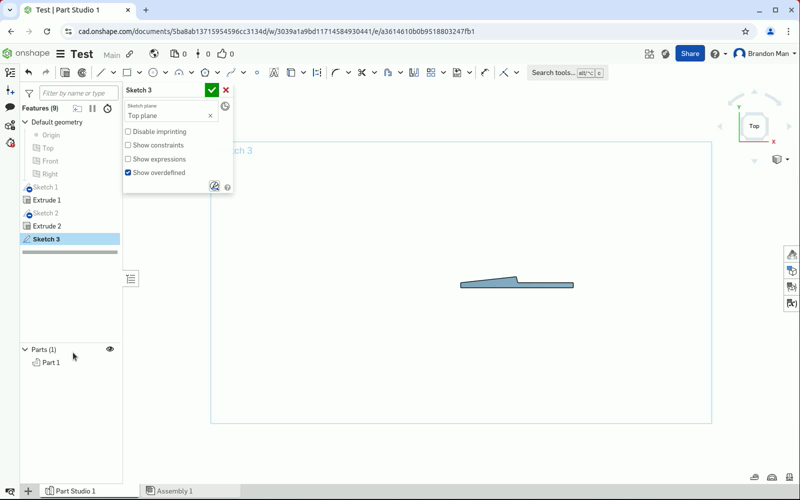
key(y)
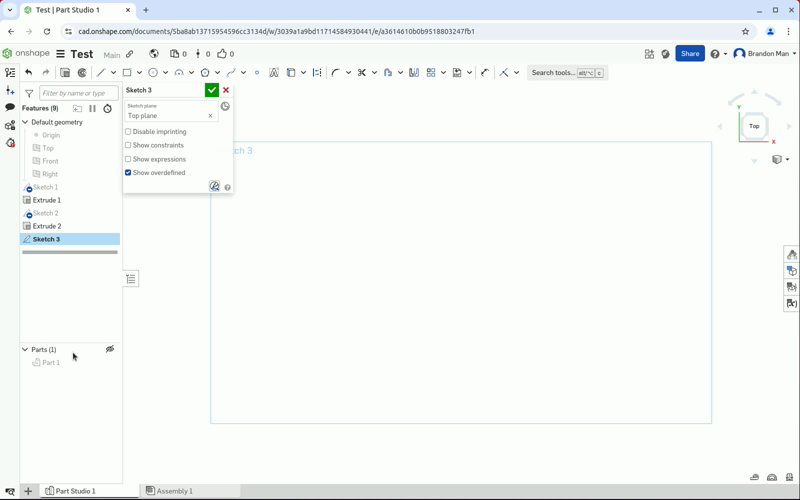
key(l)
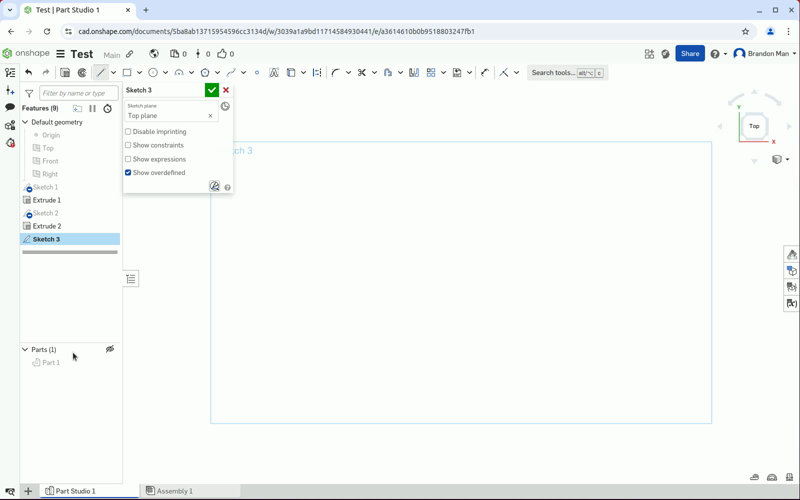
key_down(shift)
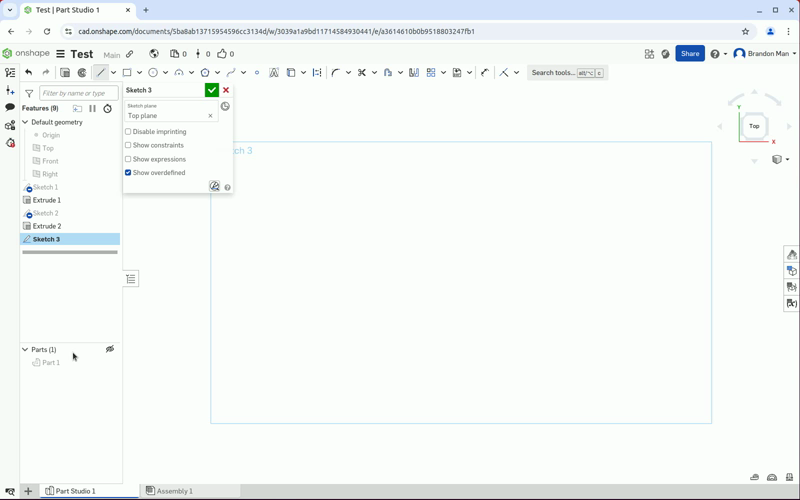
mouse_move(515, 276)
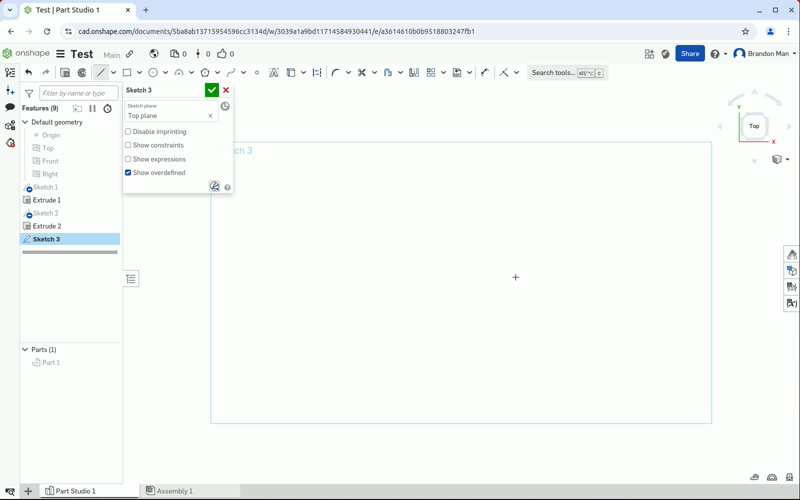
click(515, 276)
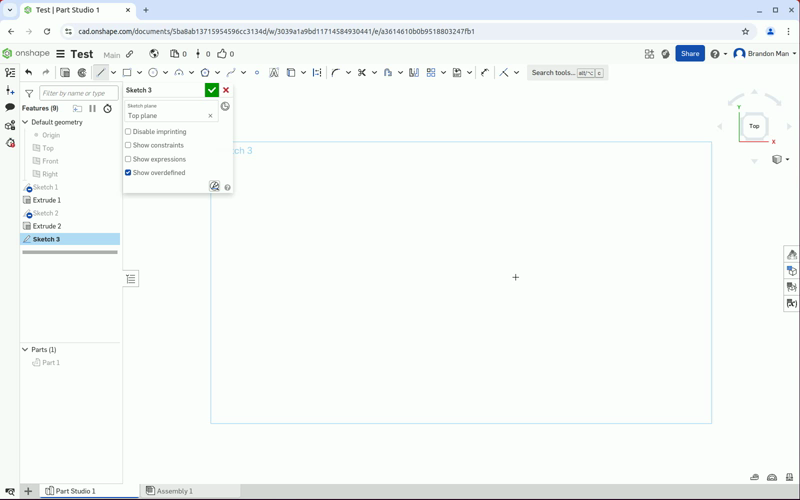
key_up(shift)
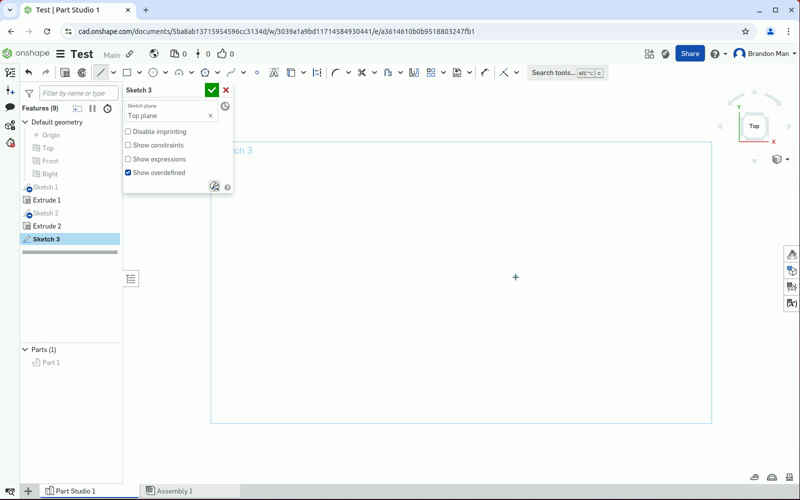
key_down(shift)
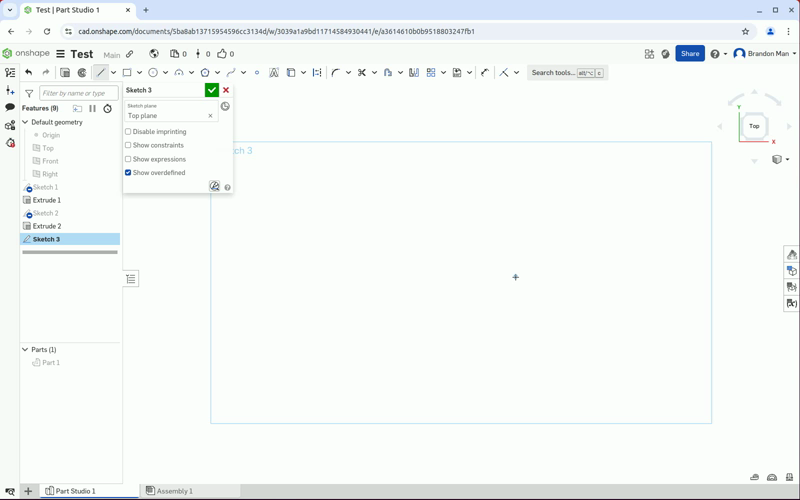
mouse_move(545, 276)
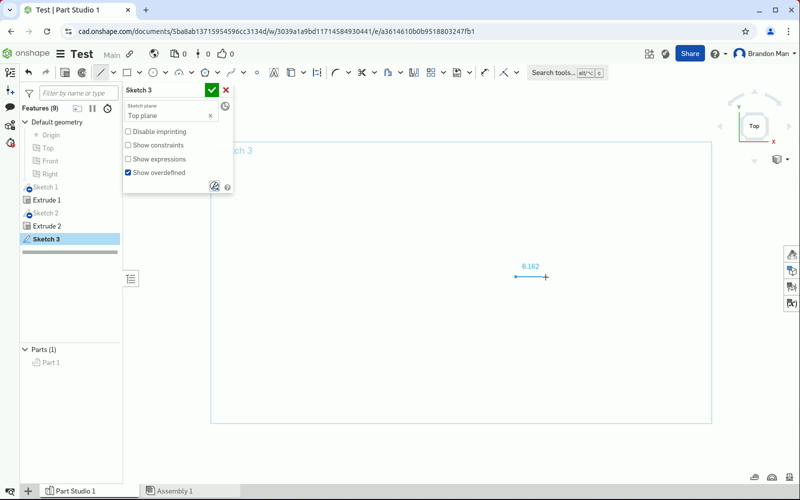
mouse_move(517, 282)
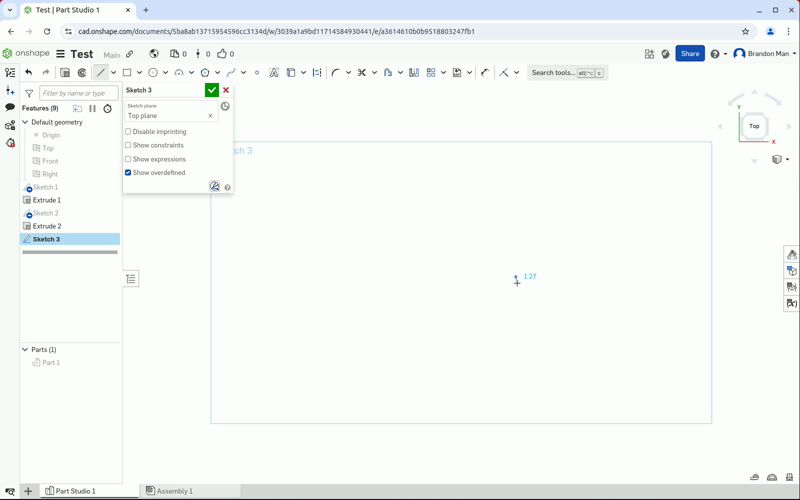
scroll(6)
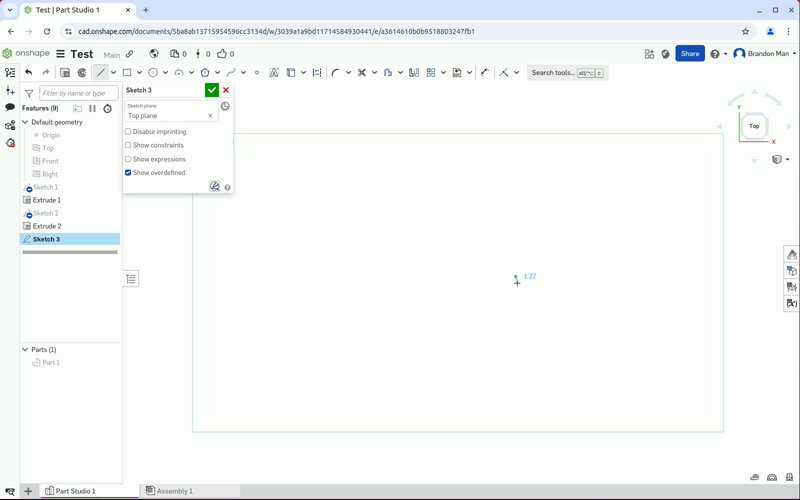
scroll(6)
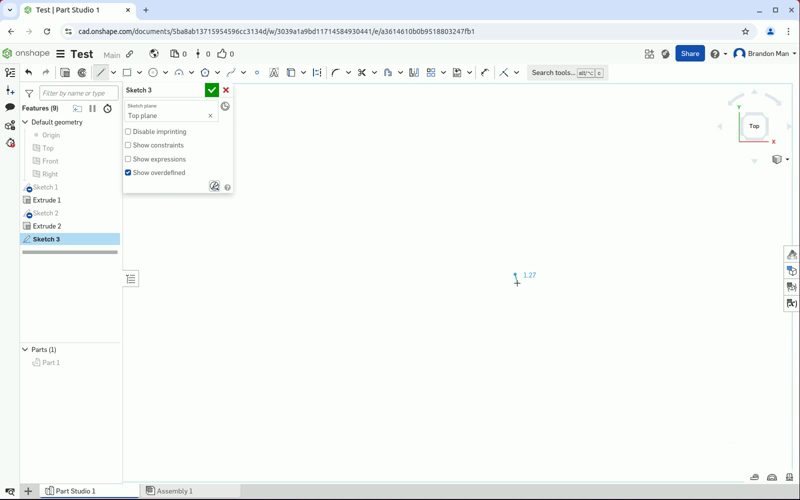
scroll(6)
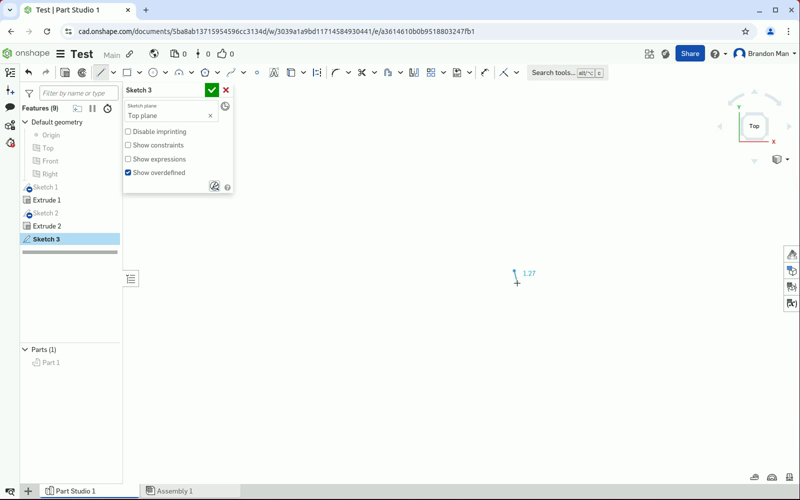
scroll(6)
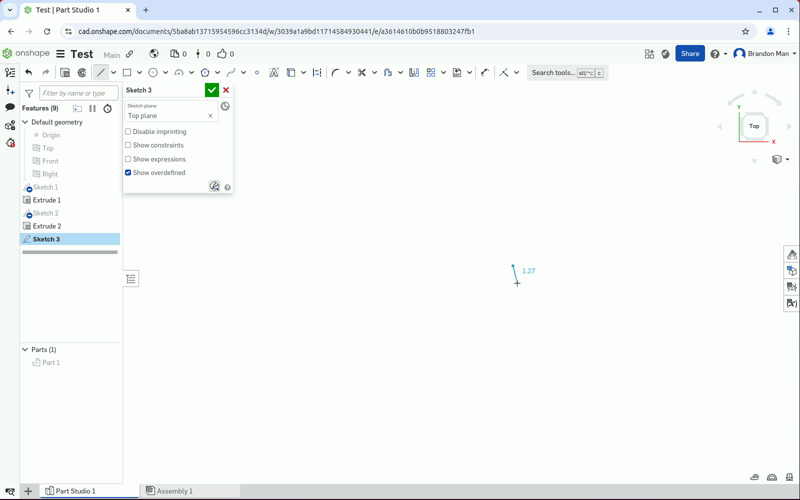
scroll(6)
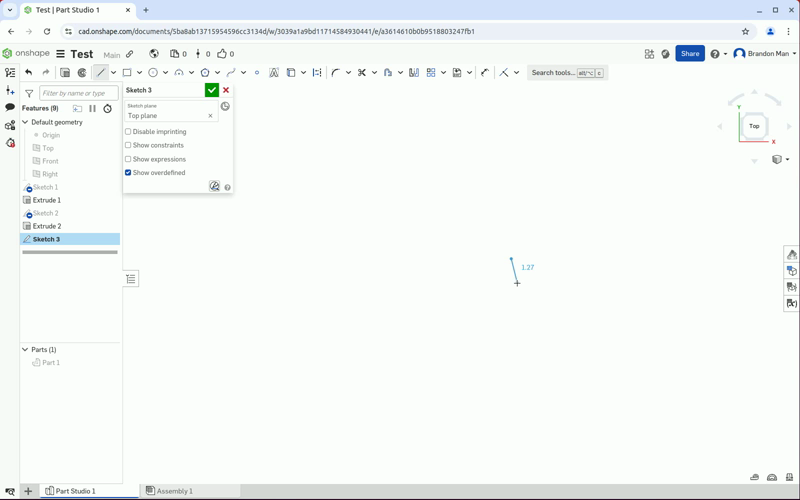
scroll(6)
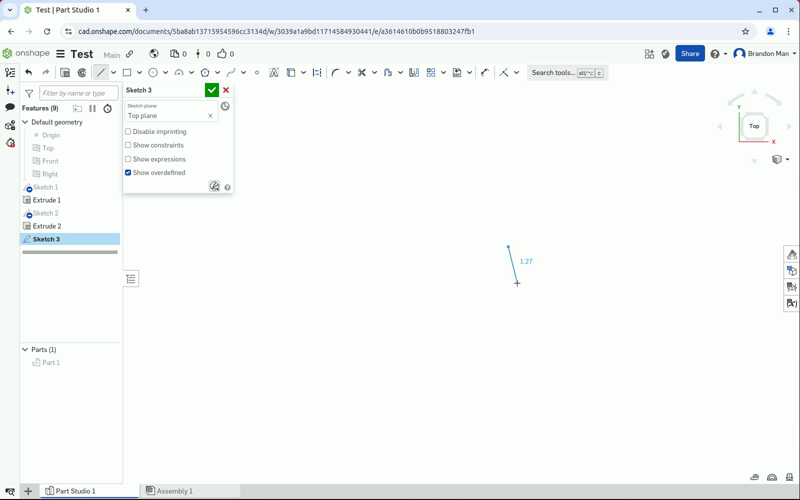
scroll(6)
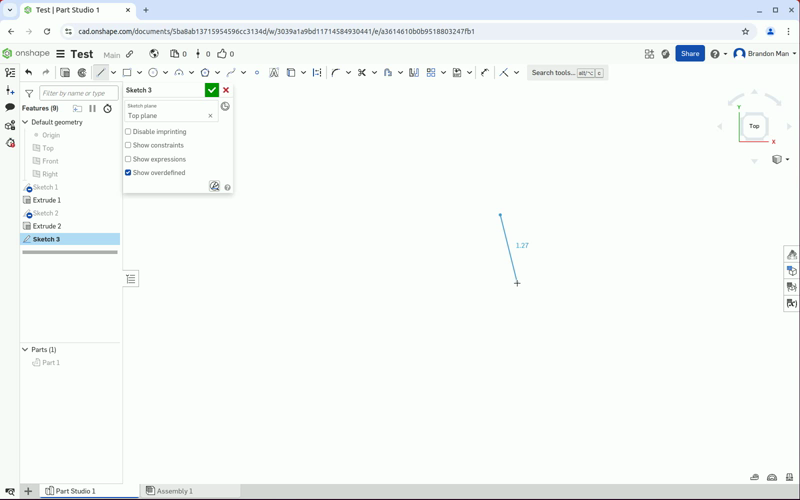
click(517, 282)
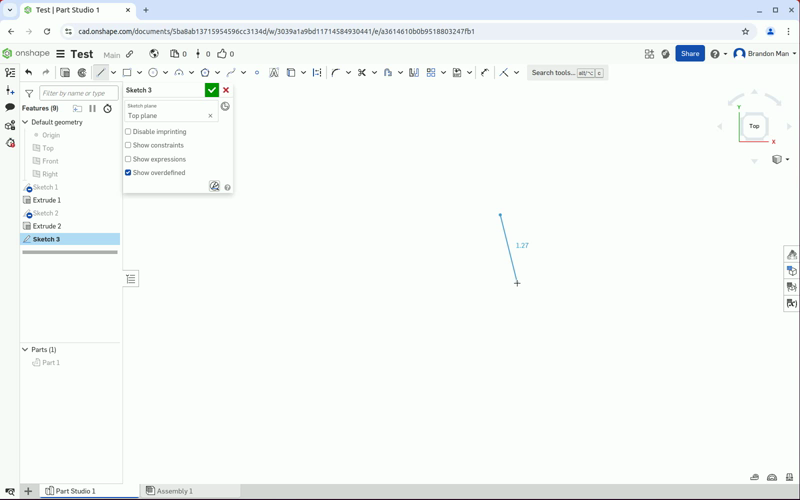
scroll(-6)
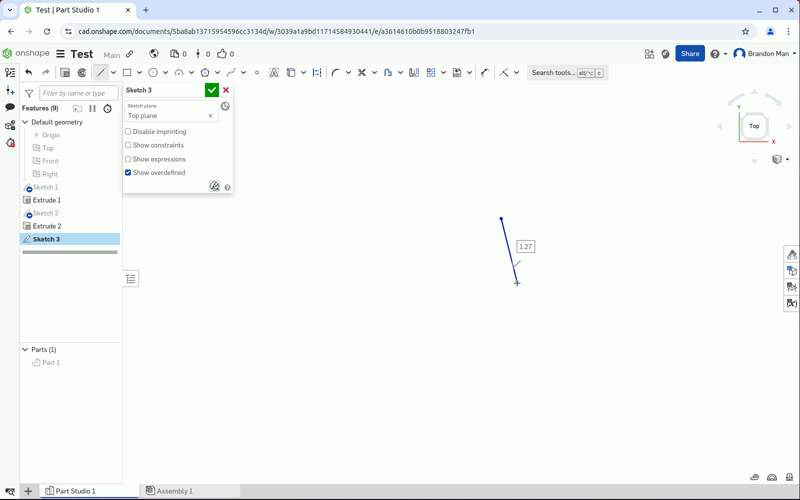
scroll(-6)
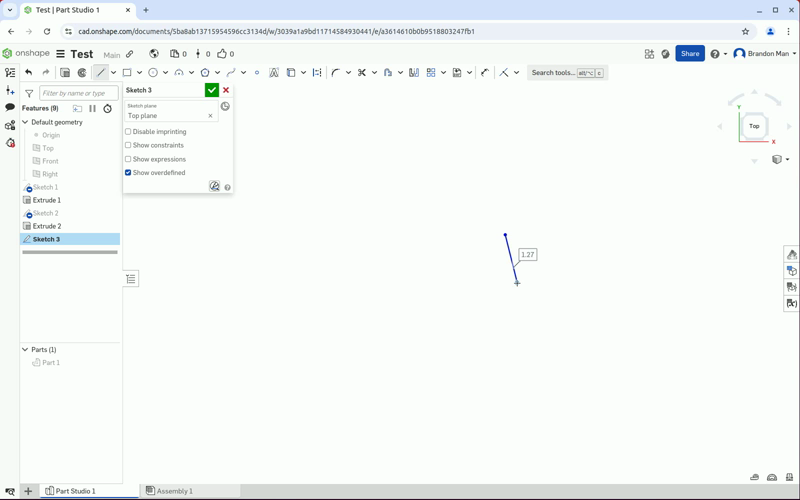
scroll(-6)
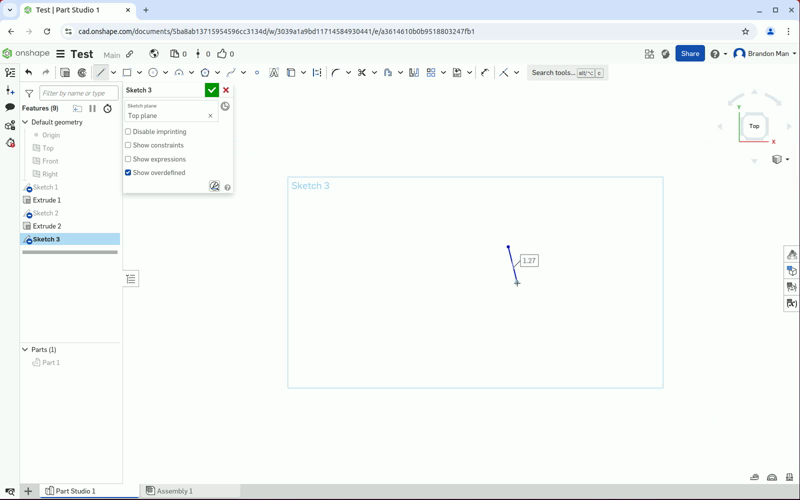
scroll(-6)
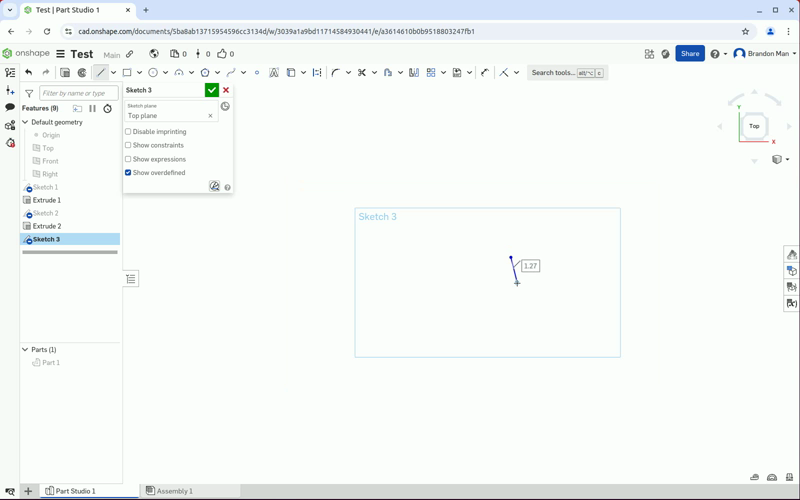
scroll(-6)
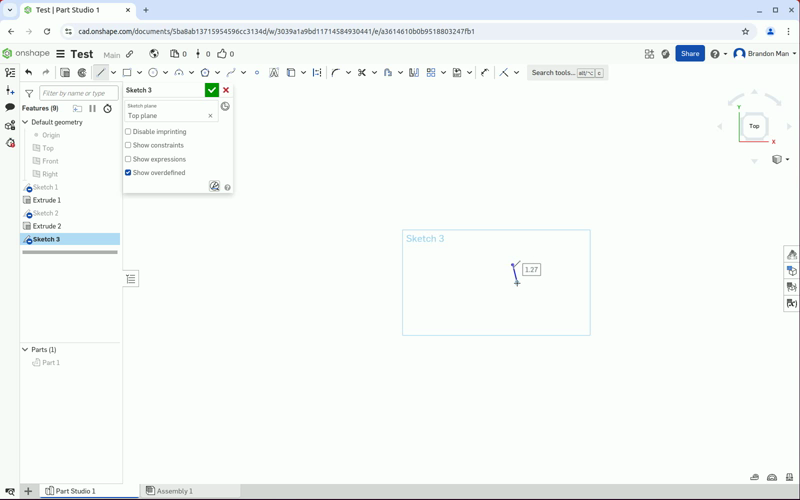
scroll(-6)
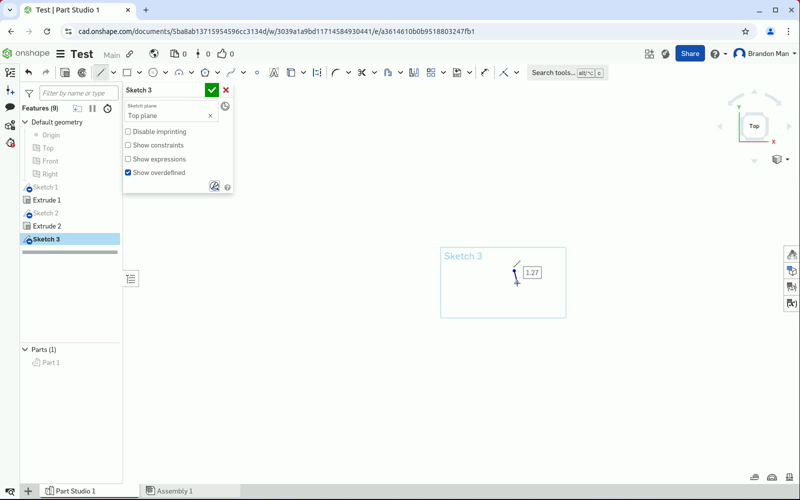
scroll(-6)
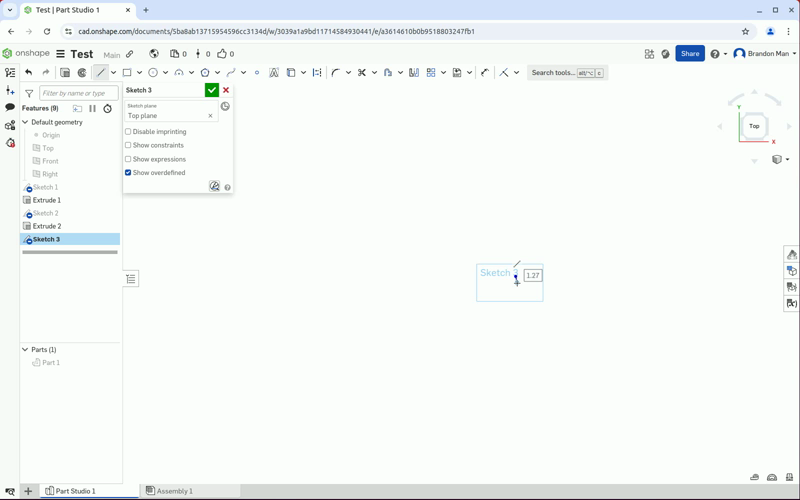
key_up(shift)
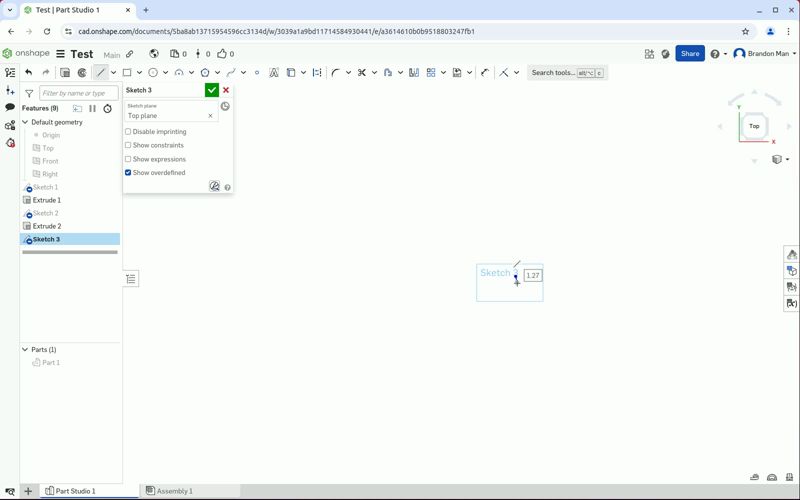
key_down(shift)
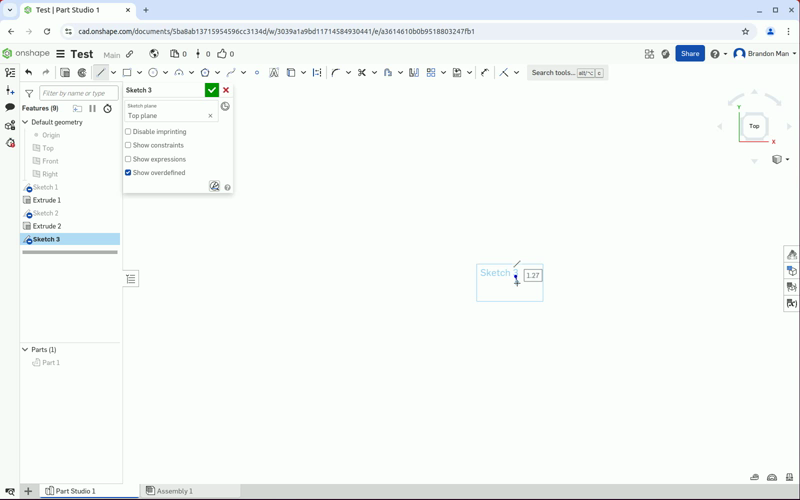
mouse_move(547, 282)
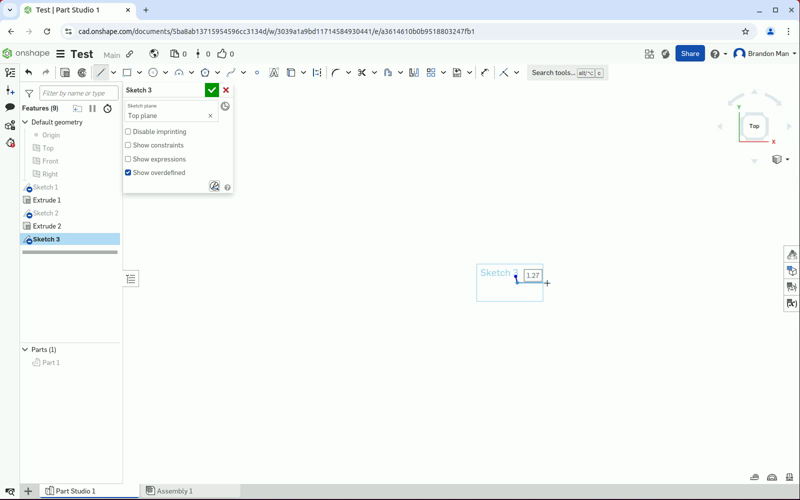
mouse_move(573, 282)
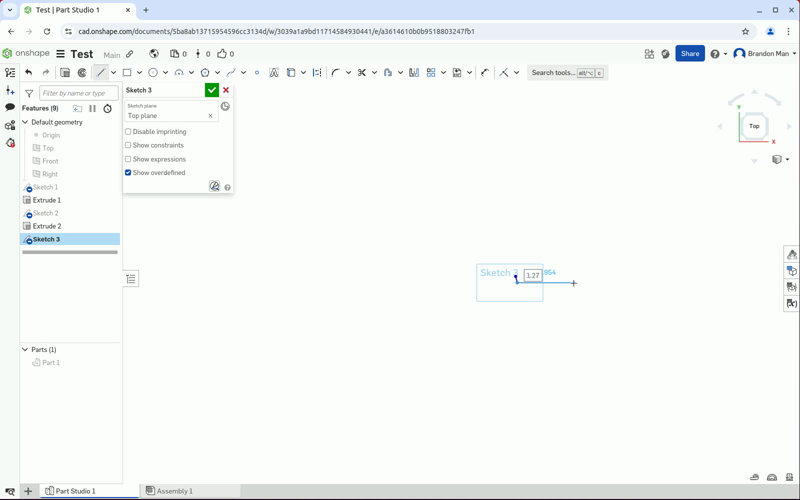
click(573, 282)
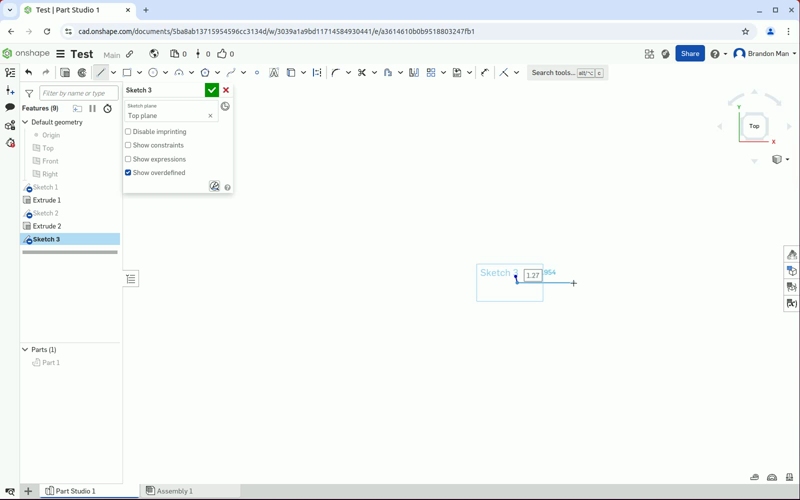
key_up(shift)
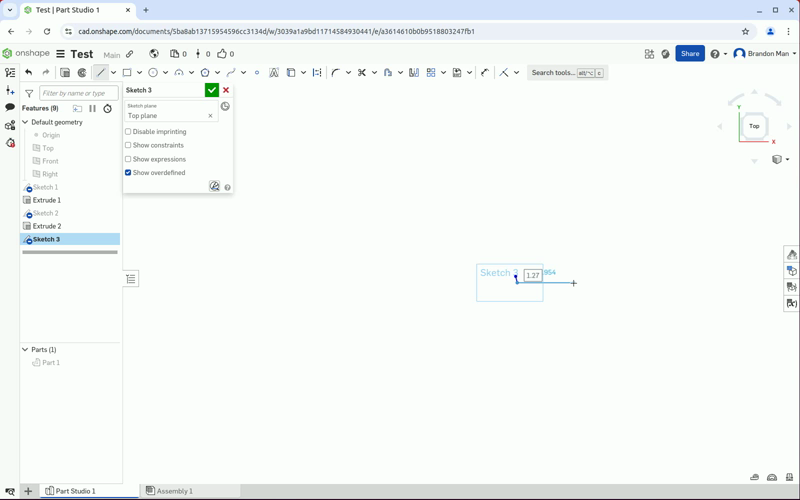
mouse_move(589, 282)
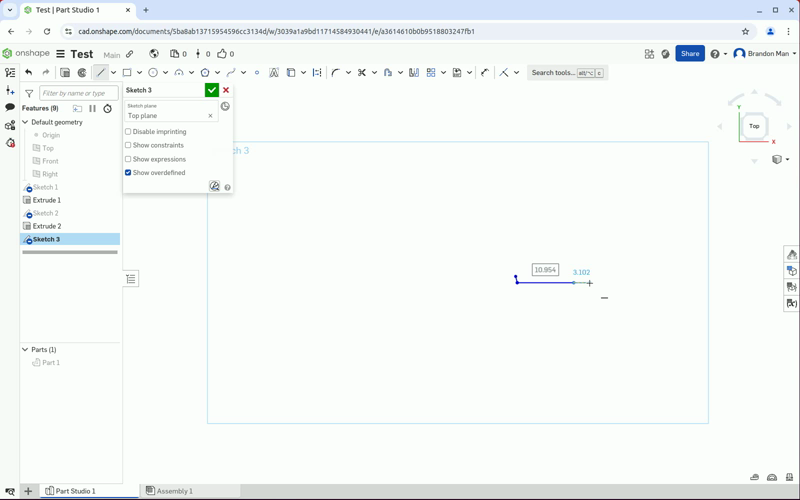
key_down(shift)
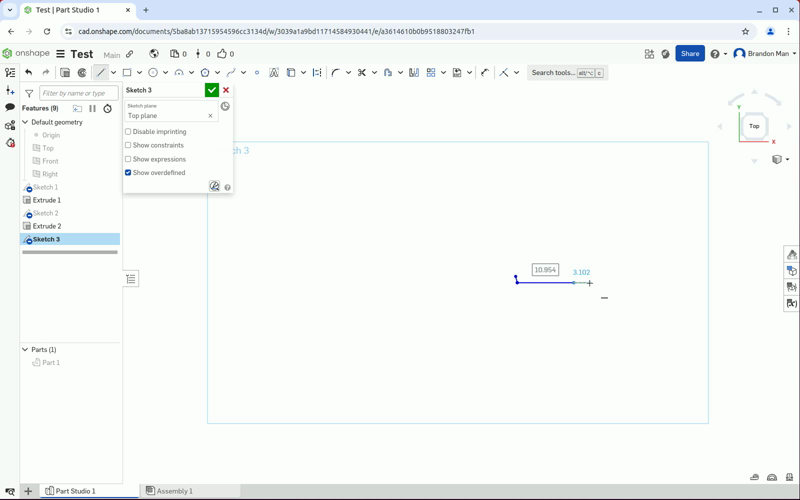
mouse_move(515, 276)
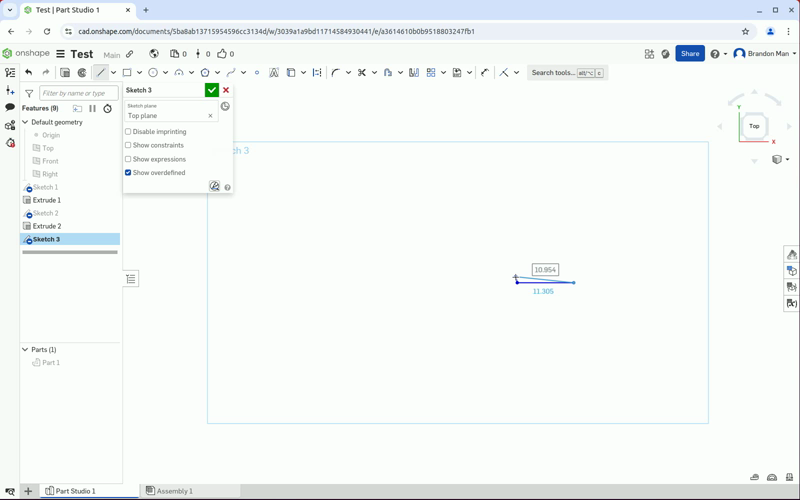
key_up(shift)
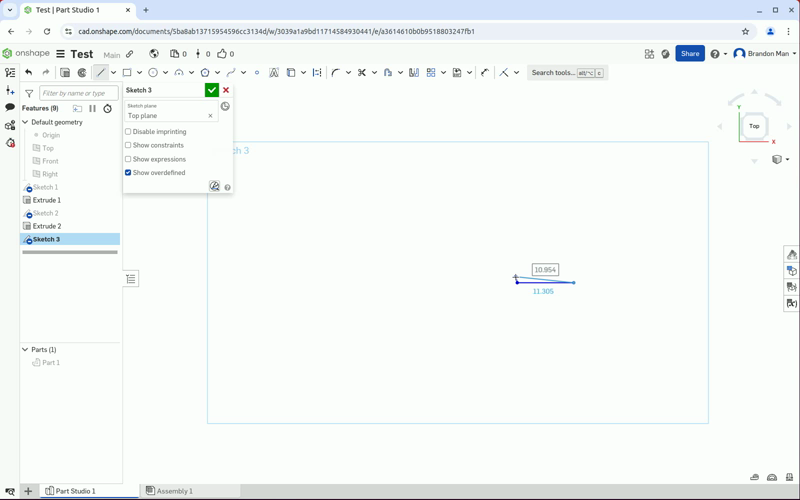
click(515, 276)
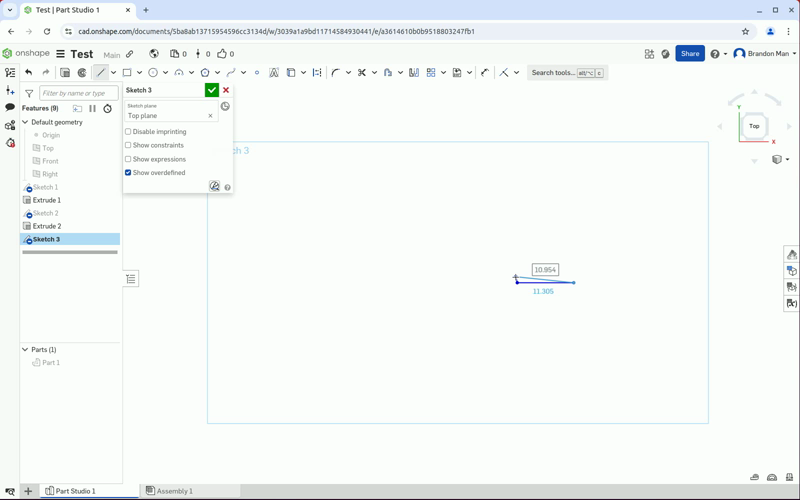
key(esc)
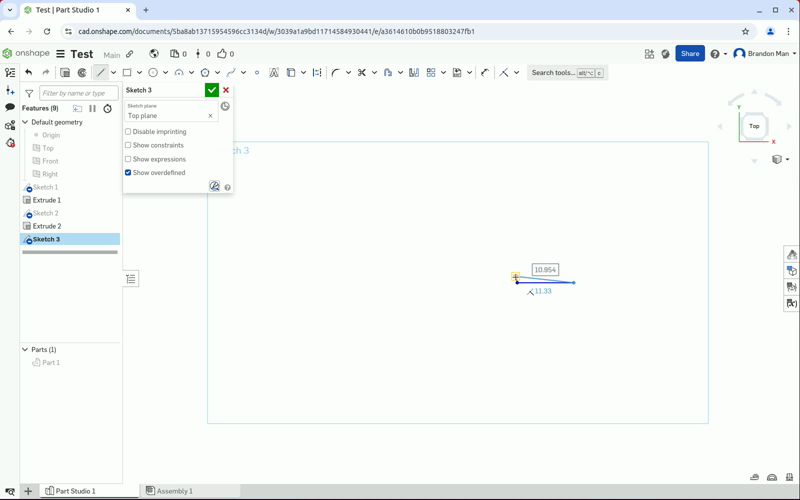
mouse_move(526, 281)
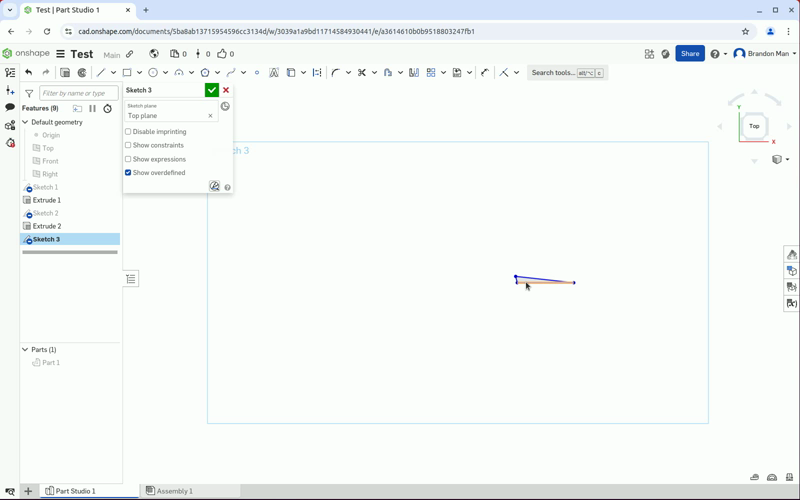
scroll(6)
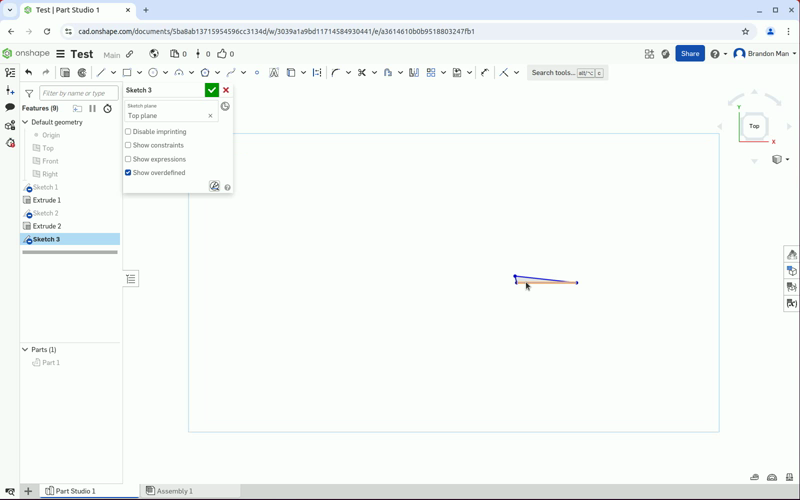
scroll(6)
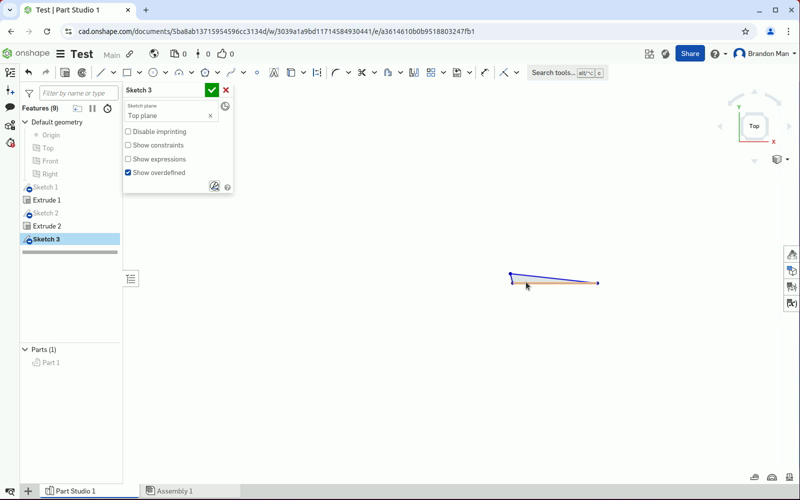
scroll(6)
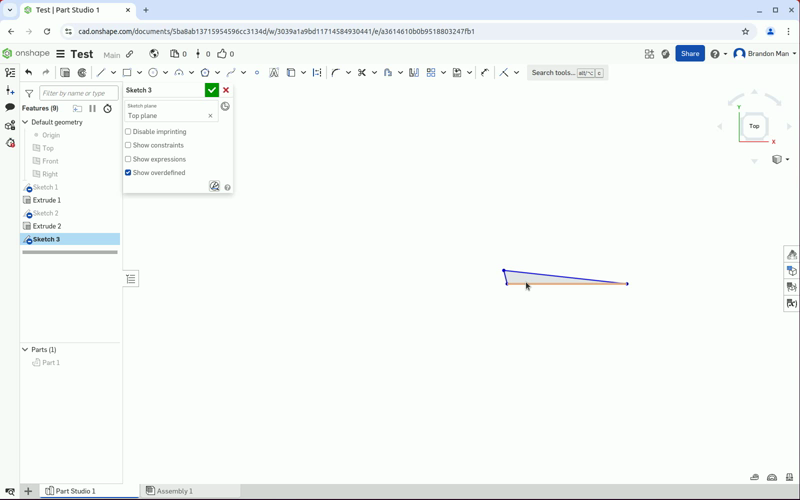
scroll(6)
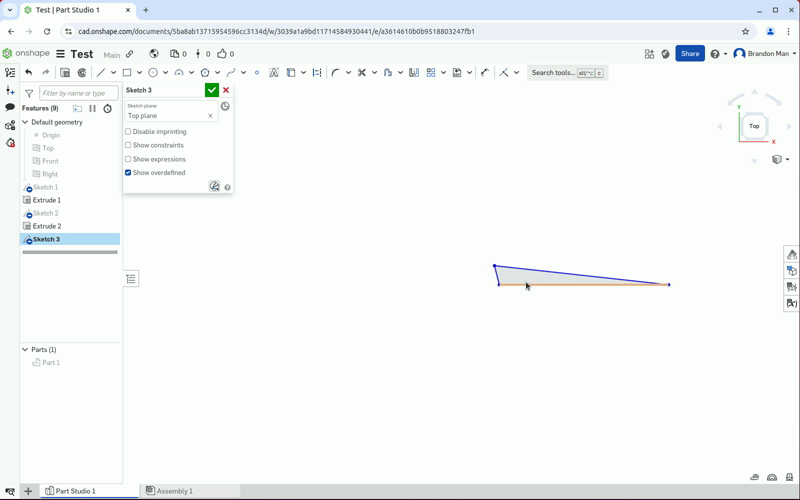
scroll(6)
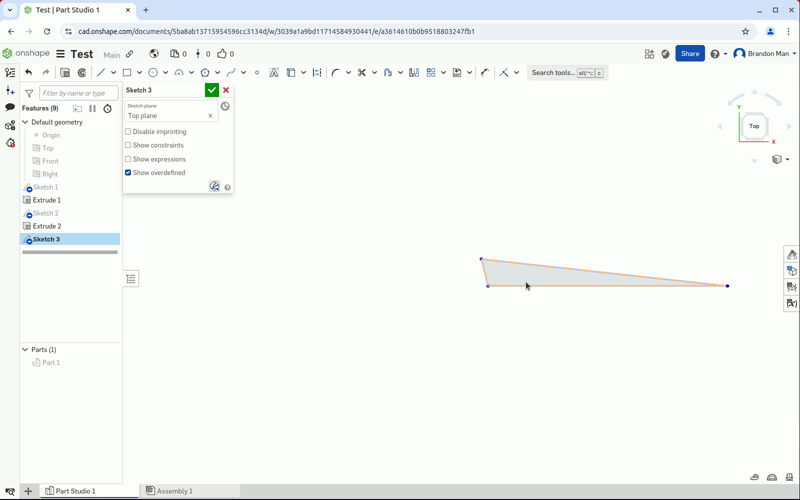
scroll(6)
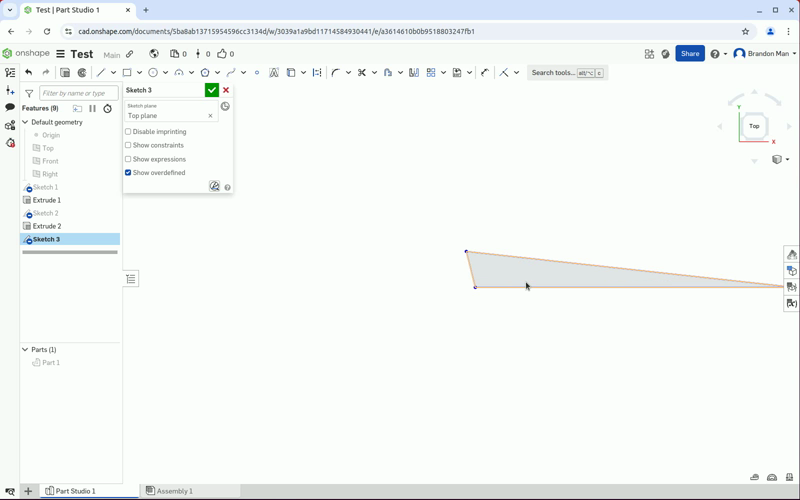
scroll(6)
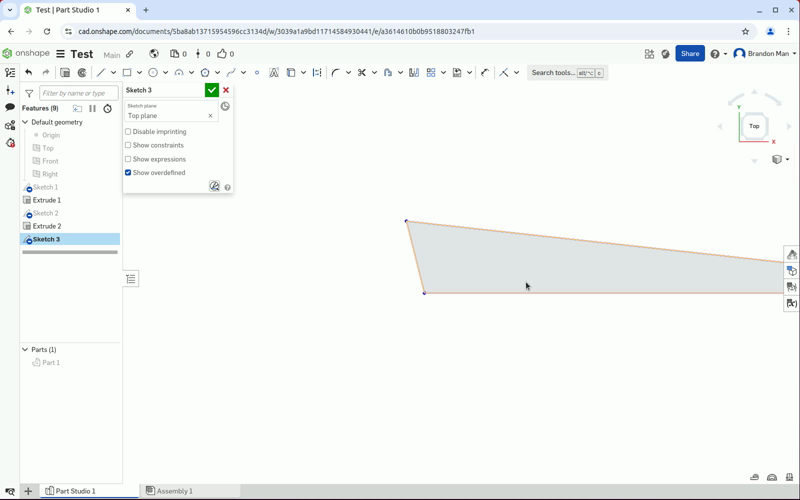
click(526, 281)
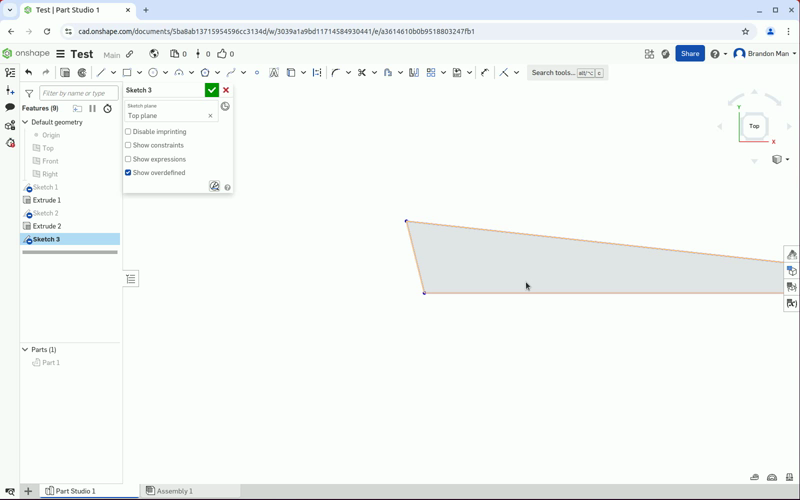
scroll(-6)
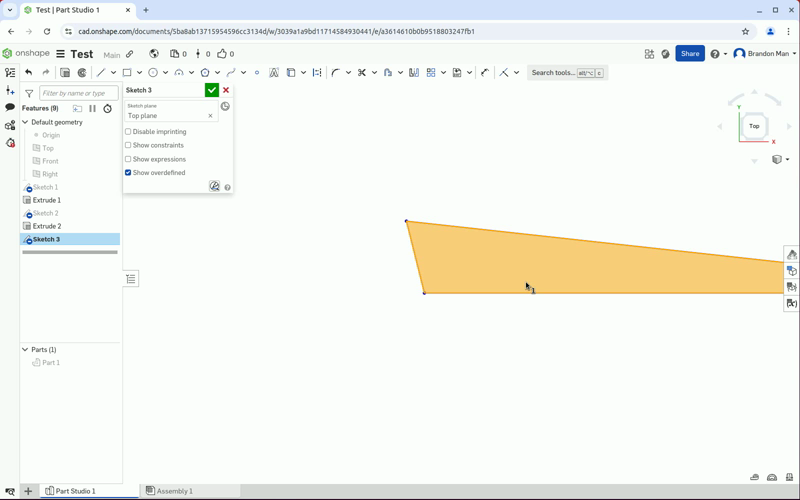
scroll(-6)
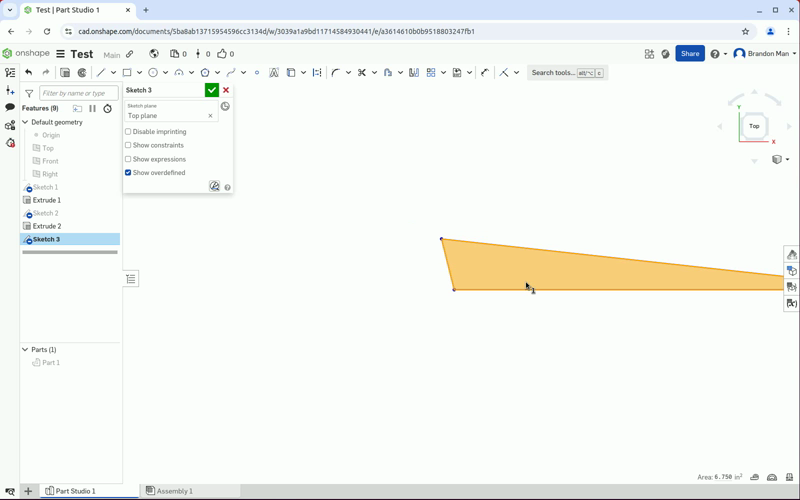
scroll(-6)
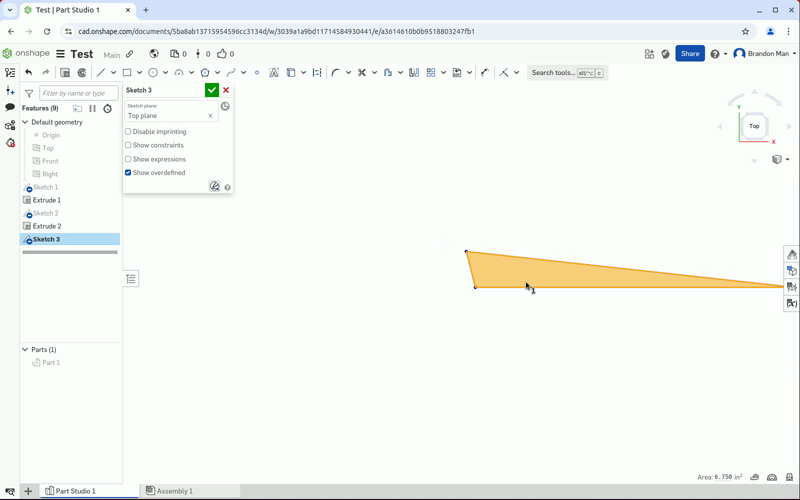
scroll(-6)
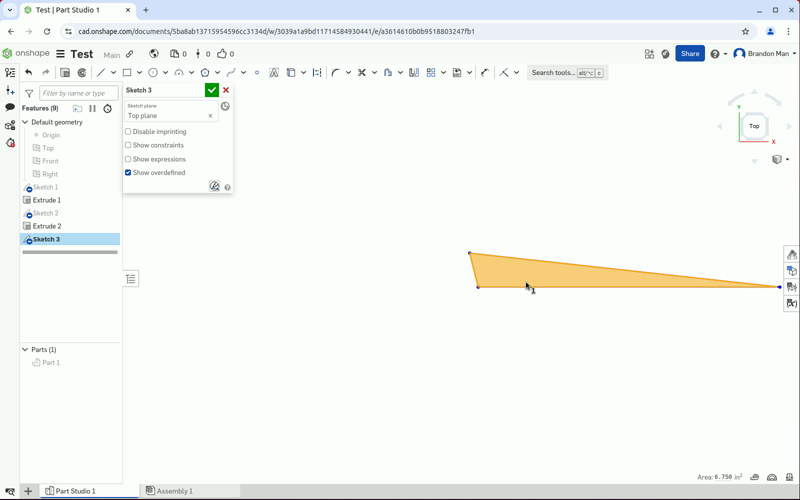
scroll(-6)
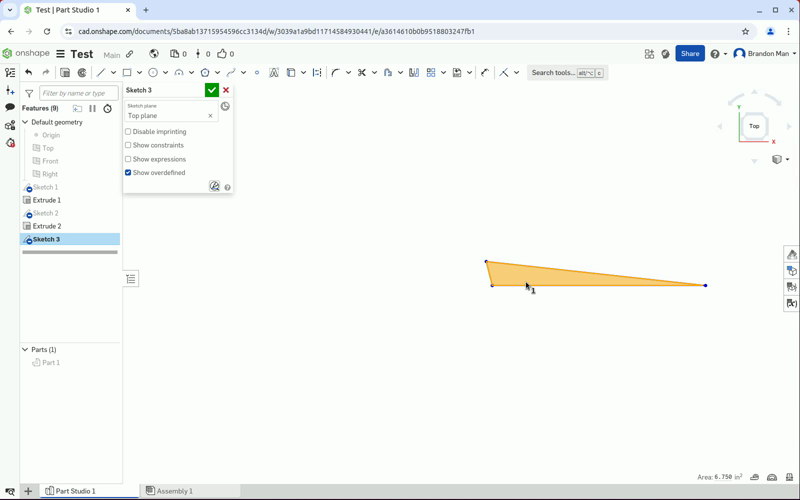
scroll(-6)
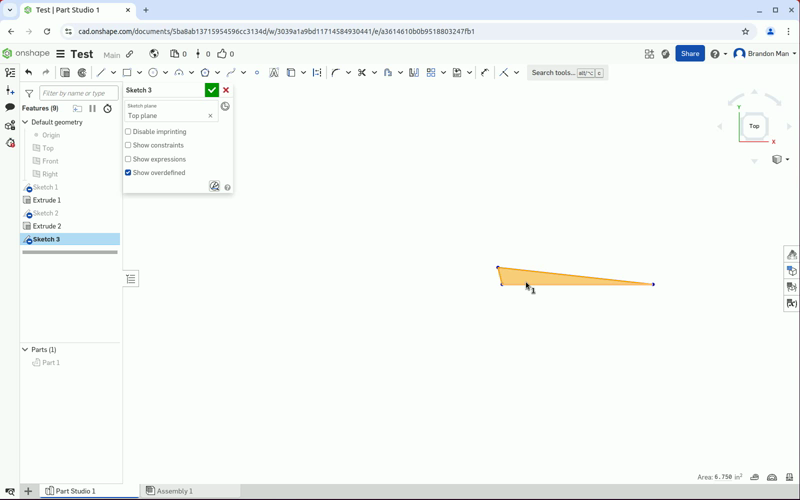
scroll(-6)
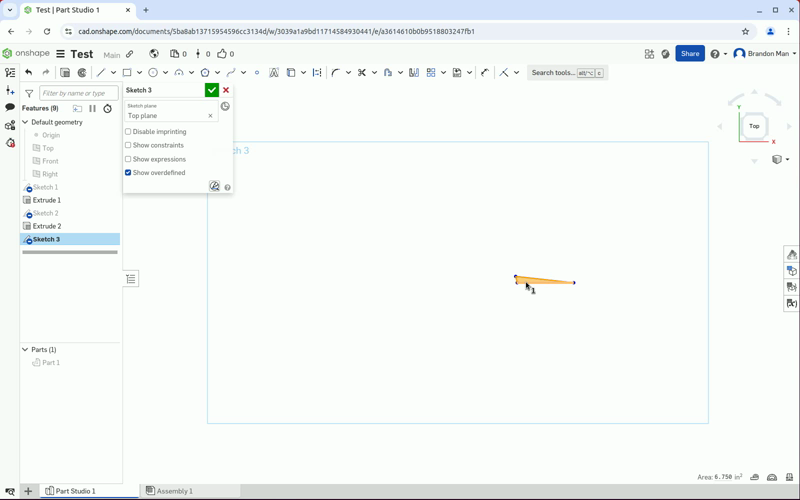
mouse_move(73, 352)
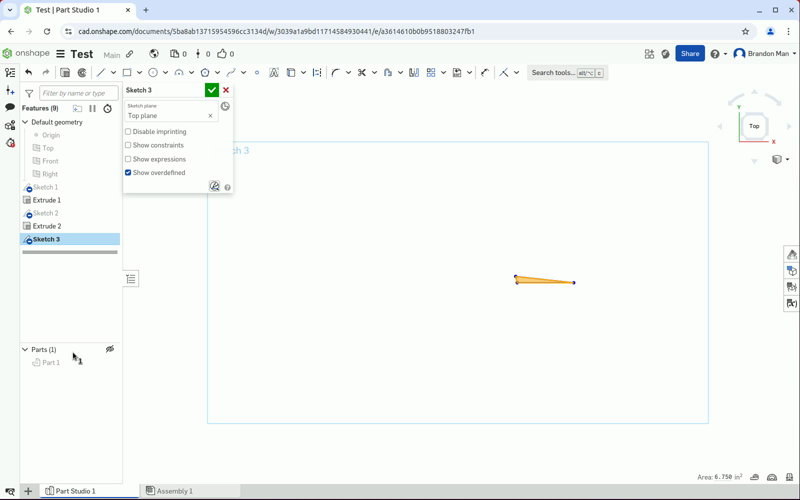
key(shift+y)
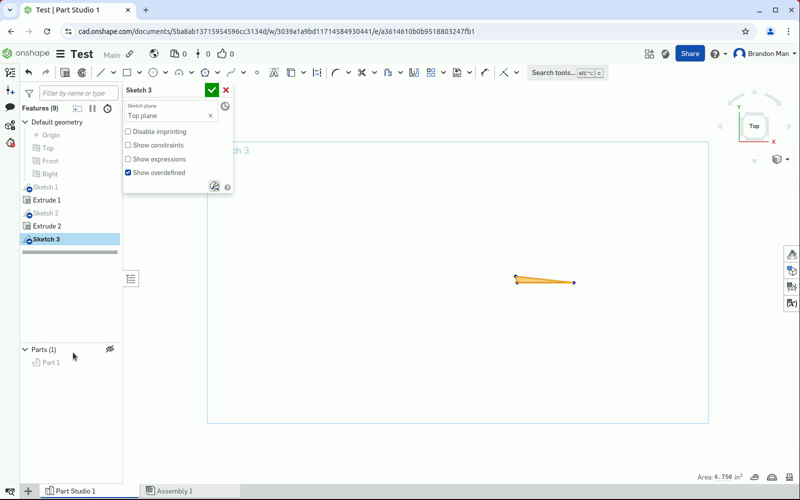
key(shift+e)
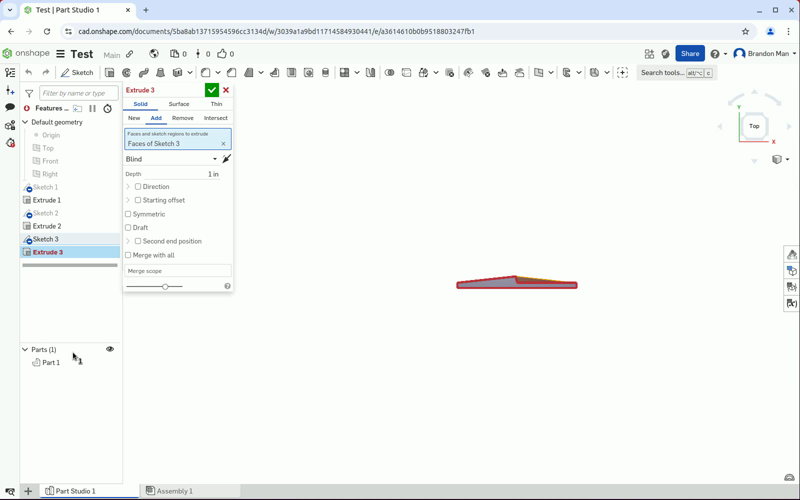
mouse_move(143, 106)
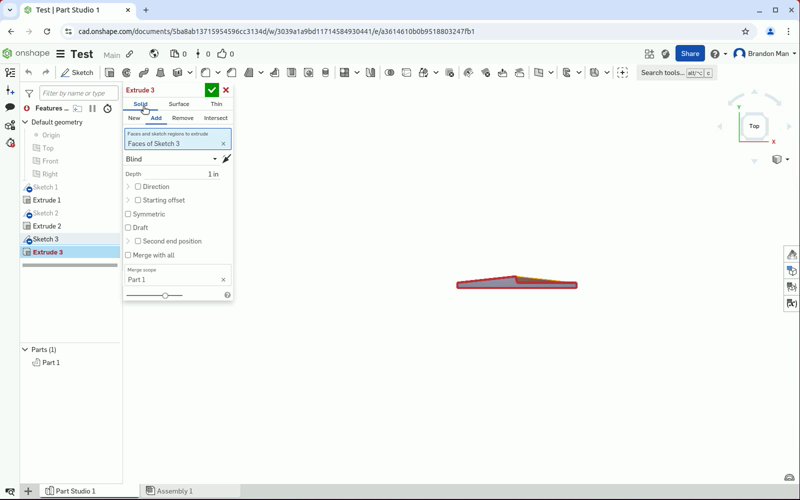
click(143, 106)
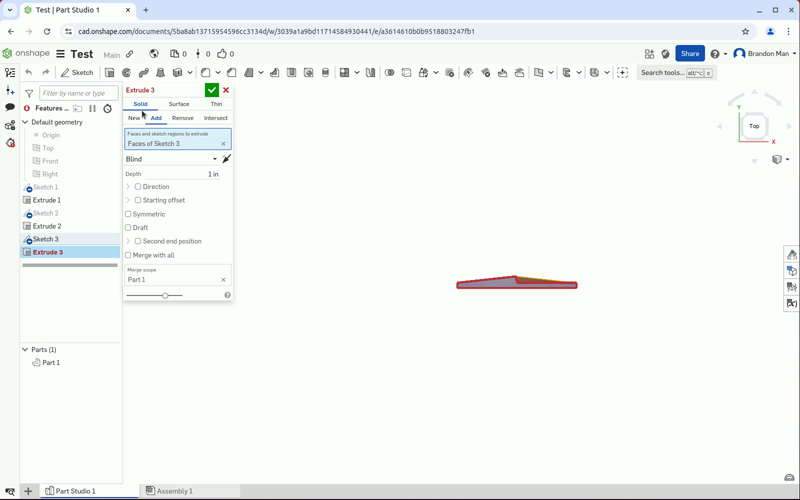
mouse_move(137, 120)
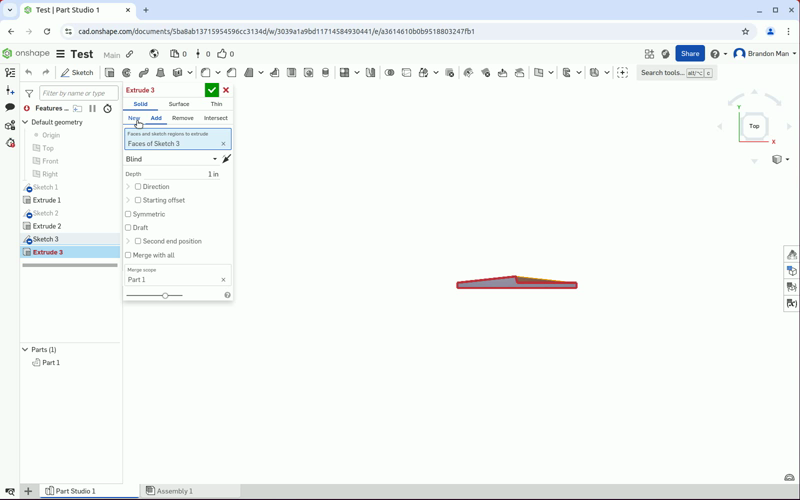
click(137, 120)
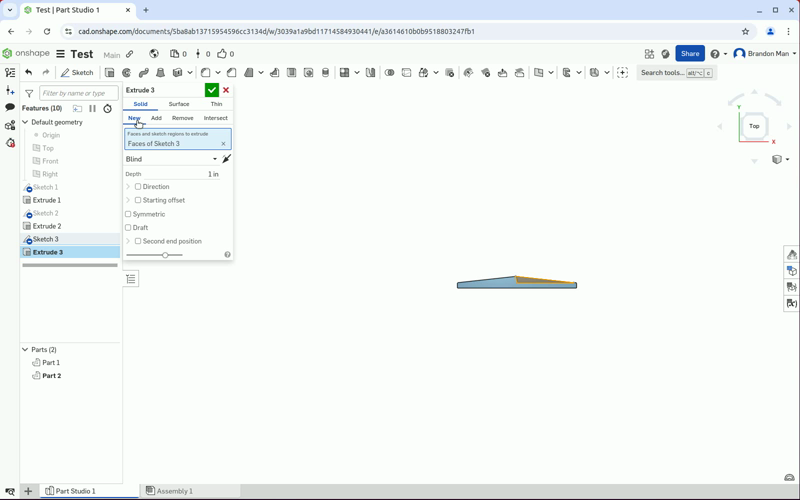
key(tab, 4)
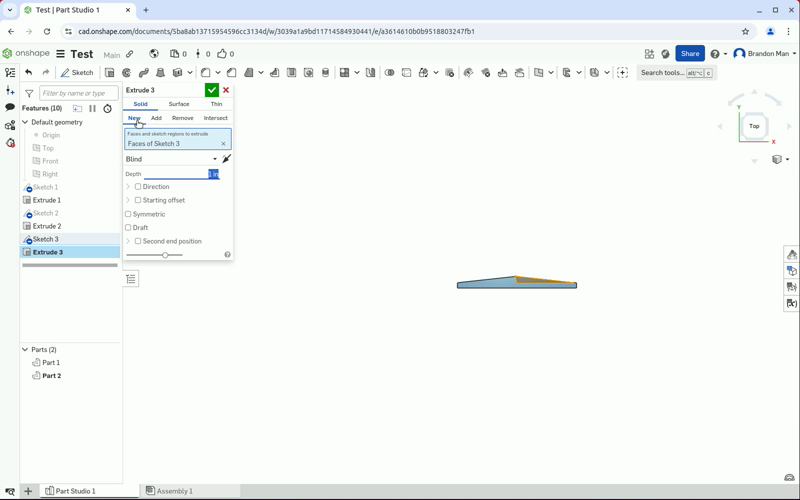
text(-0.241)
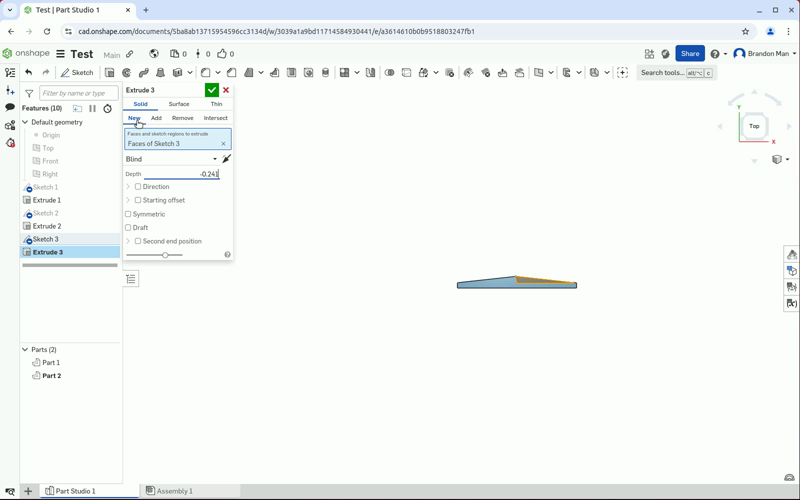
key(enter)
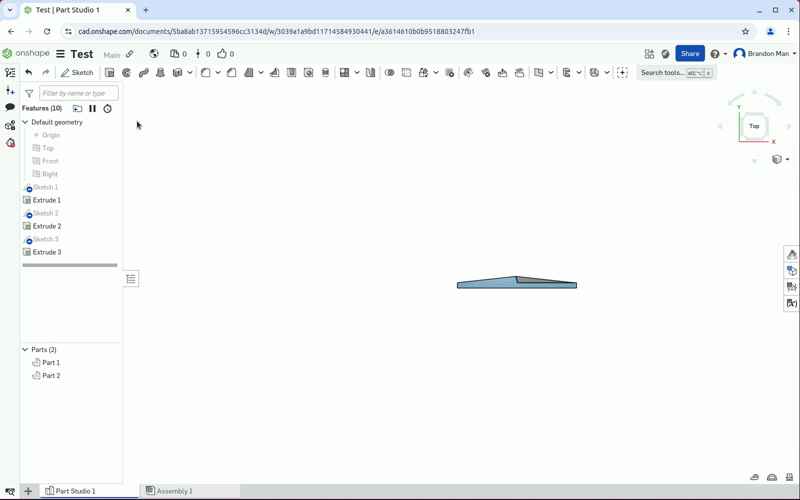
key(shift+h)
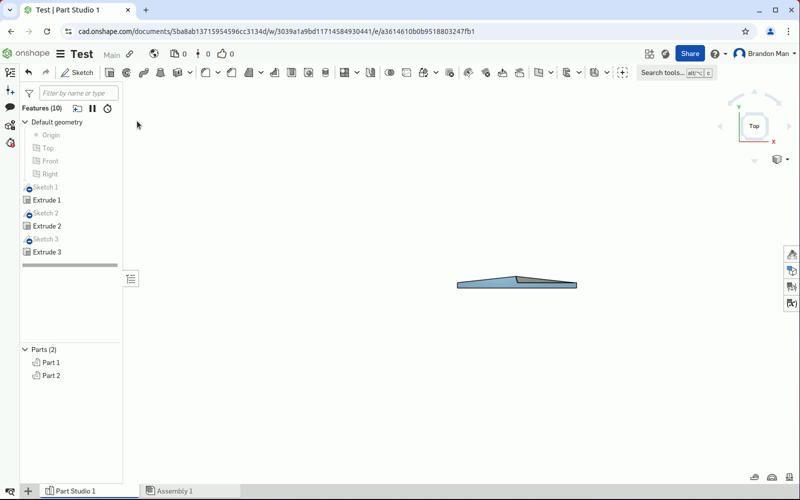
key(shift+h)
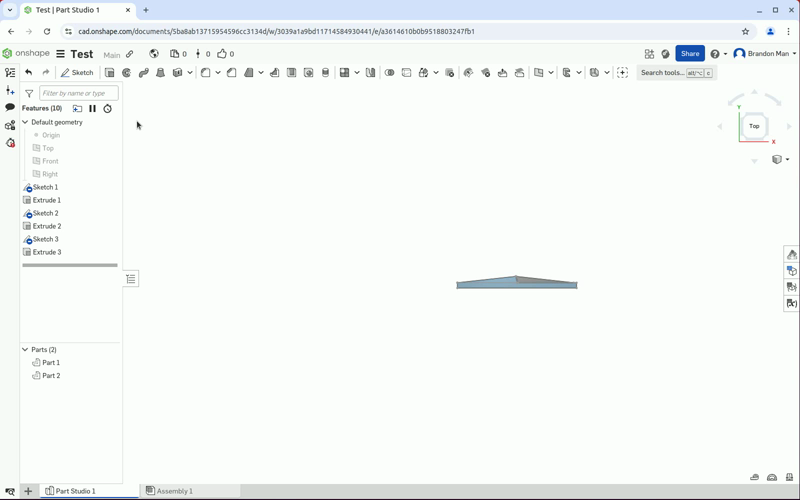
key(shift+7)
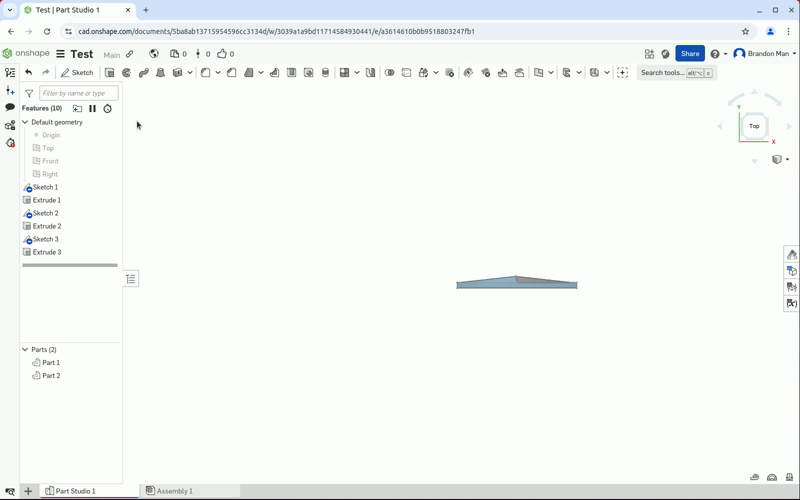
key(up, 3)
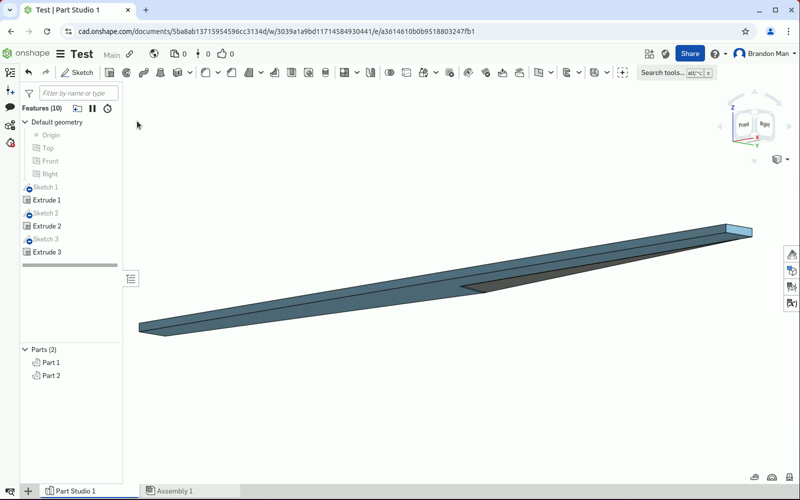
key(left, 3)
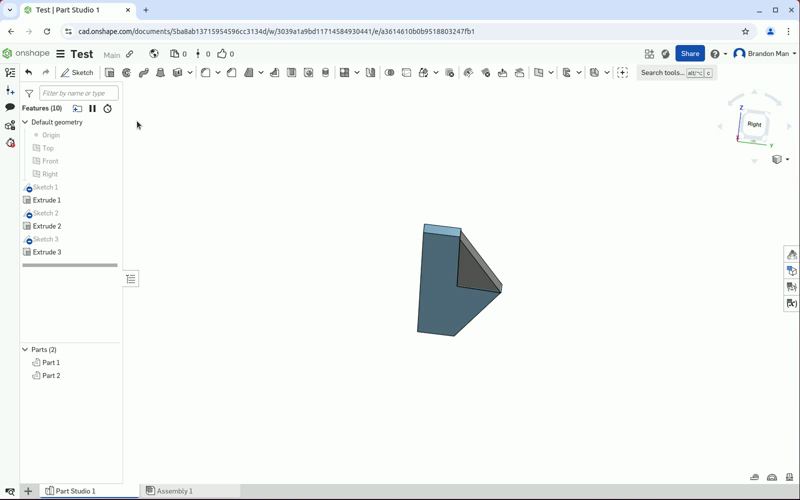
key(right, 3)
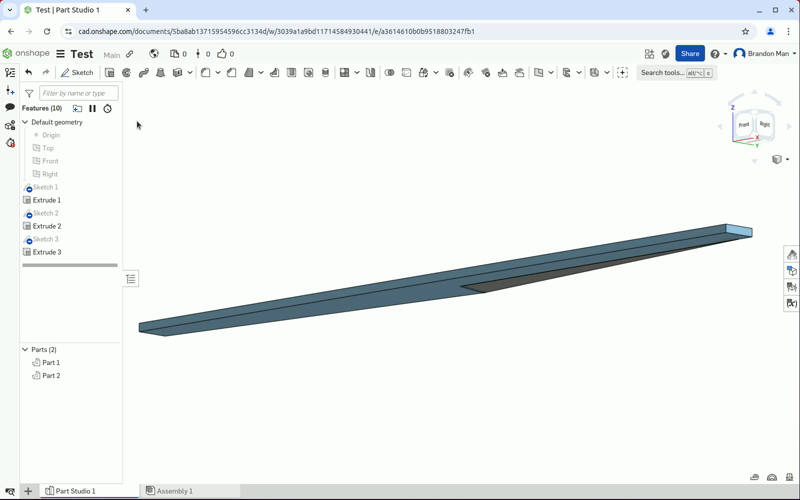
key(down, 3)
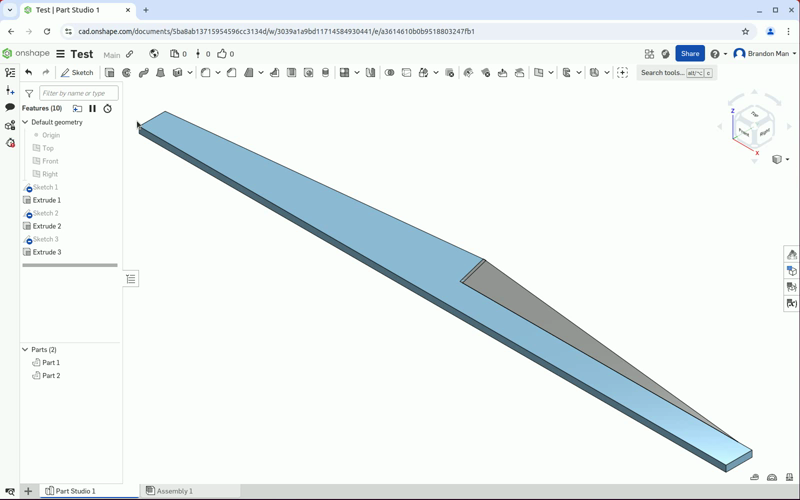
mouse_move(73, 189)
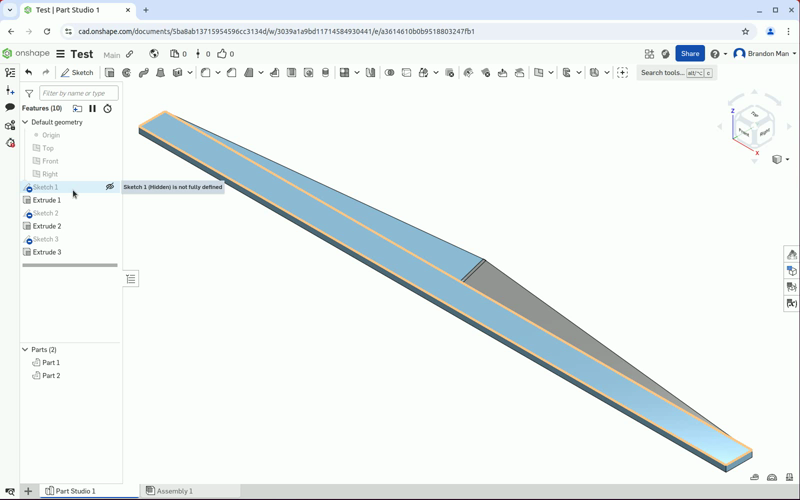
click(73, 189)